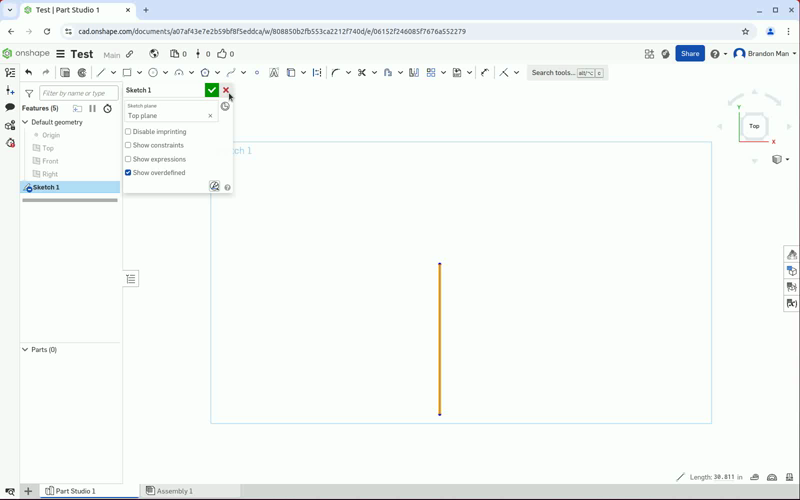
key(shift+h)
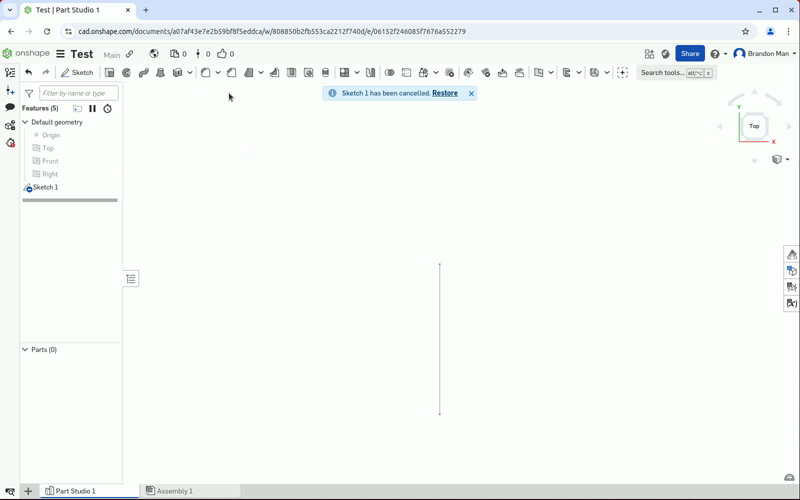
key(shift+s)
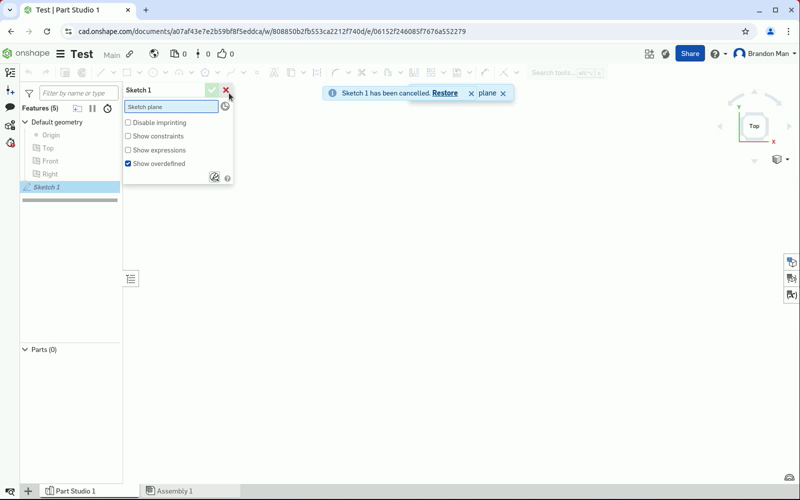
mouse_move(73, 150)
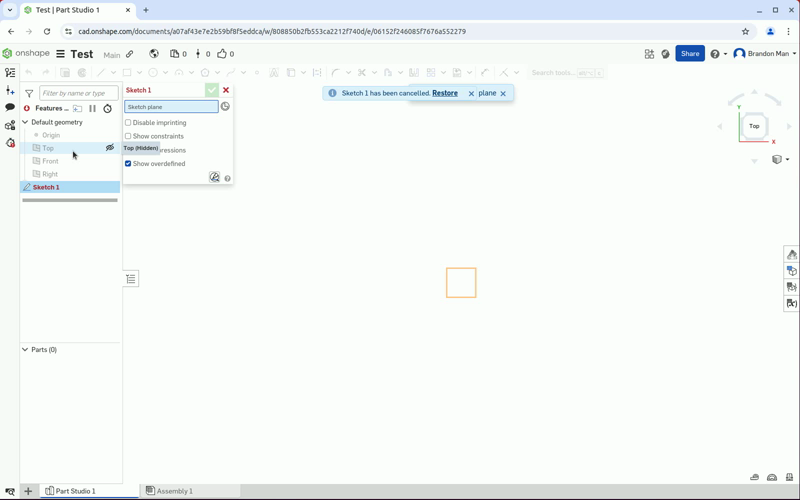
click(73, 150)
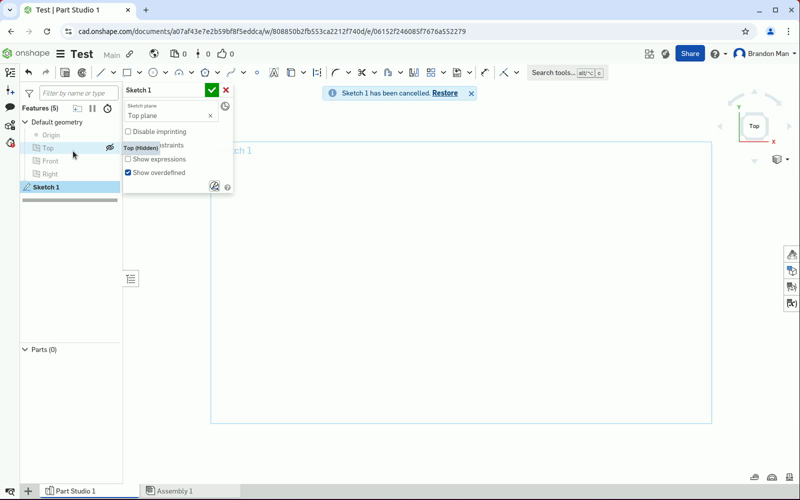
mouse_move(73, 352)
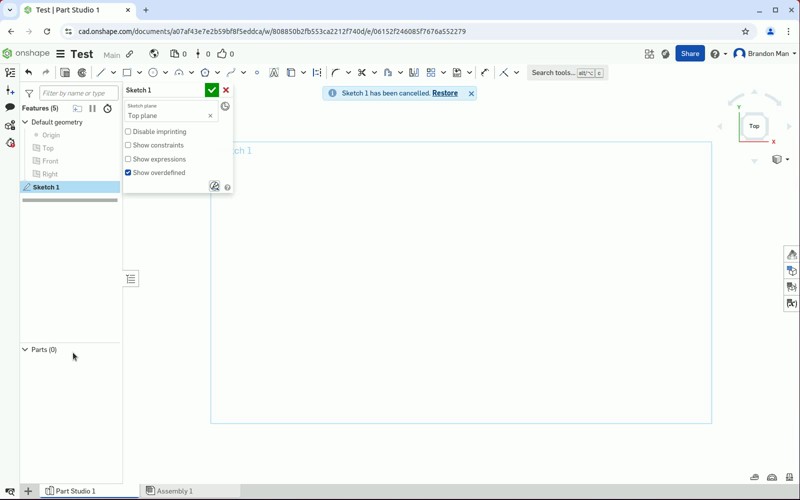
key(y)
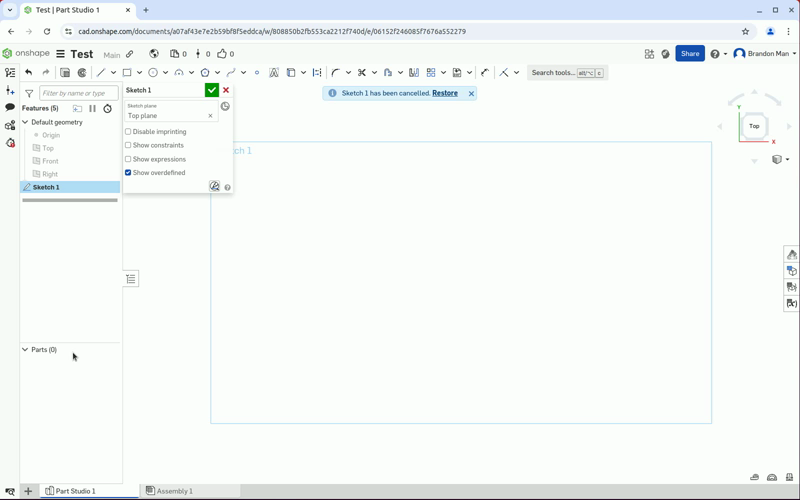
key(a)
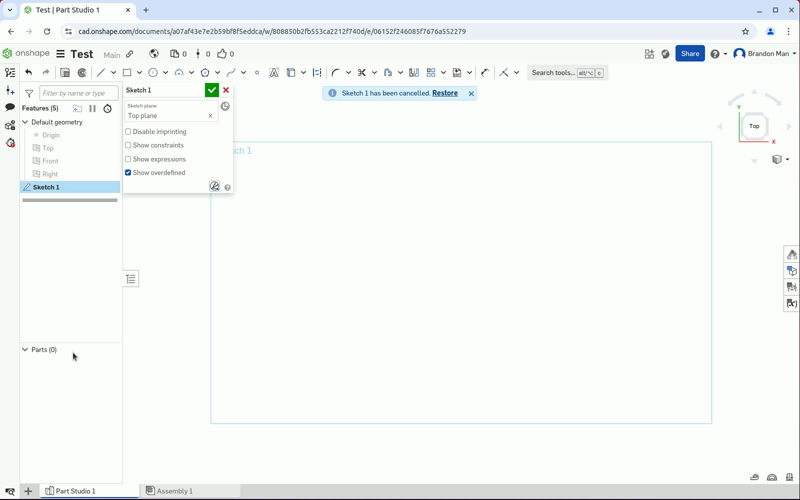
key_down(shift)
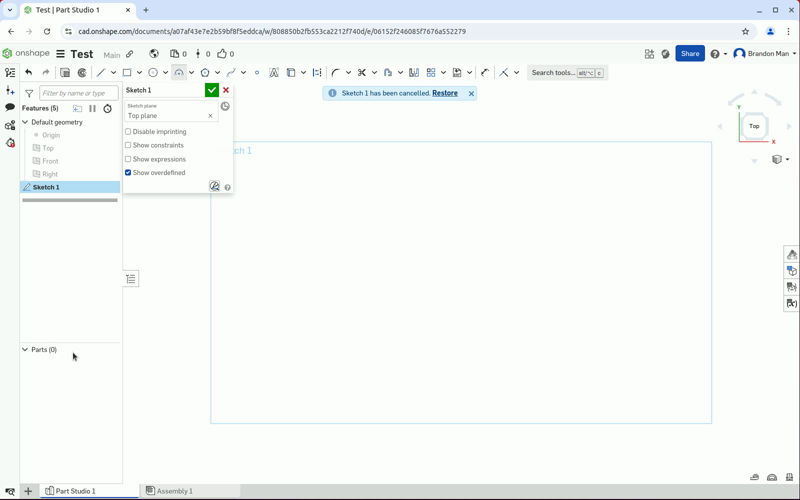
mouse_move(379, 282)
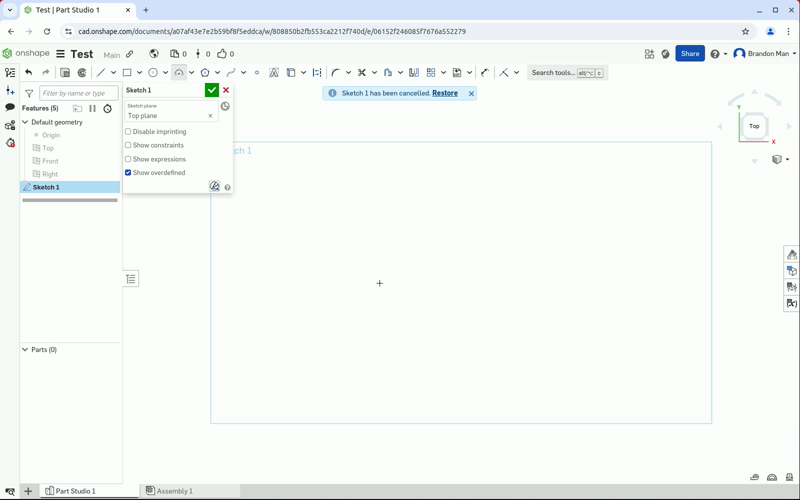
click(379, 282)
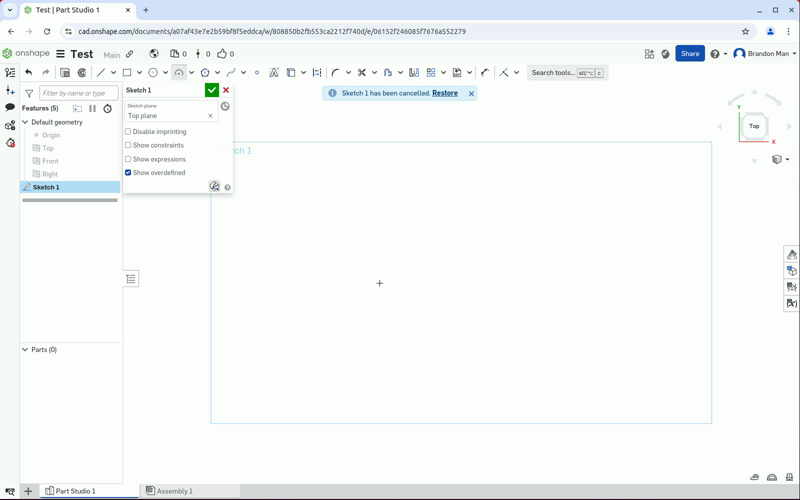
key_up(shift)
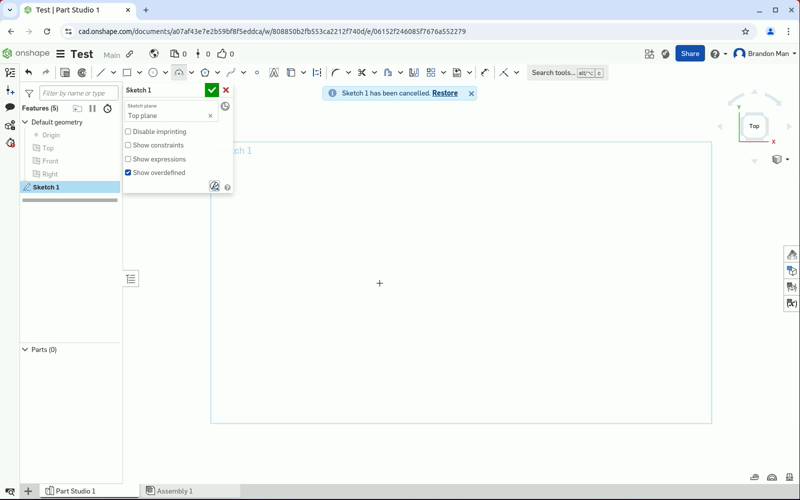
key_down(shift)
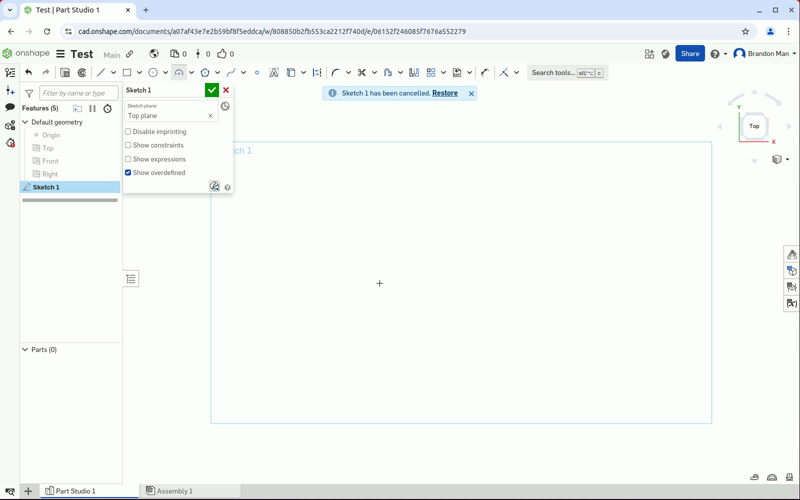
mouse_move(460, 202)
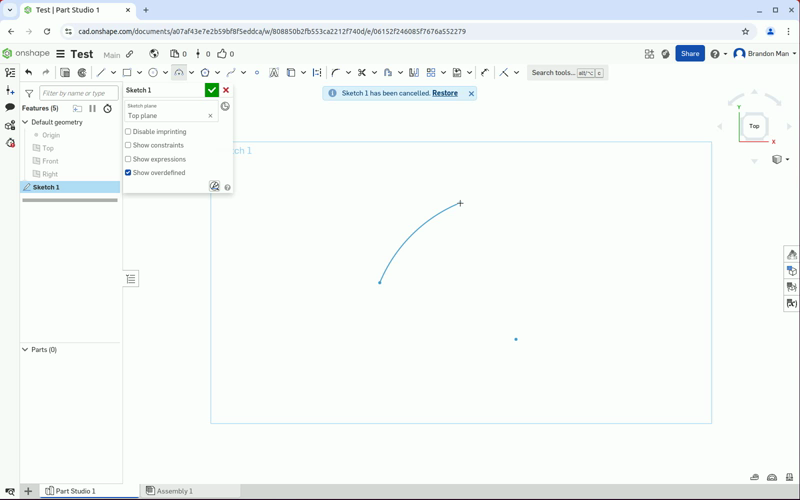
click(460, 202)
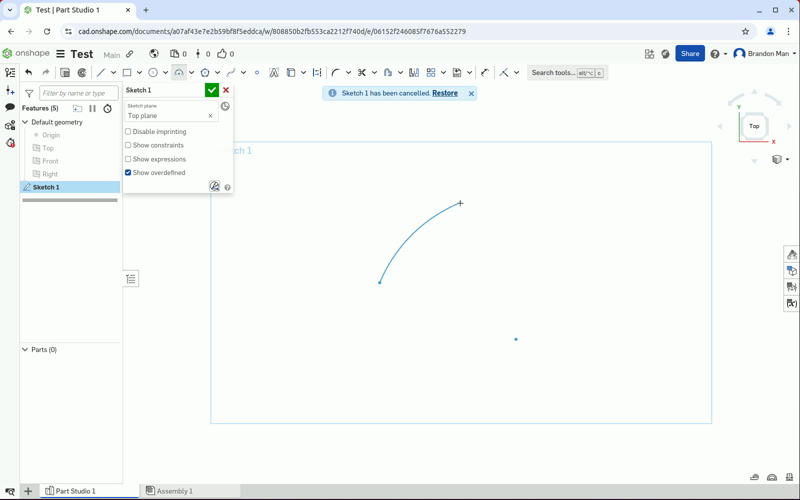
mouse_move(403, 225)
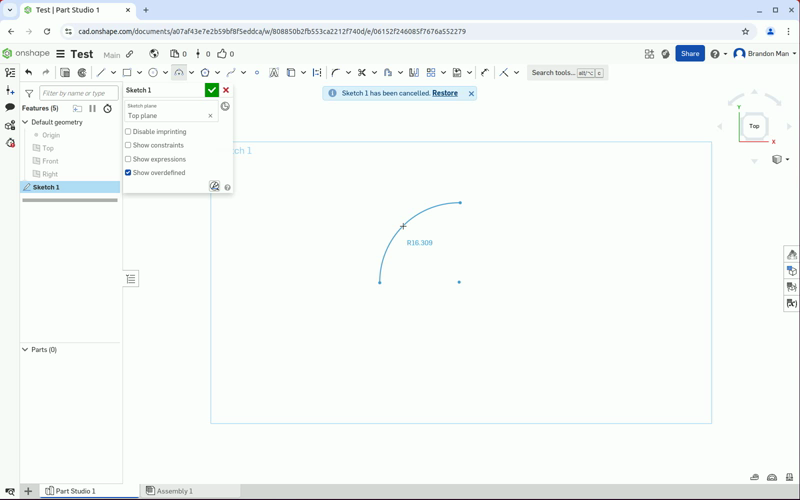
click(403, 225)
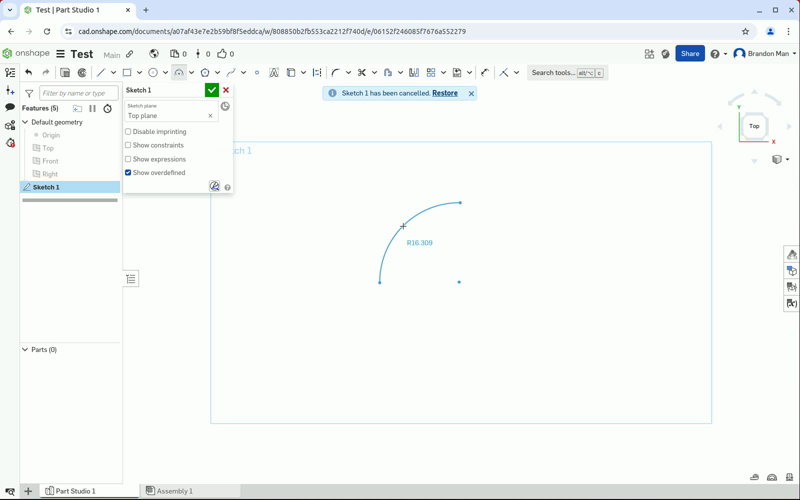
key_up(shift)
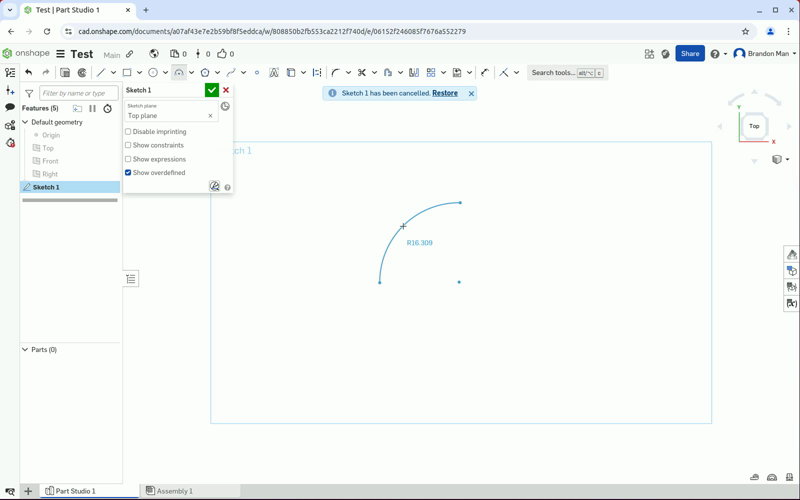
key(esc)
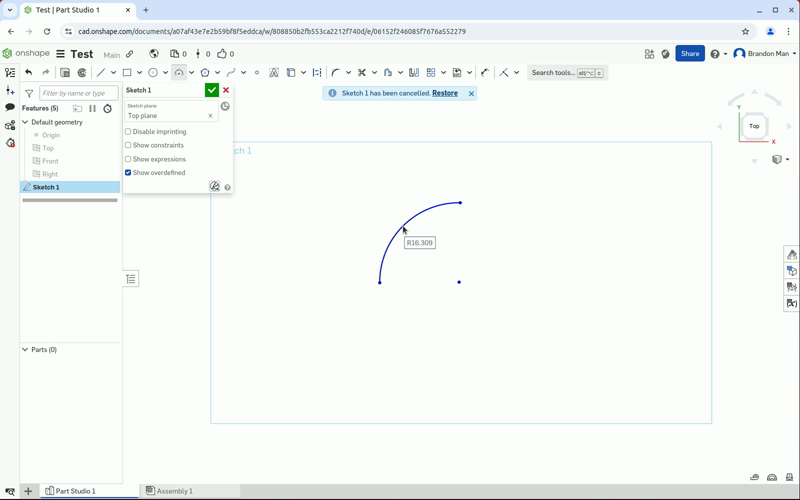
key(l)
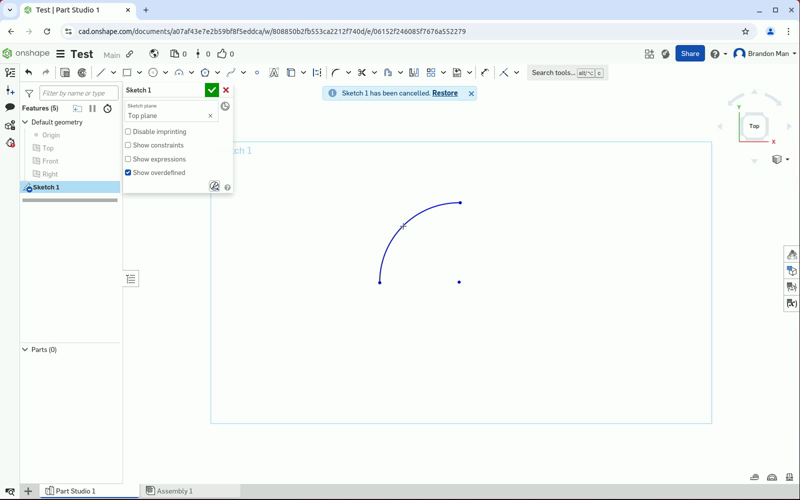
mouse_move(460, 202)
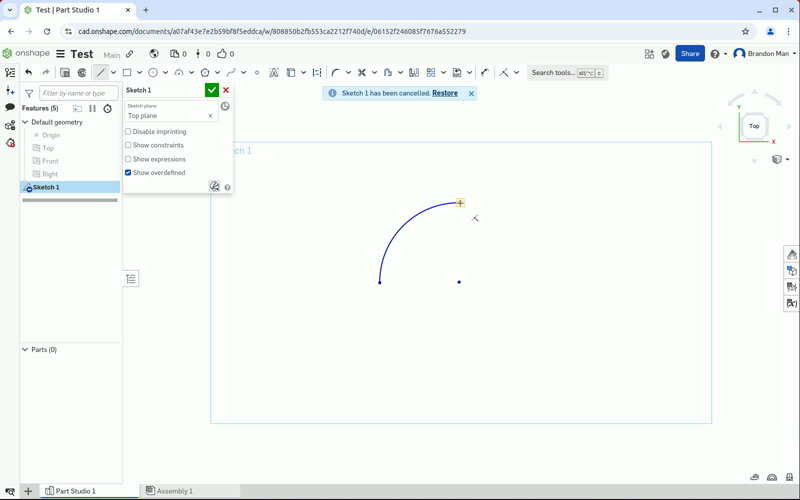
click(460, 202)
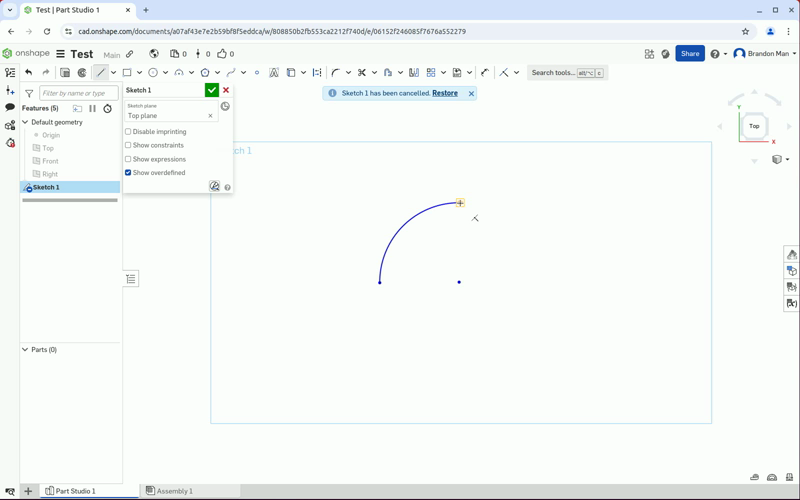
key_down(shift)
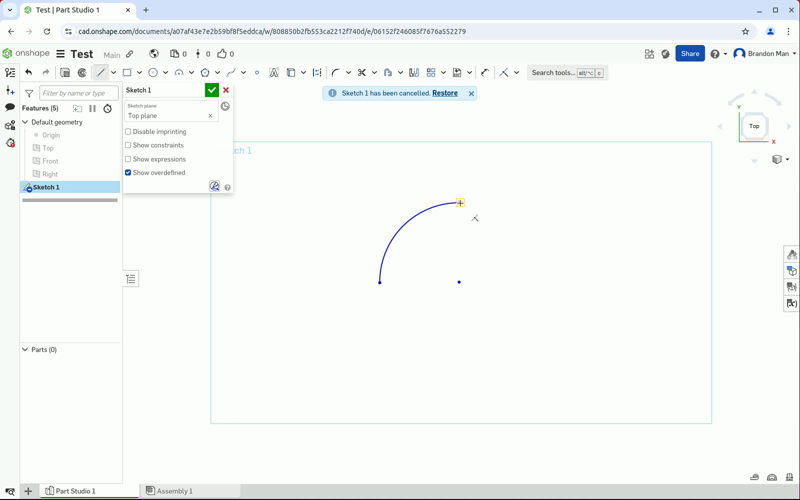
mouse_move(490, 202)
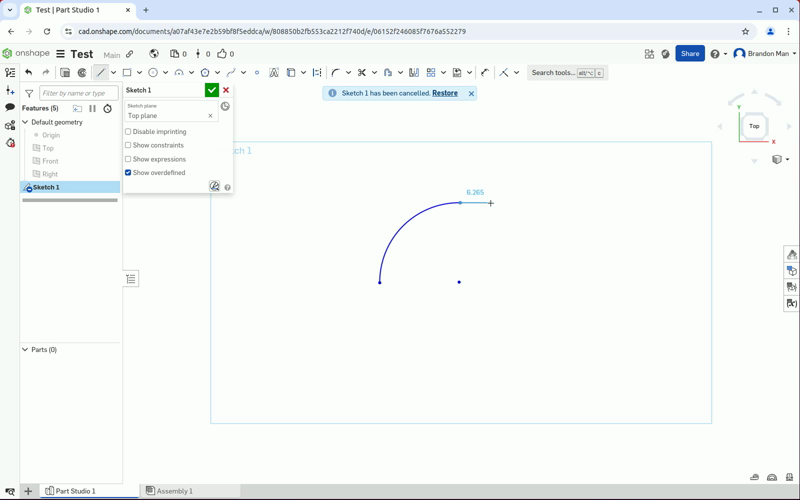
mouse_move(460, 170)
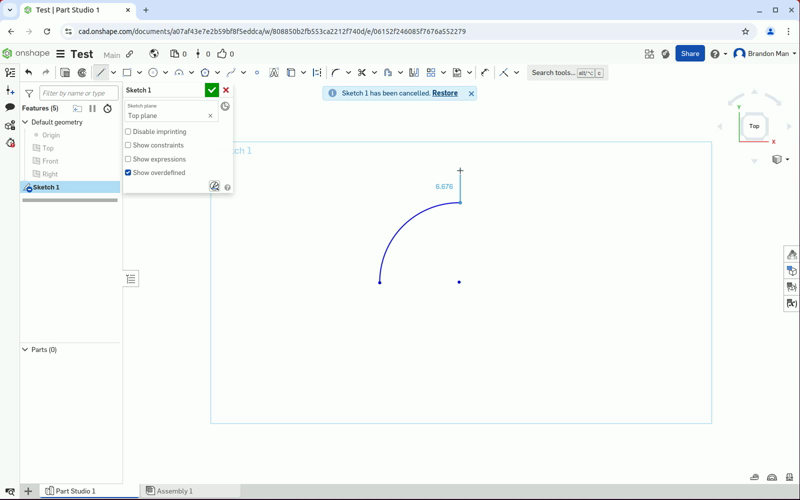
click(460, 170)
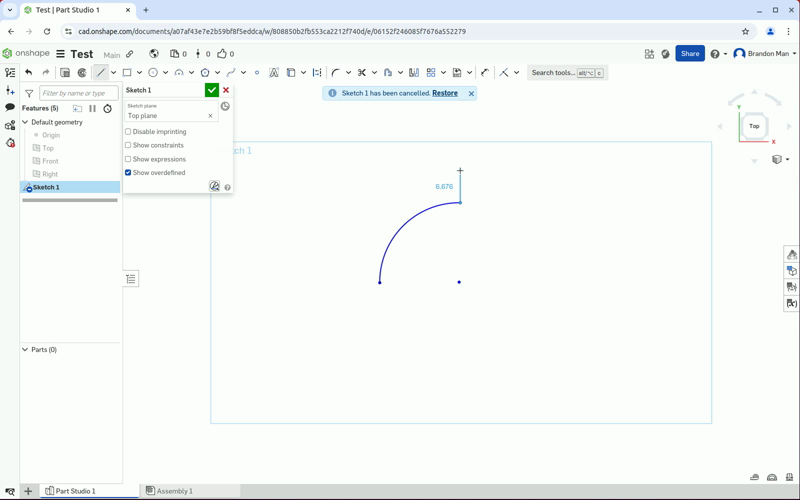
key_up(shift)
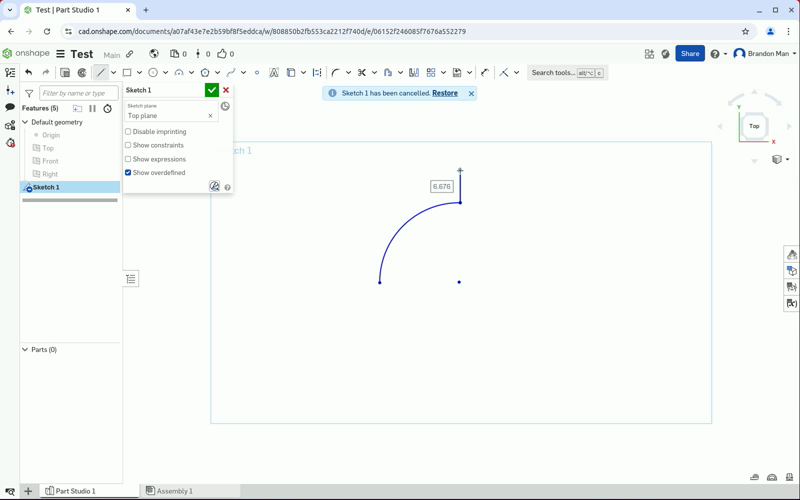
key_down(shift)
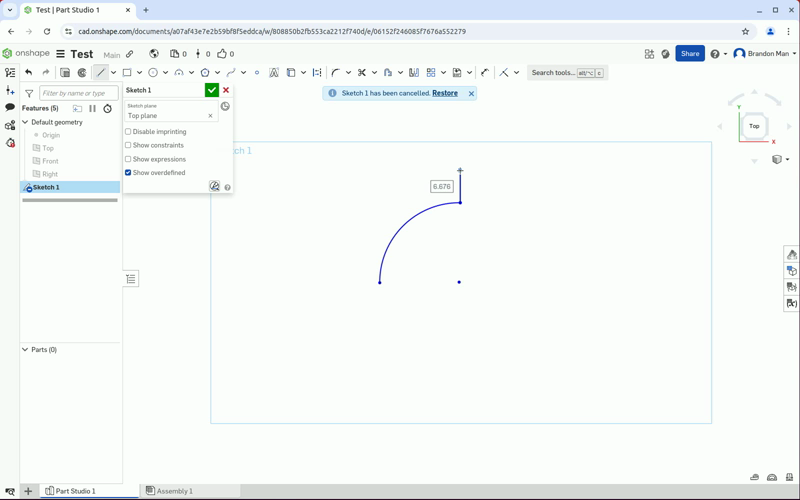
mouse_move(379, 170)
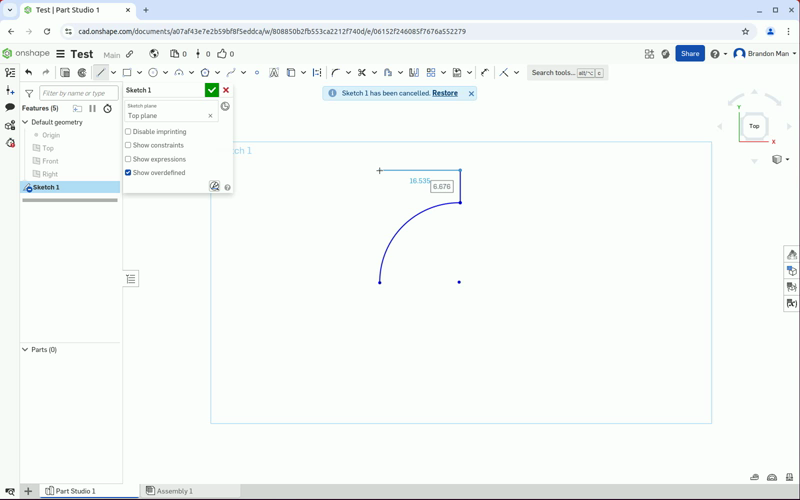
click(379, 170)
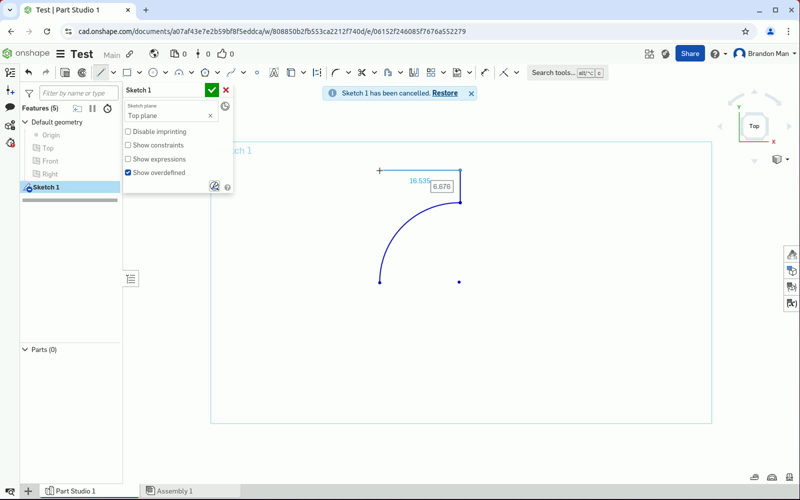
key_up(shift)
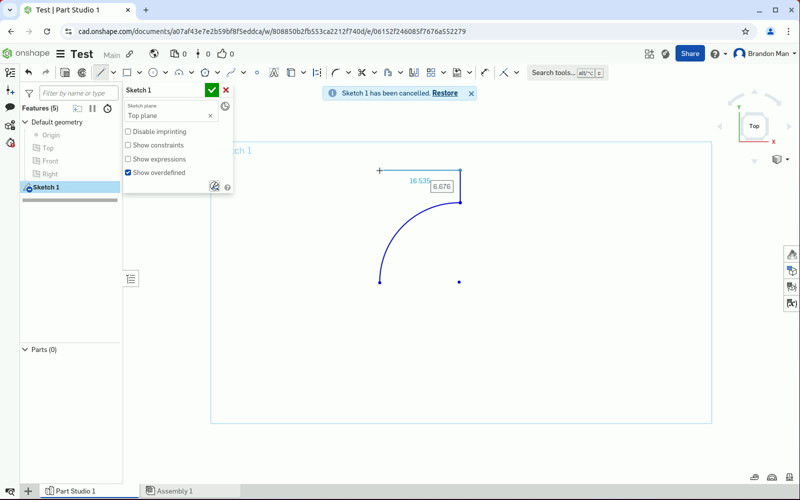
key_down(shift)
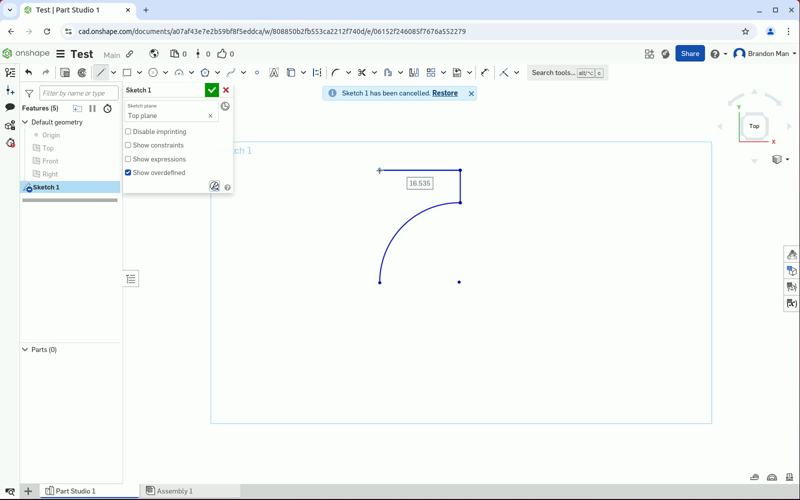
mouse_move(379, 282)
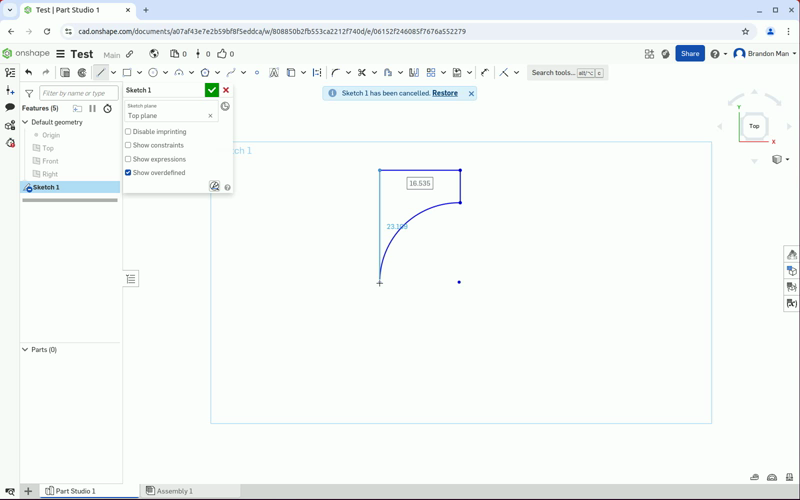
key_up(shift)
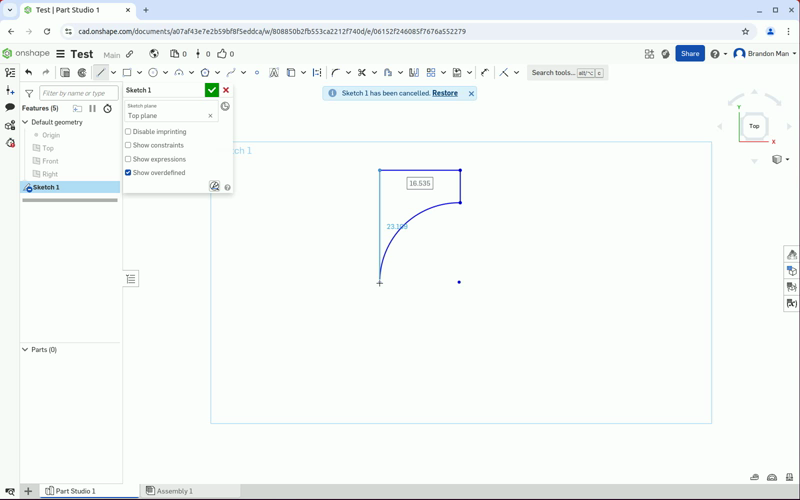
click(379, 282)
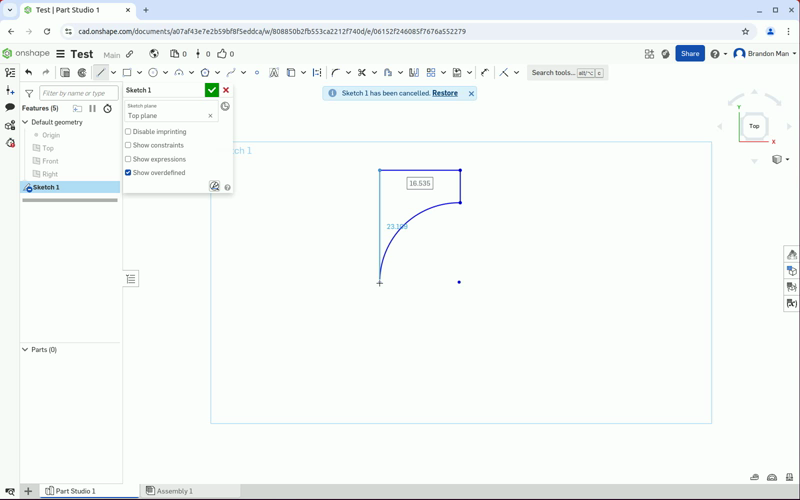
key(esc)
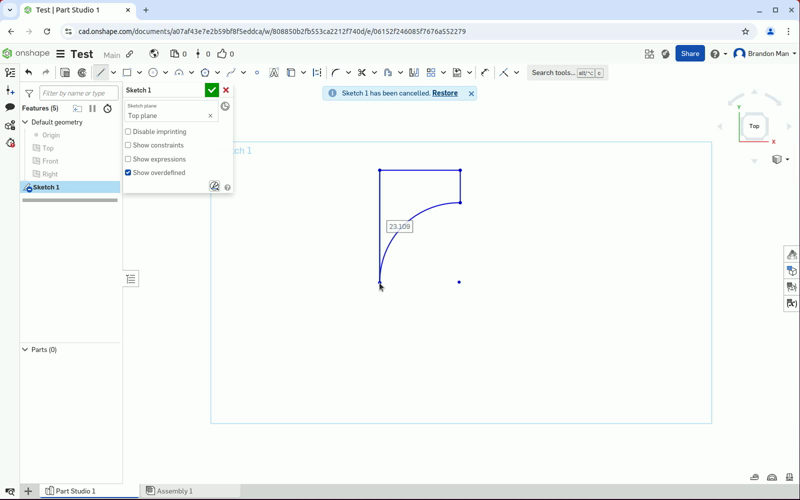
mouse_move(421, 208)
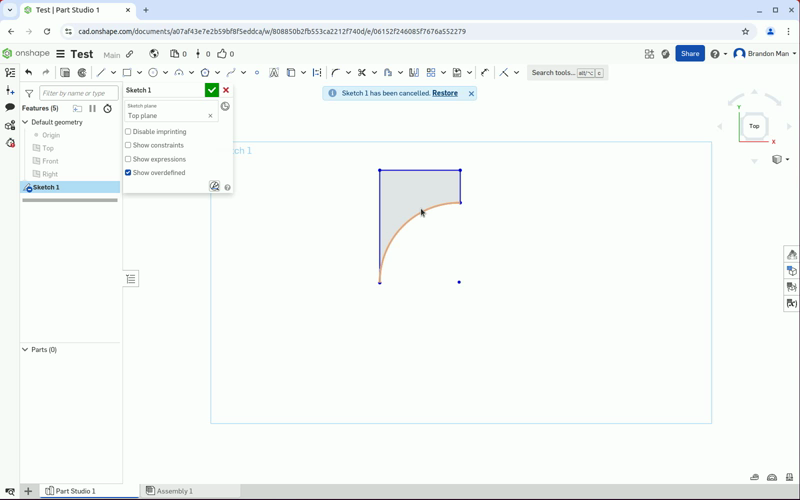
click(421, 208)
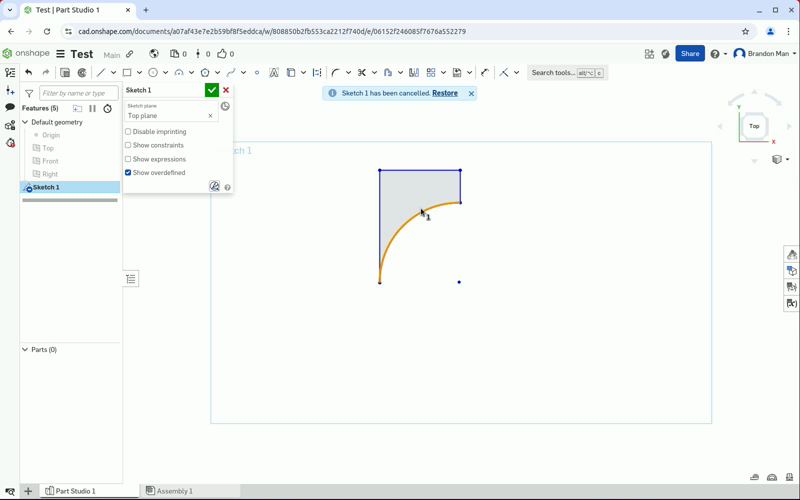
mouse_move(73, 352)
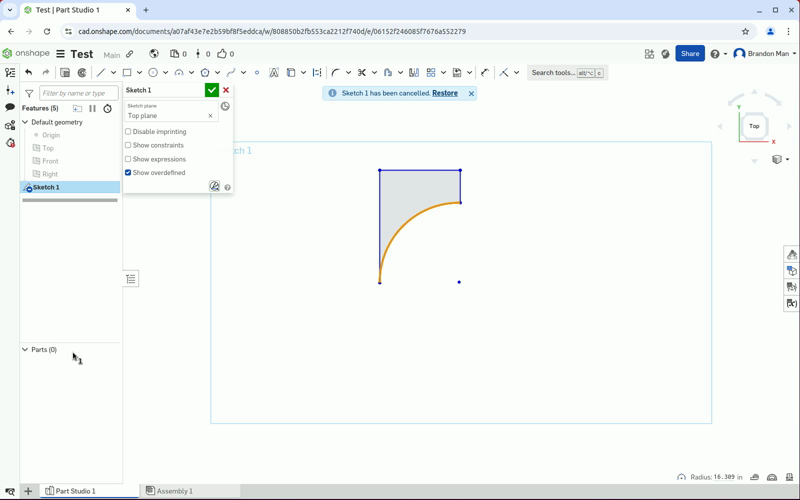
key(shift+y)
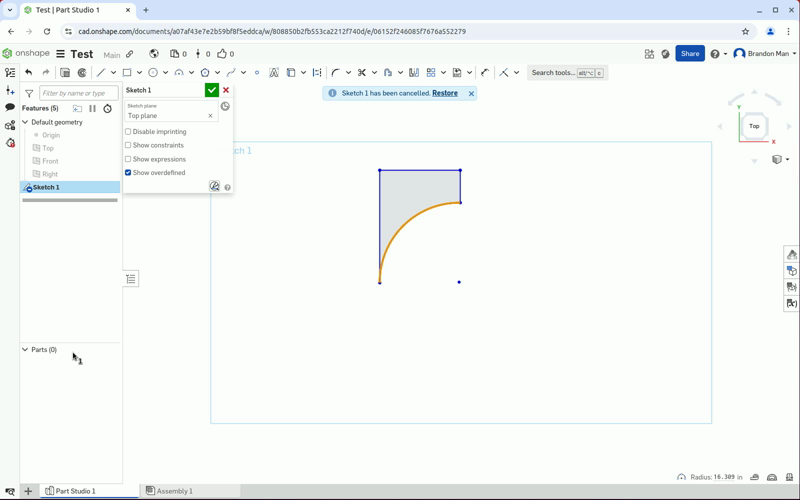
key(shift+e)
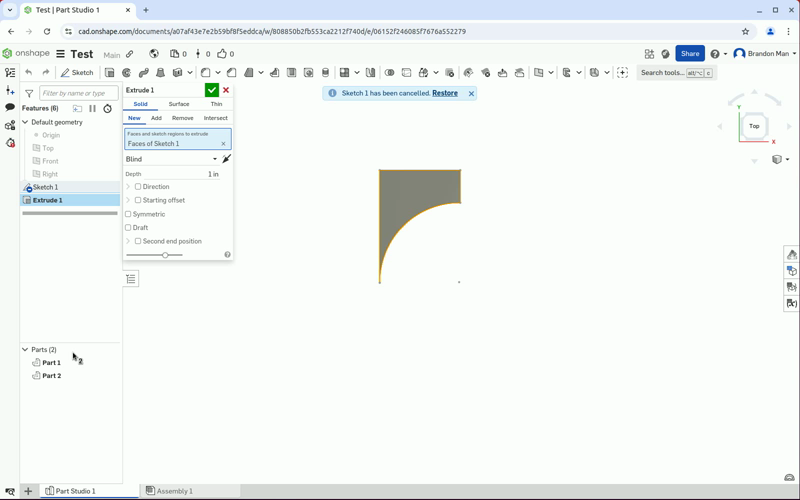
mouse_move(143, 106)
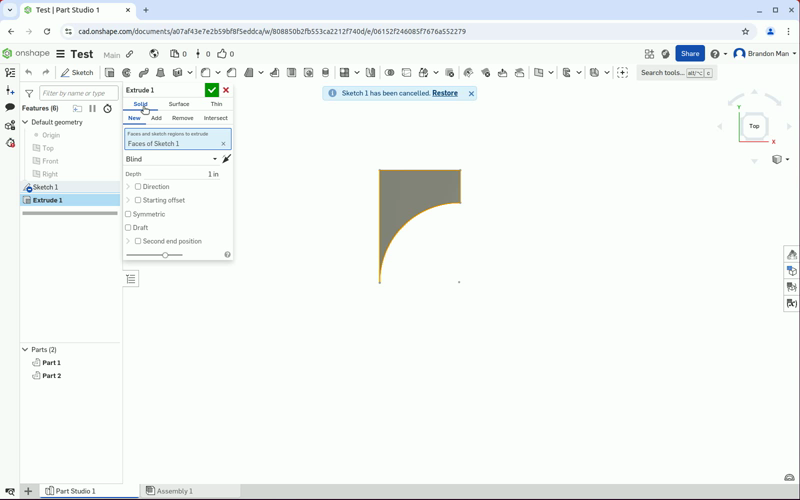
click(143, 106)
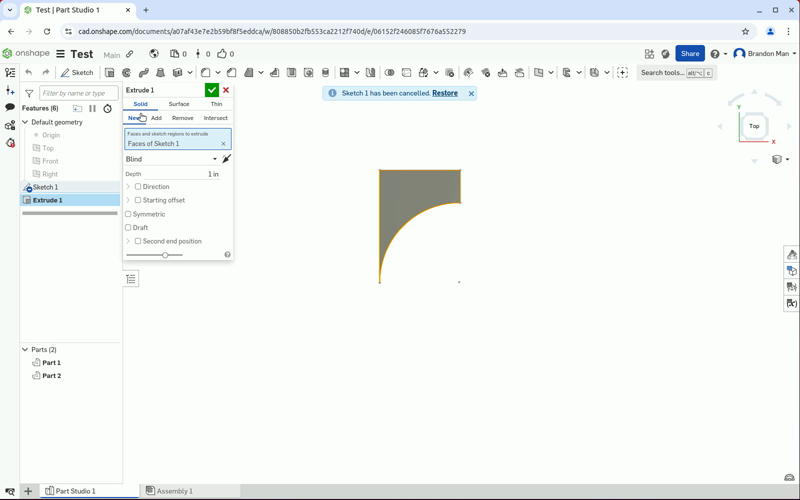
mouse_move(137, 120)
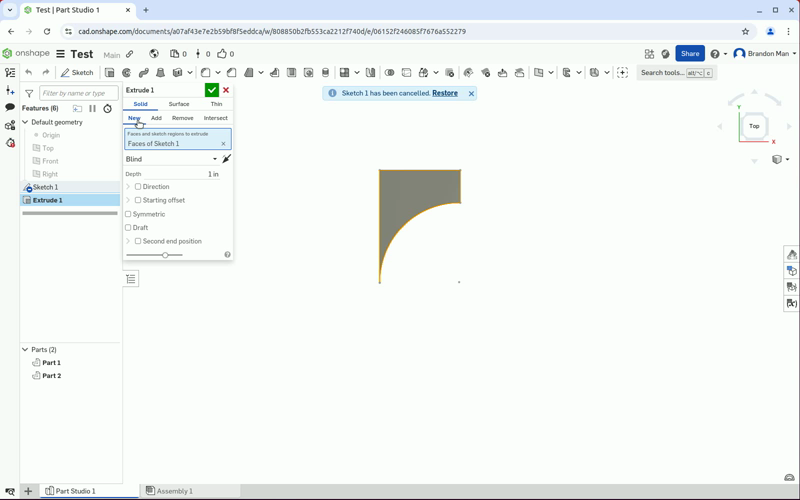
click(137, 120)
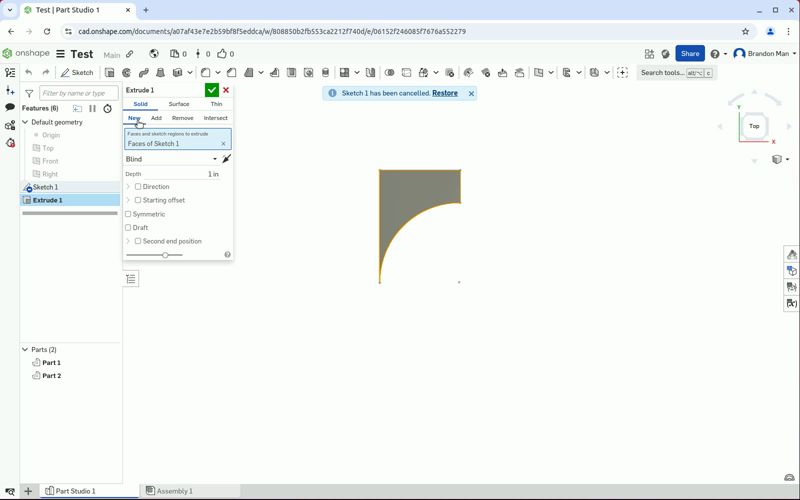
key(tab, 4)
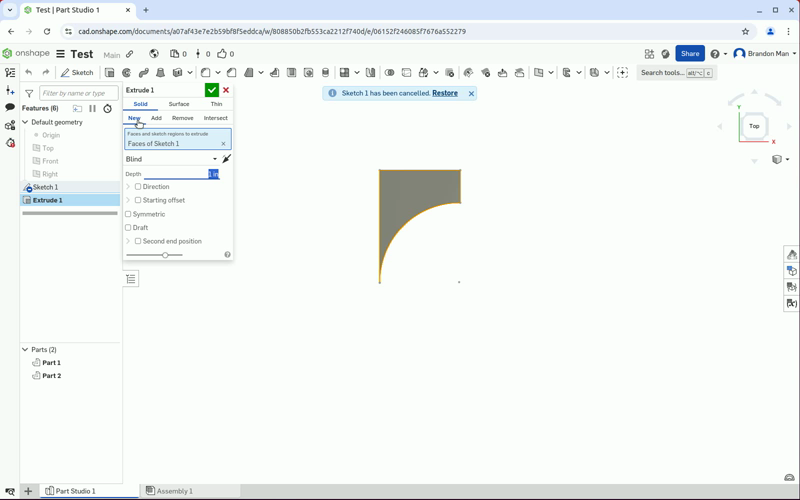
text(2.166)
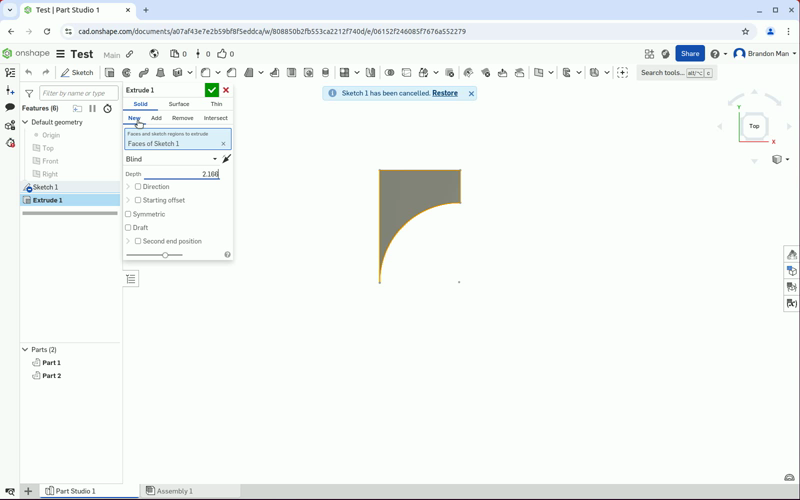
key(enter)
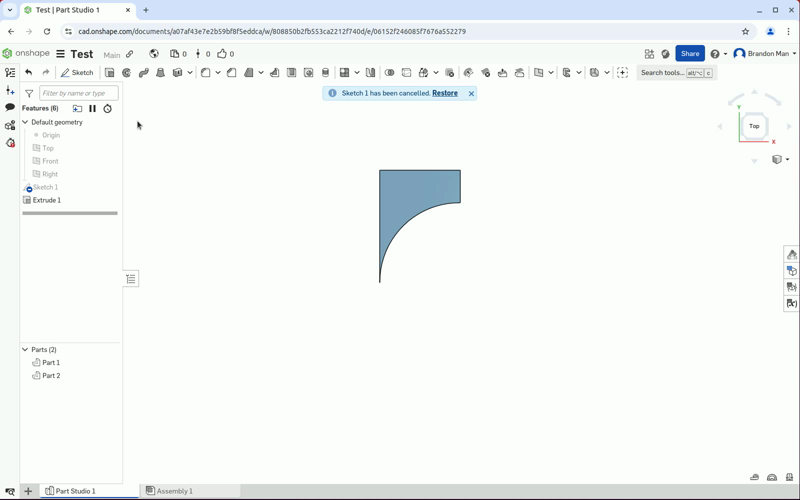
key(shift+h)
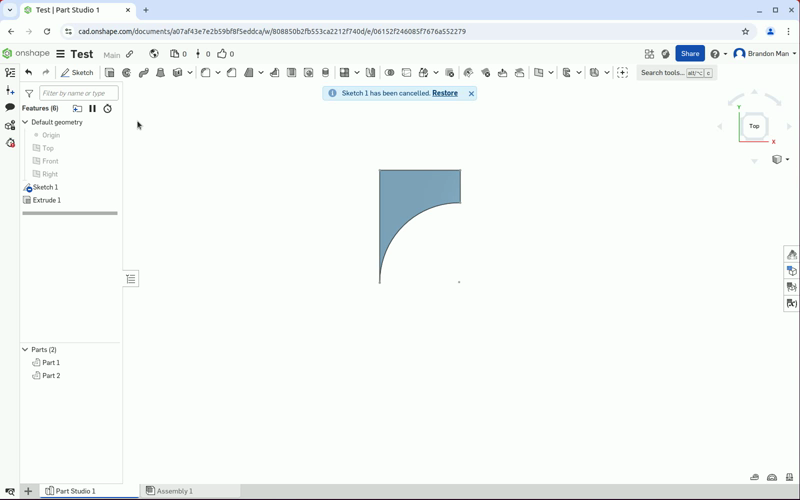
key(shift+h)
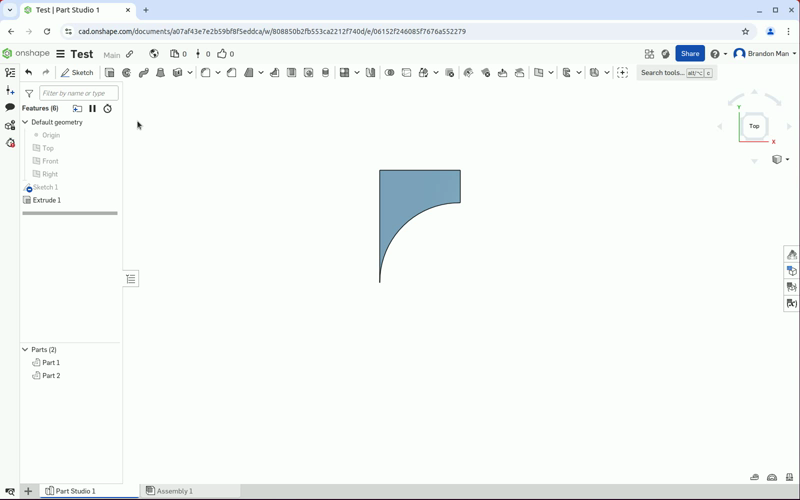
mouse_move(73, 189)
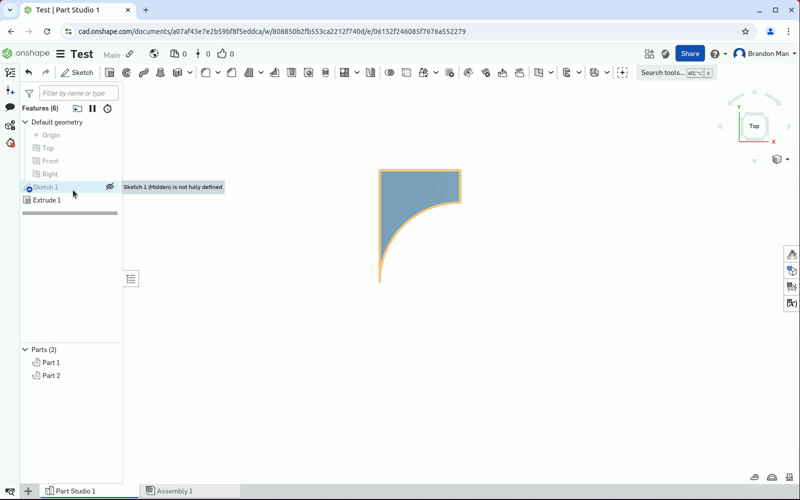
click(73, 189)
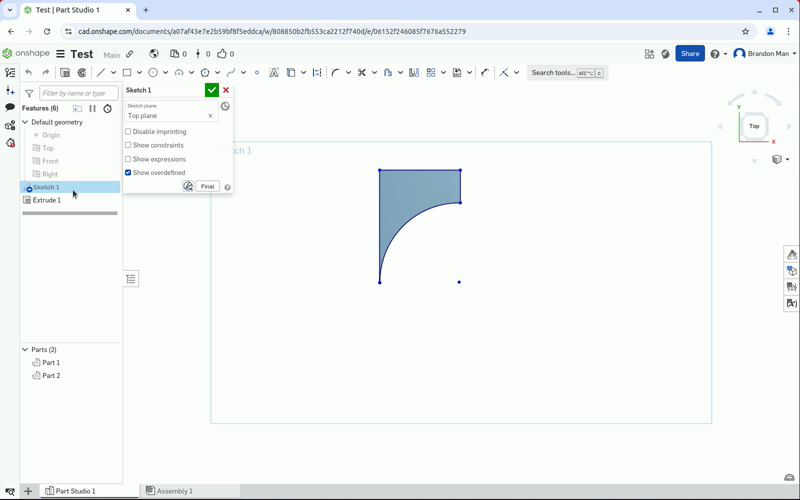
mouse_move(229, 92)
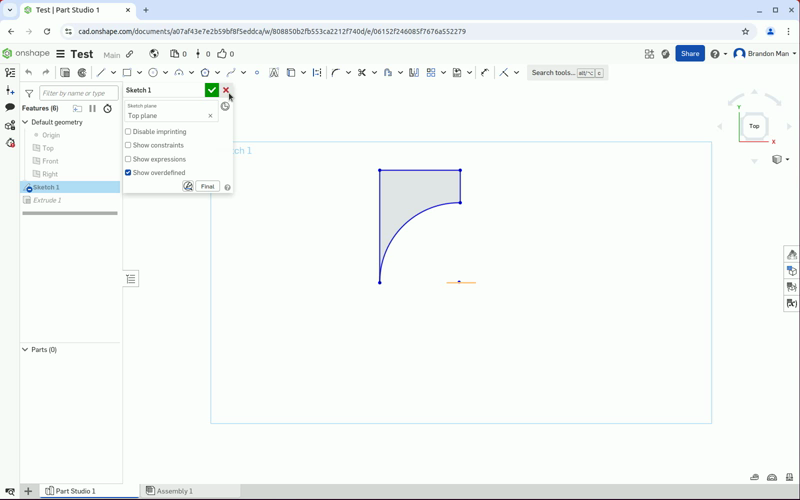
click(229, 92)
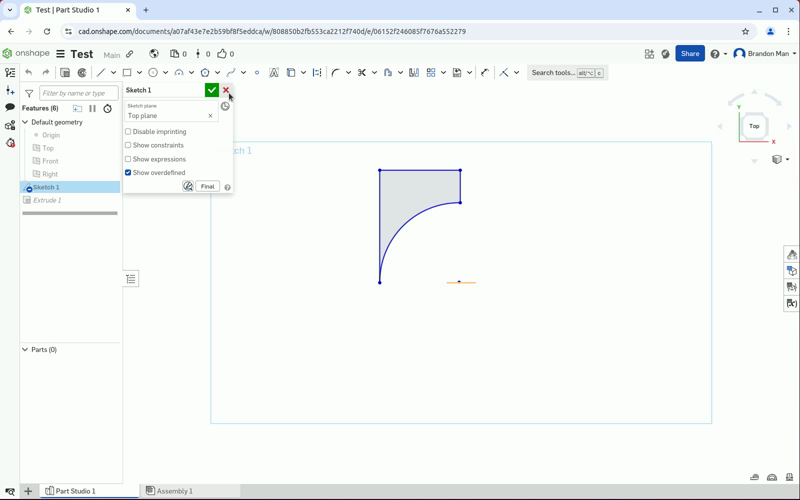
key(shift+s)
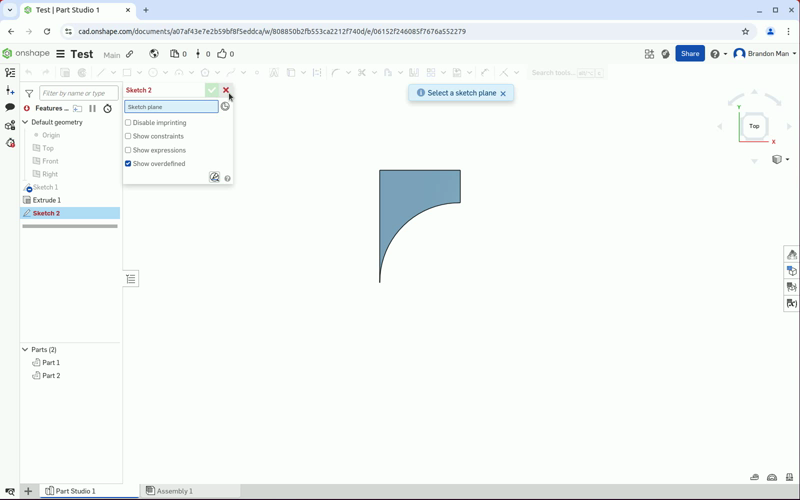
mouse_move(73, 150)
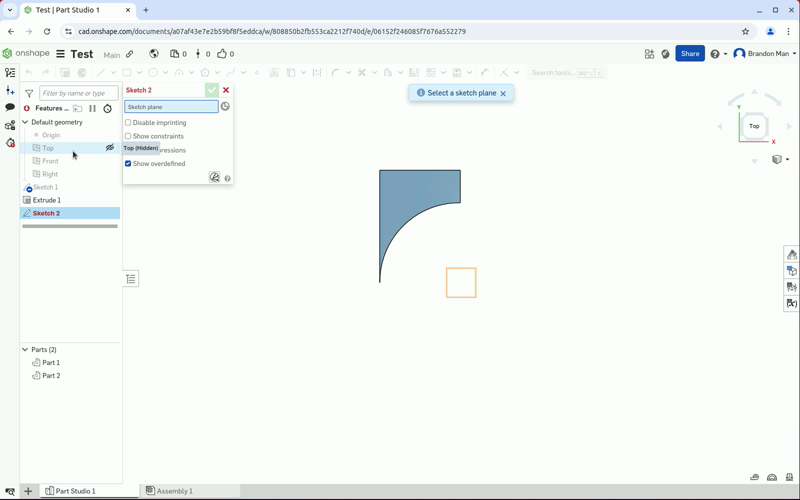
click(73, 150)
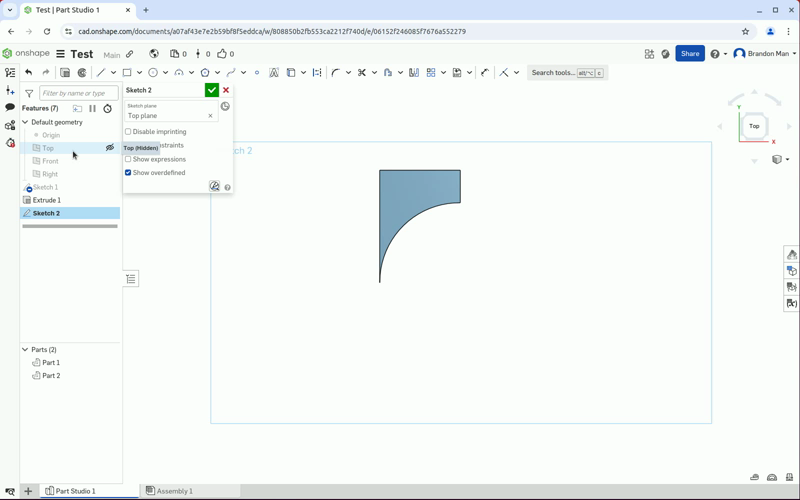
mouse_move(73, 352)
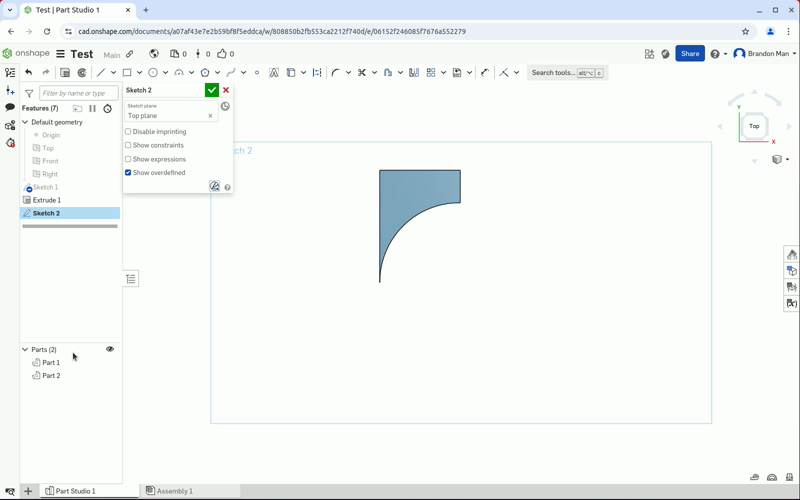
key(y)
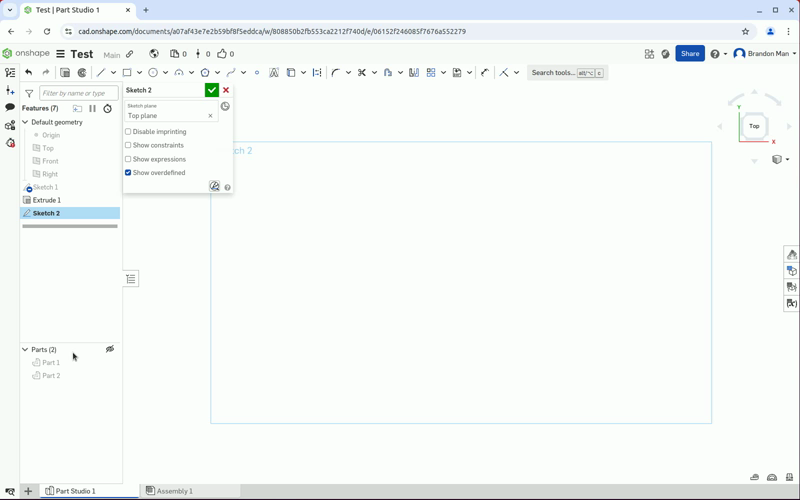
key(a)
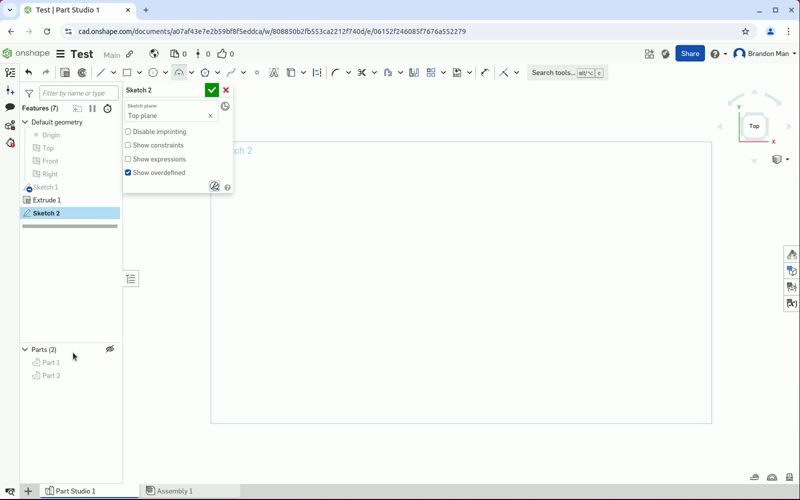
key_down(shift)
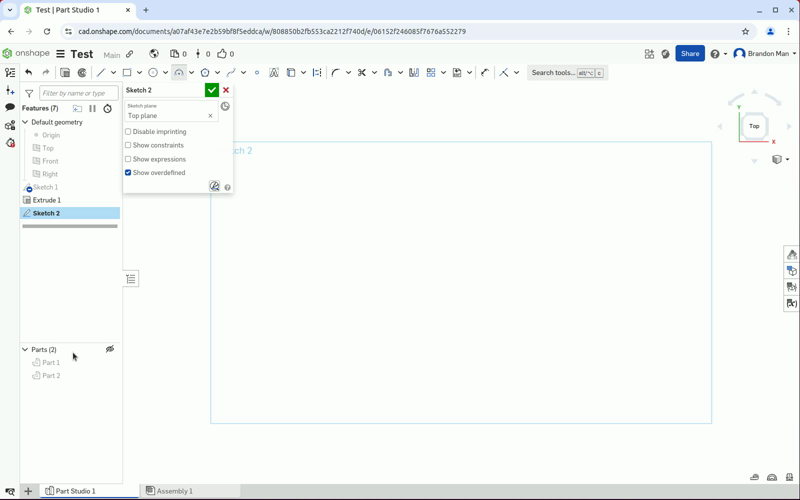
mouse_move(460, 201)
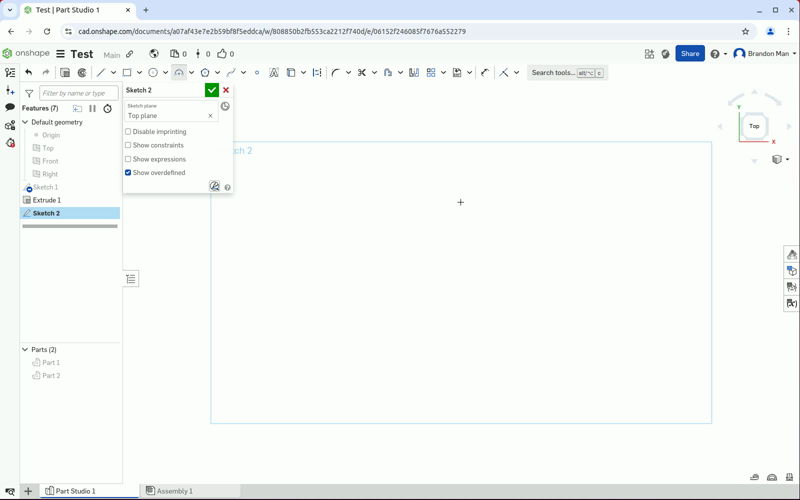
click(460, 201)
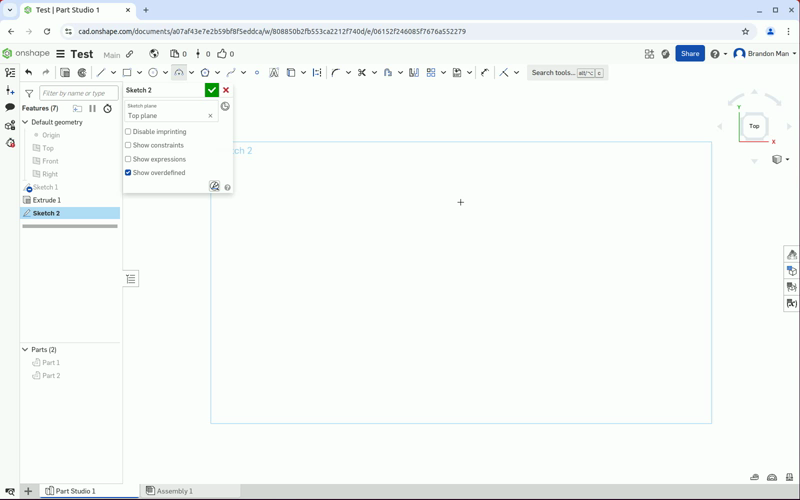
key_up(shift)
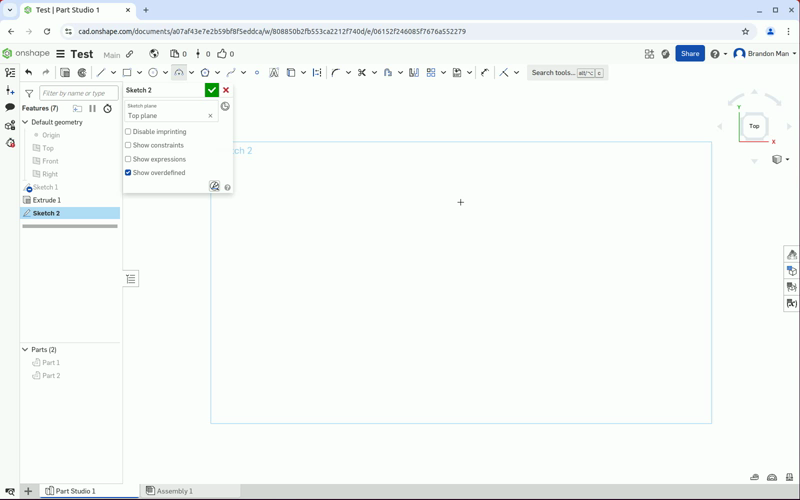
key_down(shift)
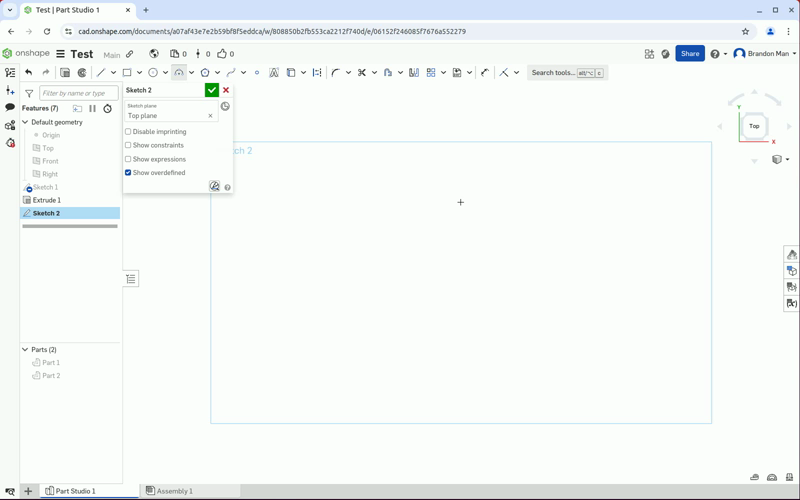
mouse_move(542, 283)
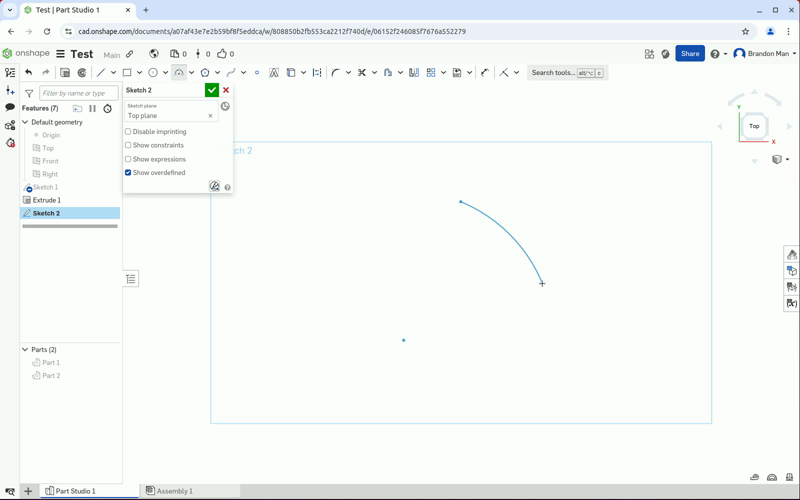
click(542, 283)
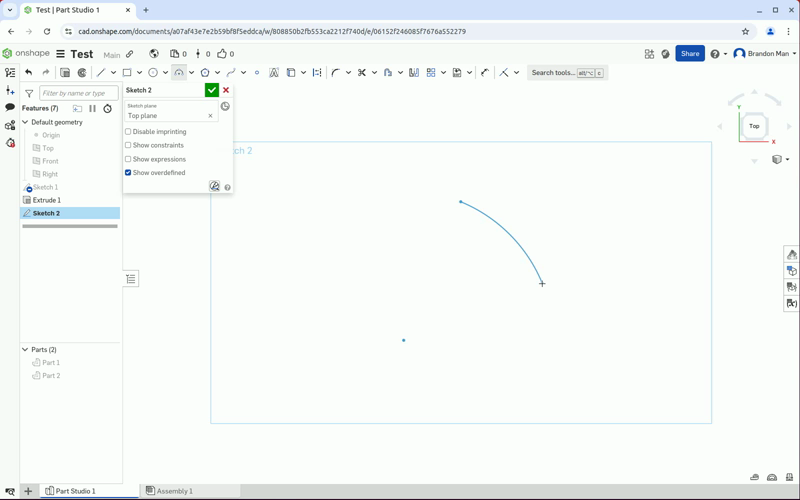
mouse_move(518, 225)
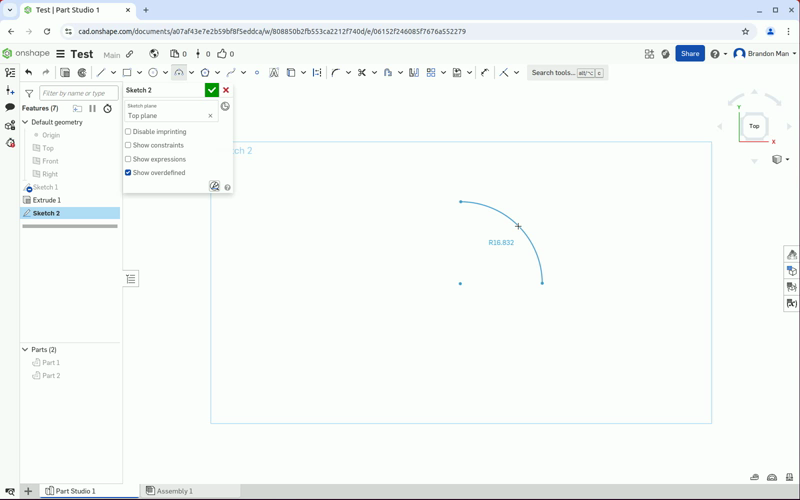
click(518, 225)
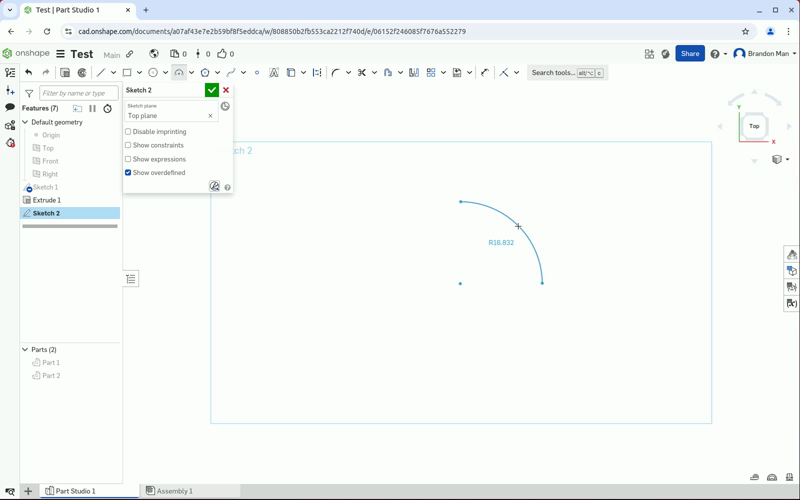
key_up(shift)
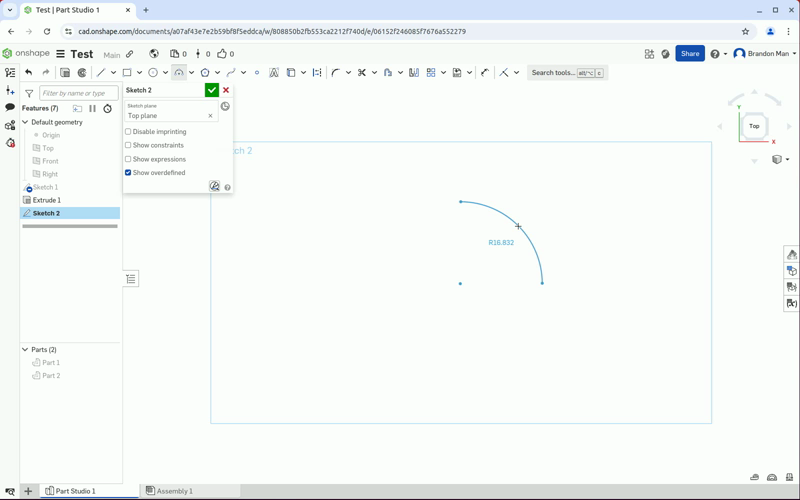
key(esc)
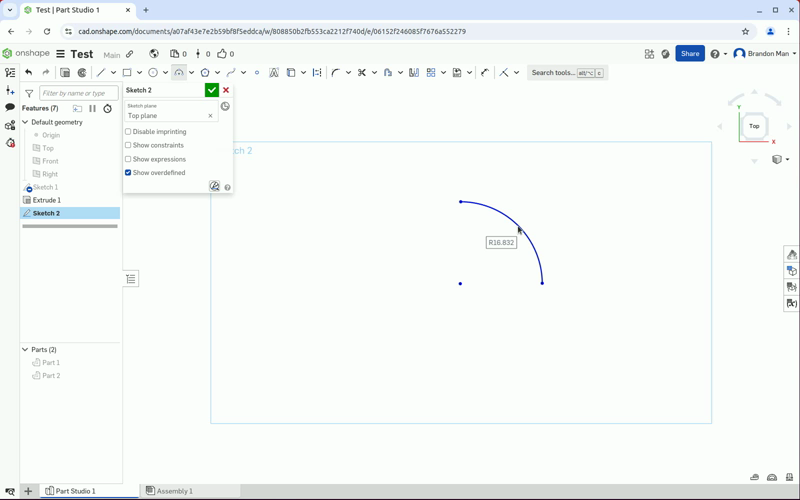
key(l)
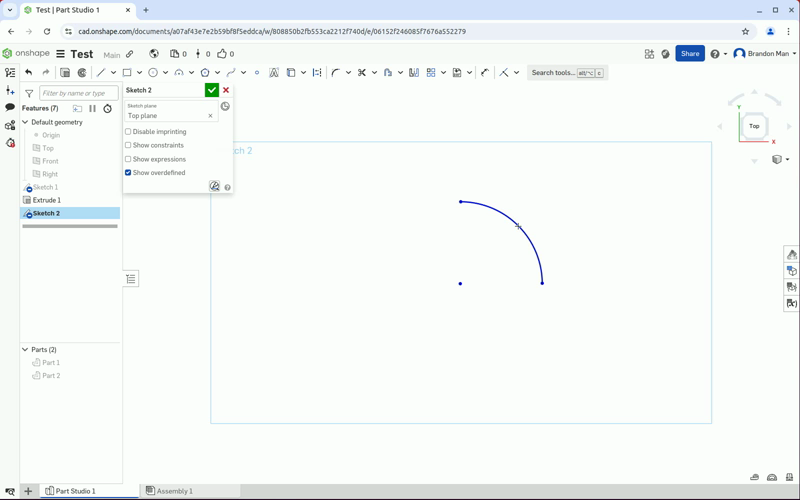
mouse_move(542, 283)
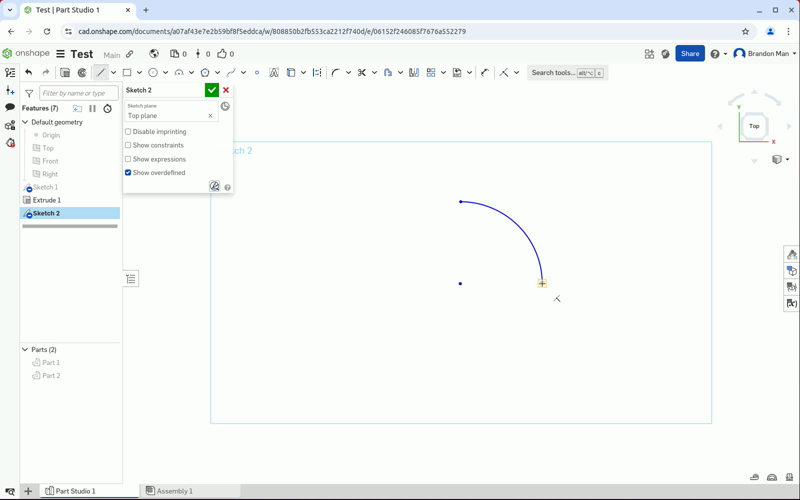
click(542, 283)
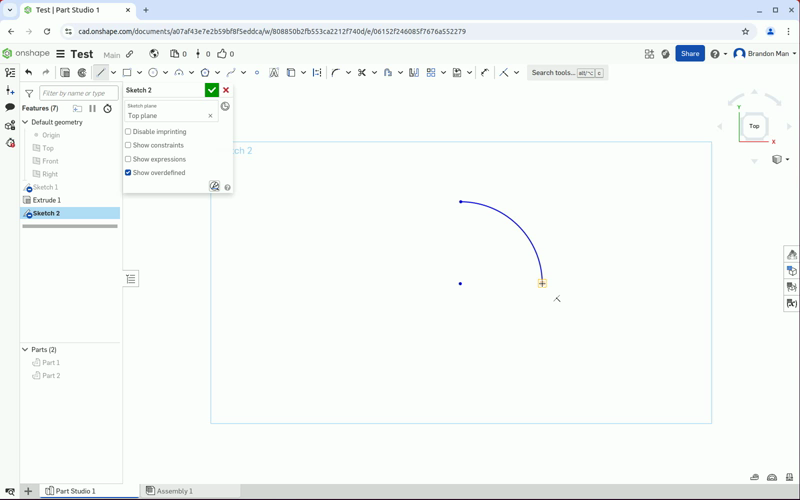
key_down(shift)
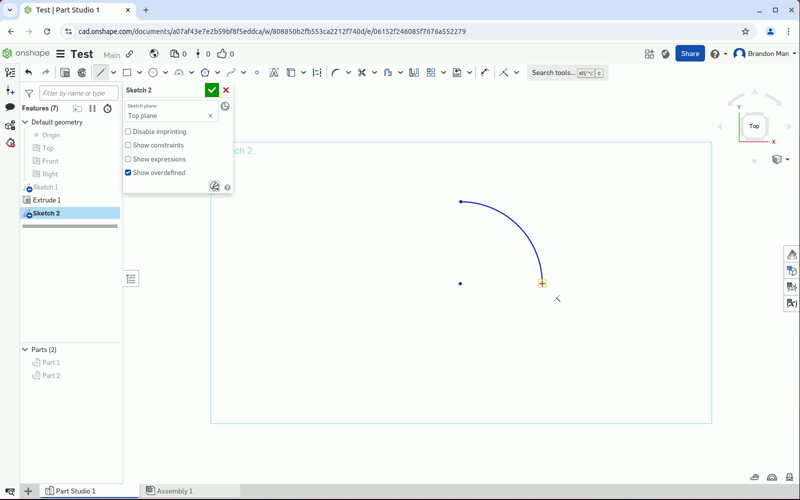
mouse_move(542, 169)
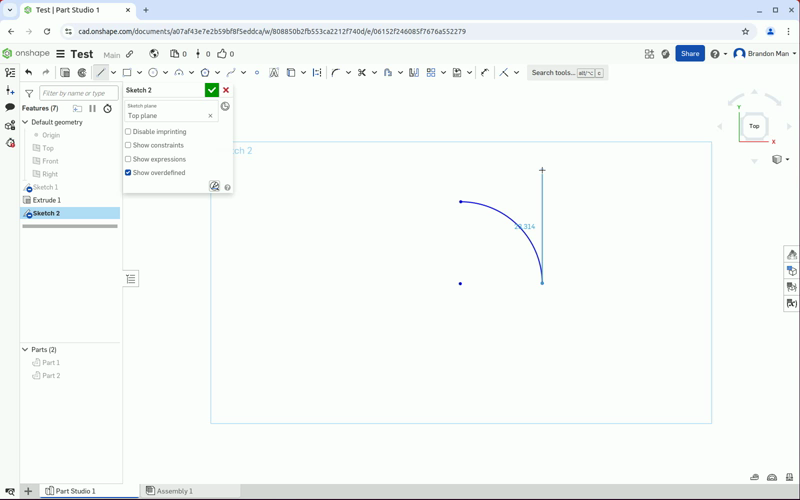
click(542, 169)
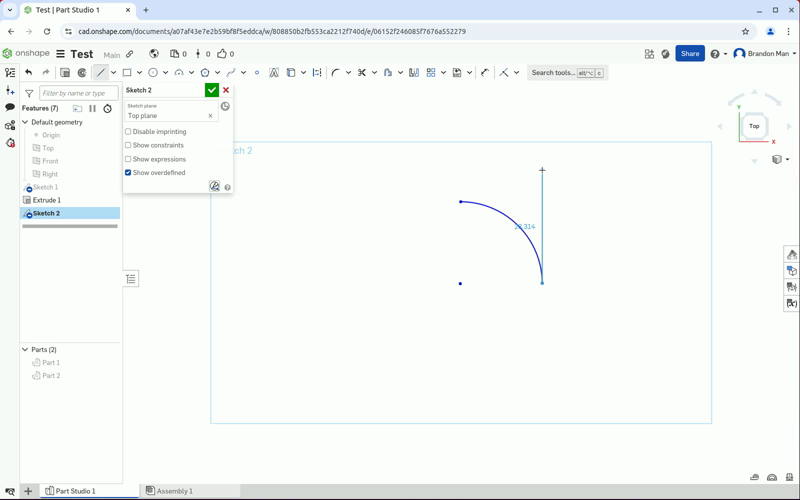
key_up(shift)
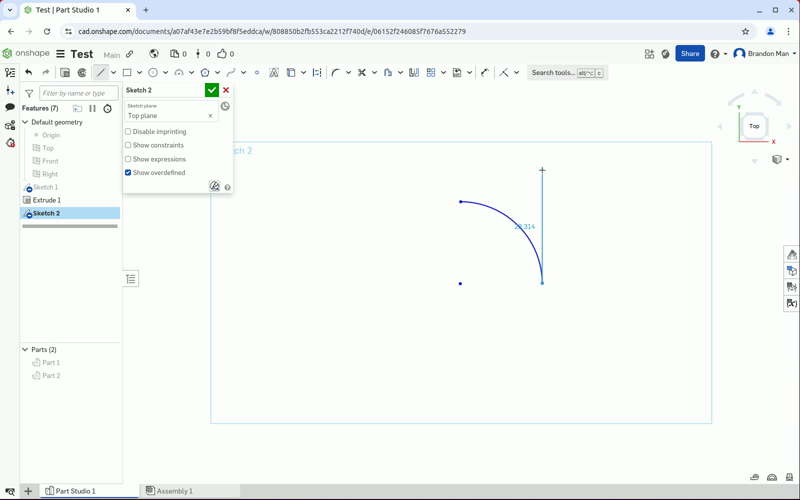
key_down(shift)
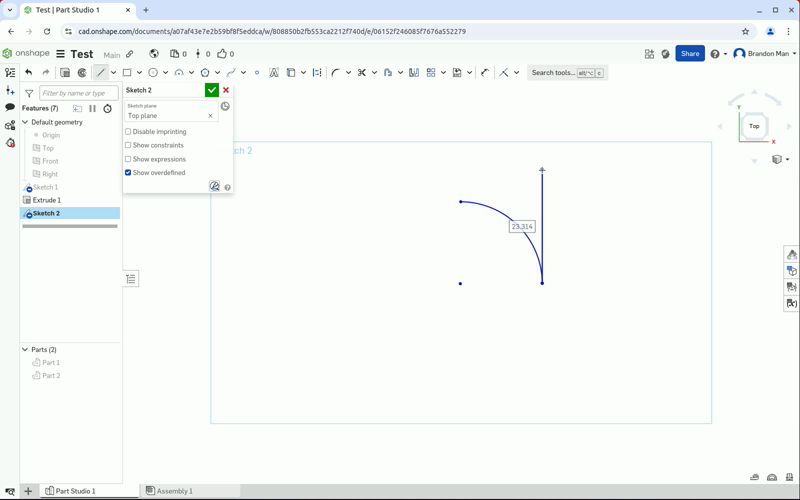
mouse_move(460, 169)
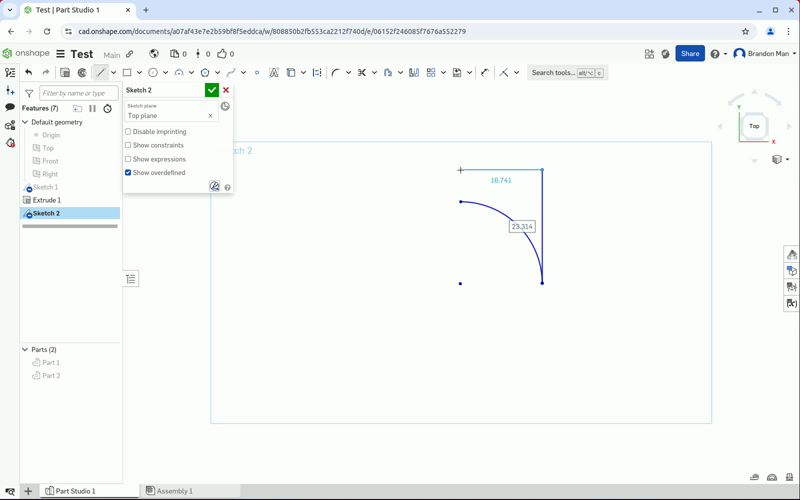
click(460, 169)
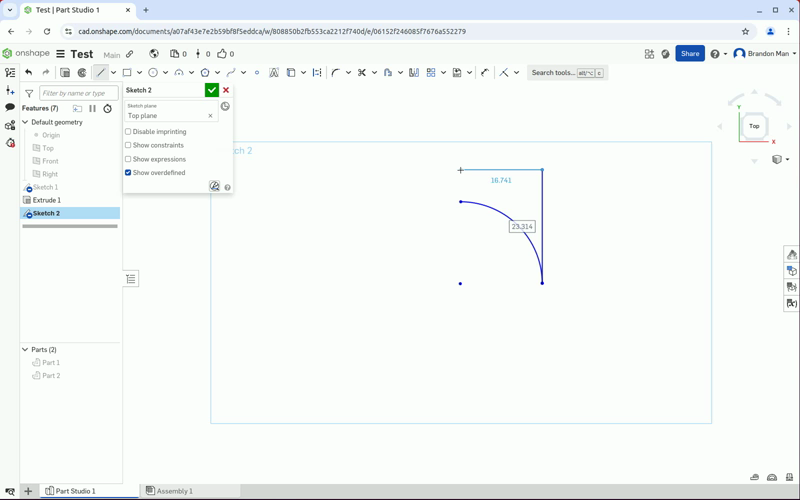
key_up(shift)
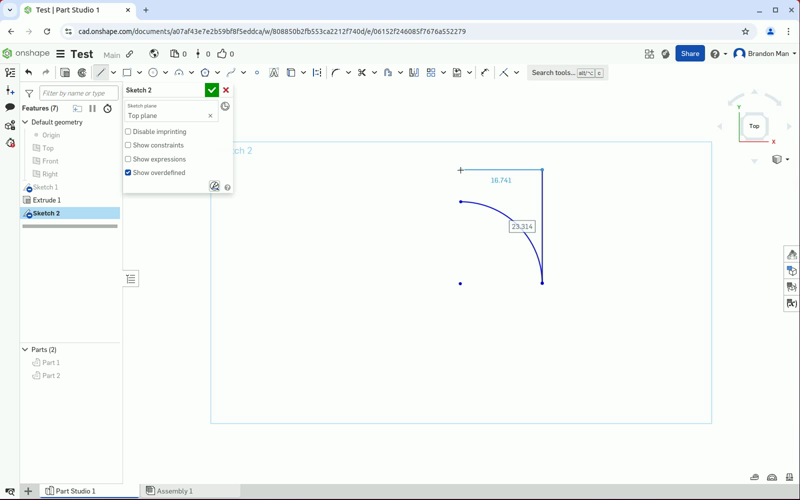
mouse_move(490, 169)
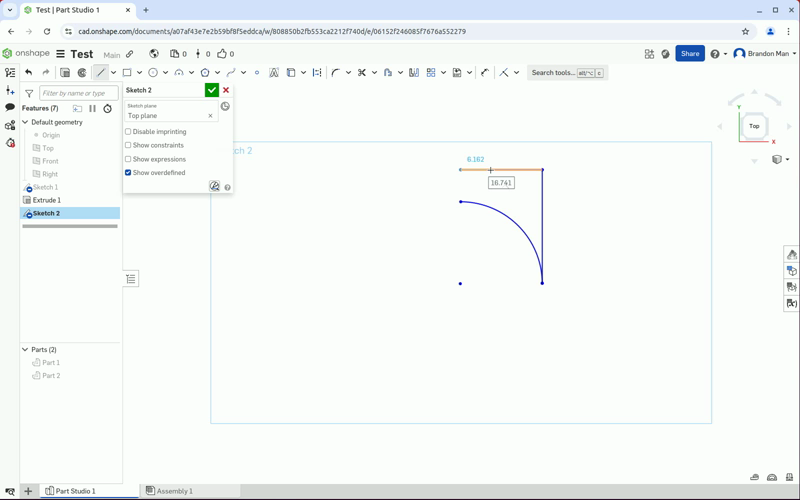
key_down(shift)
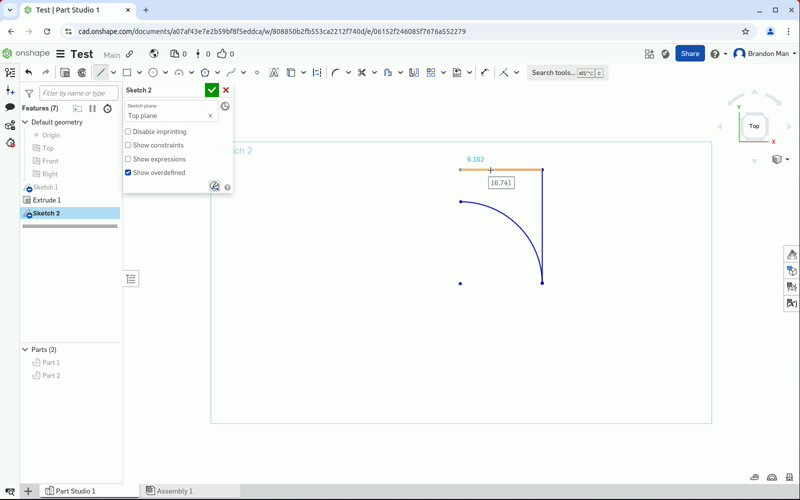
mouse_move(460, 201)
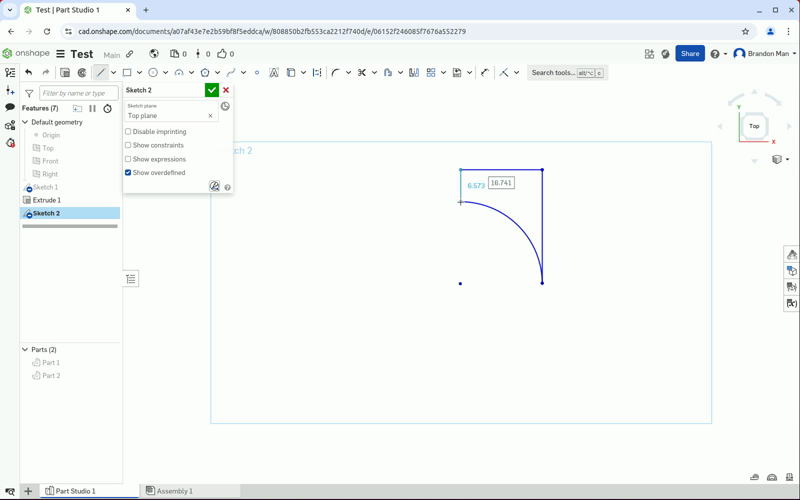
key_up(shift)
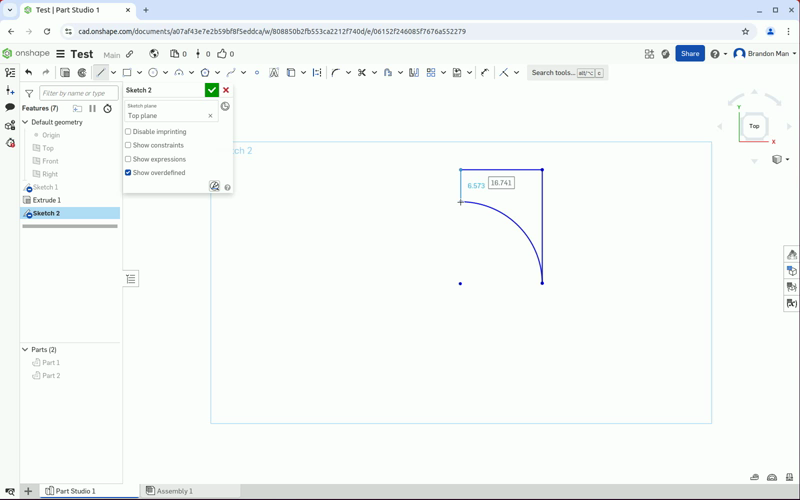
click(460, 201)
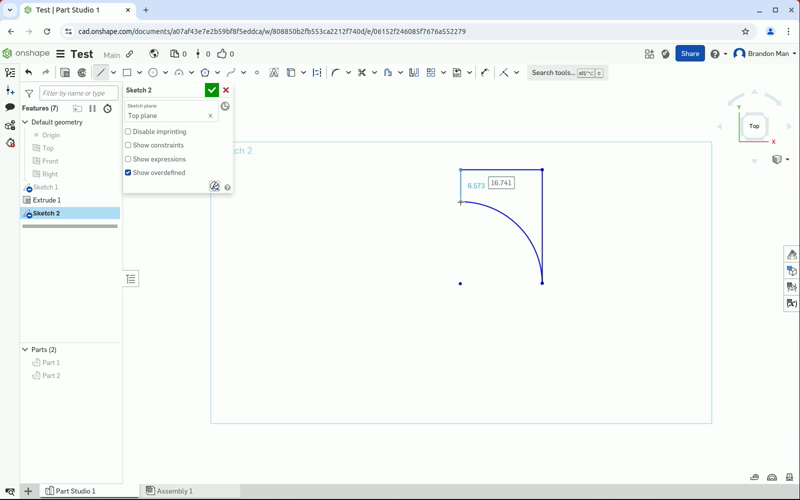
key(esc)
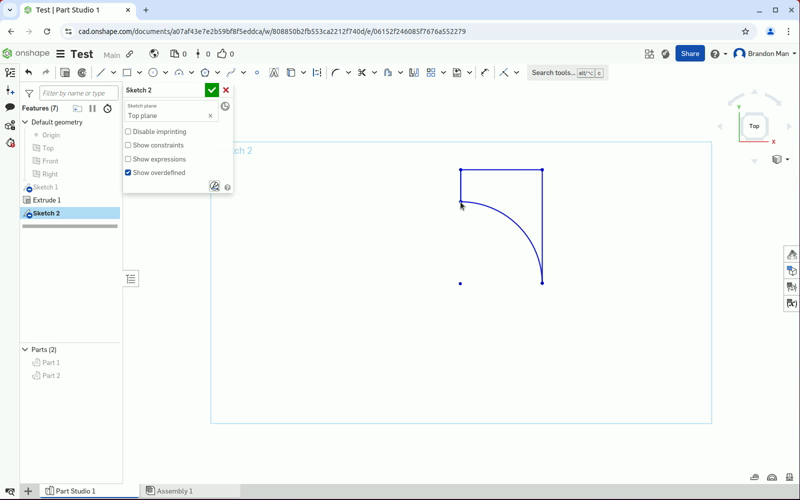
mouse_move(519, 200)
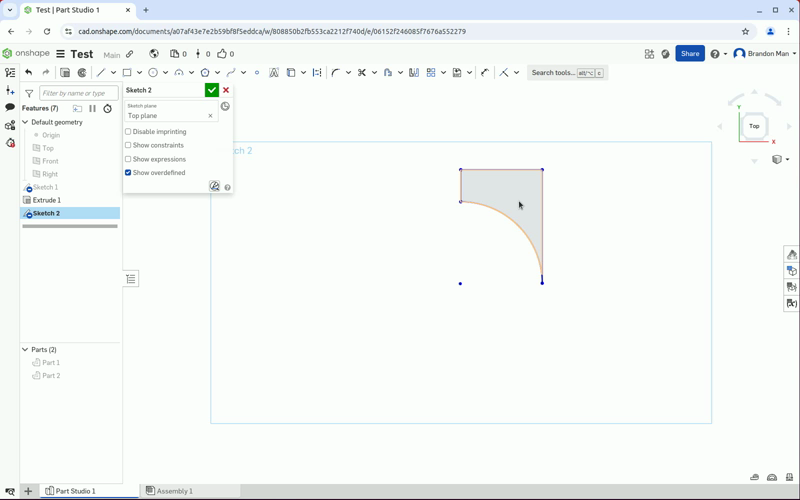
click(519, 200)
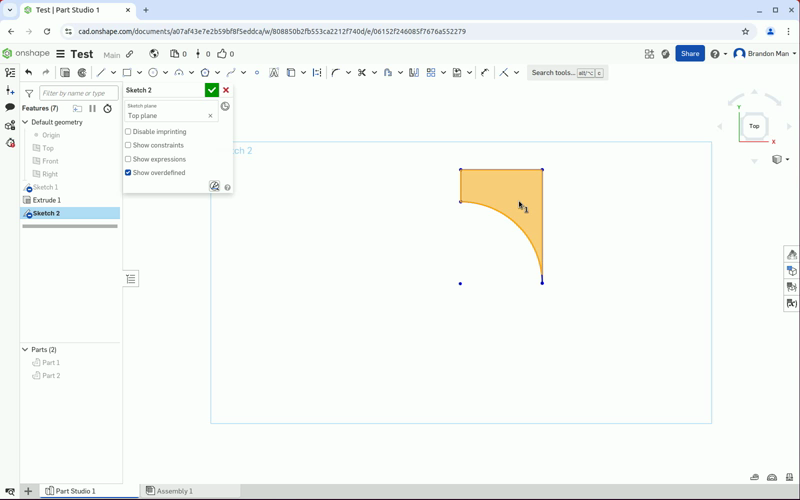
mouse_move(73, 352)
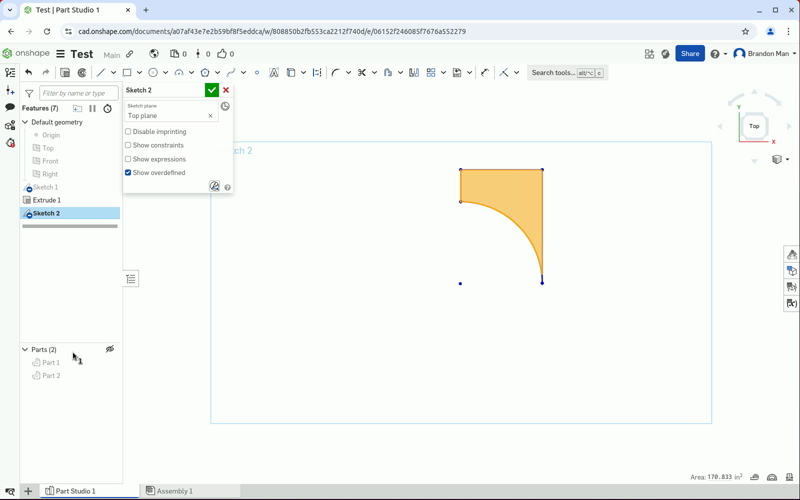
key(shift+y)
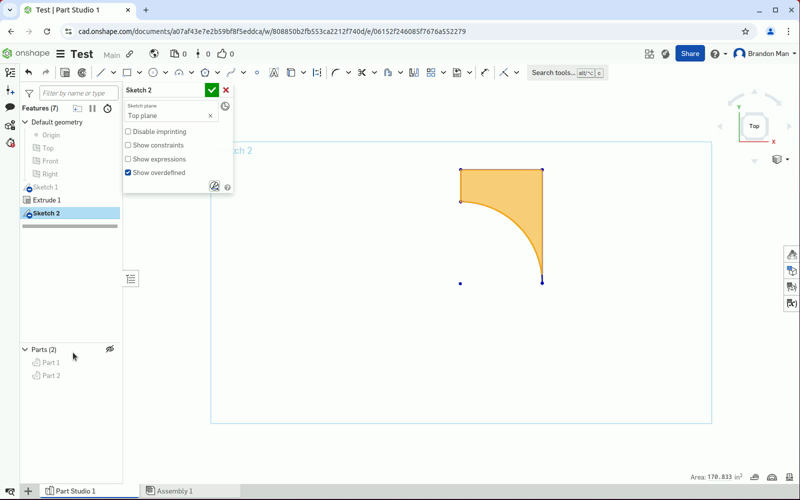
key(shift+e)
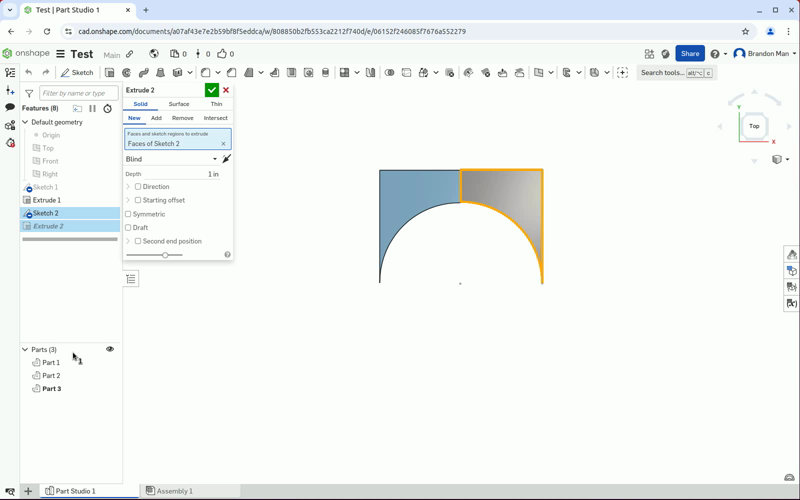
mouse_move(143, 106)
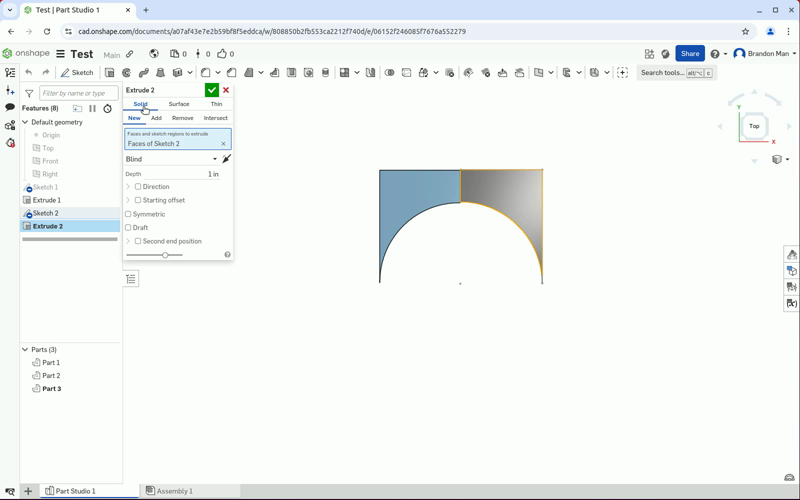
click(143, 106)
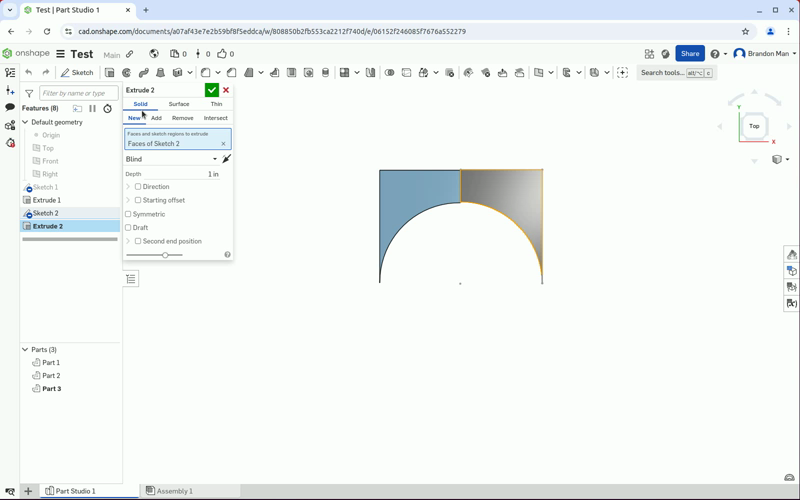
mouse_move(137, 120)
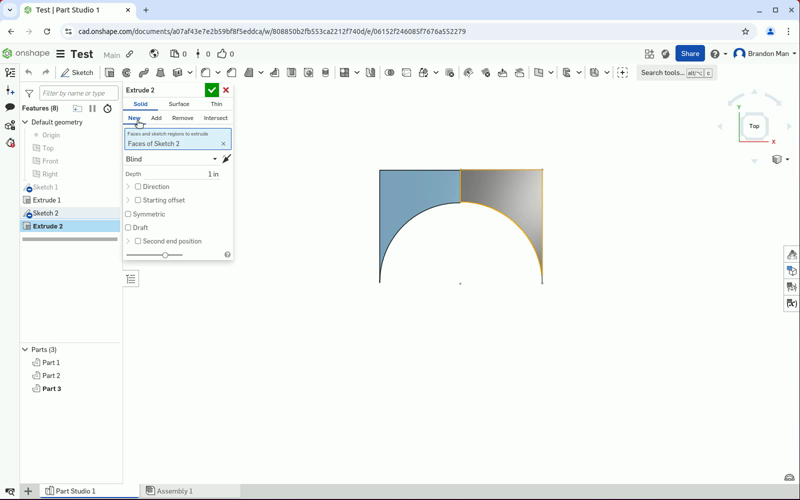
click(137, 120)
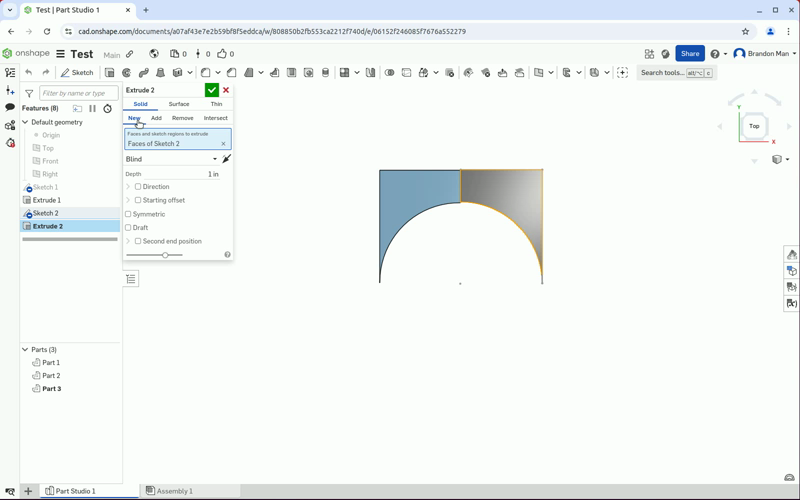
key(tab, 4)
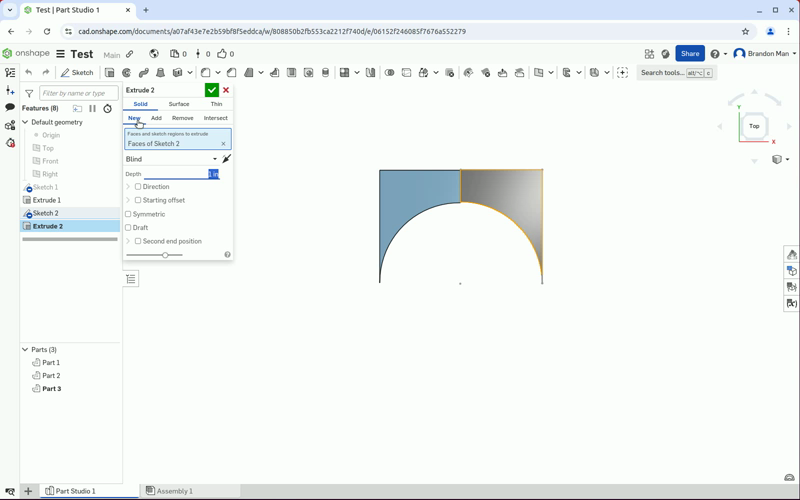
text(2.166)
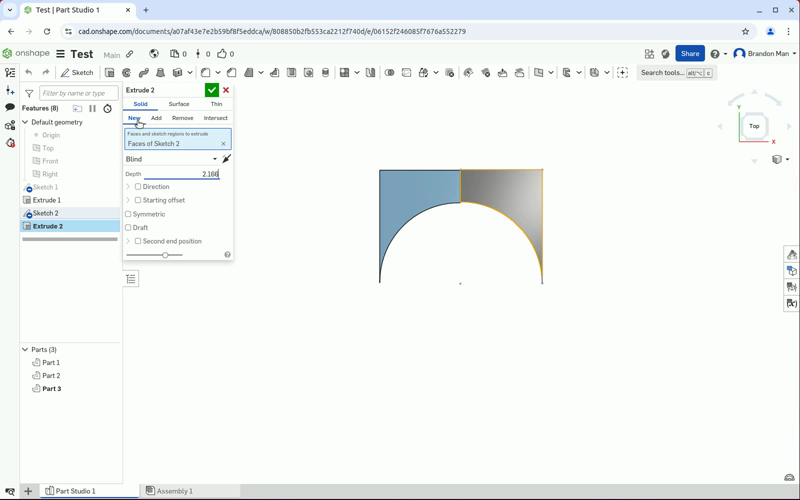
key(enter)
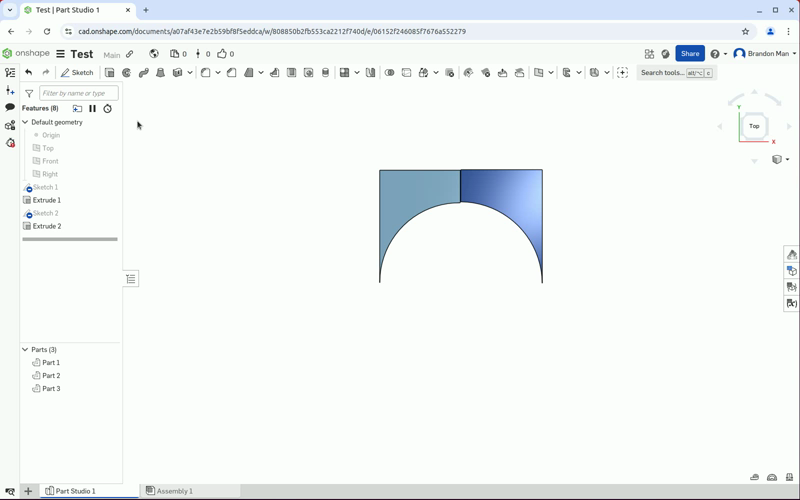
key(shift+h)
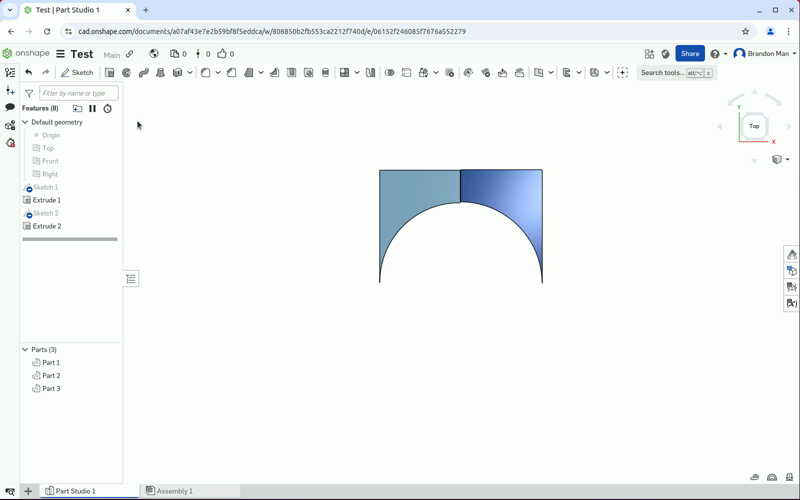
key(shift+h)
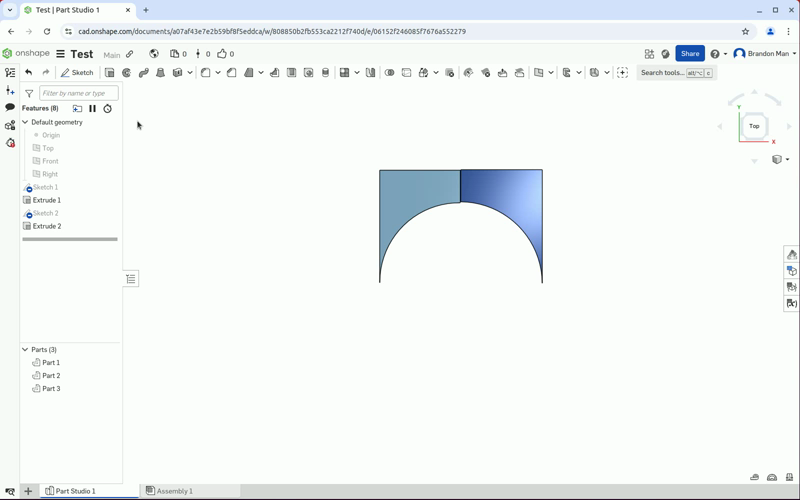
mouse_move(73, 189)
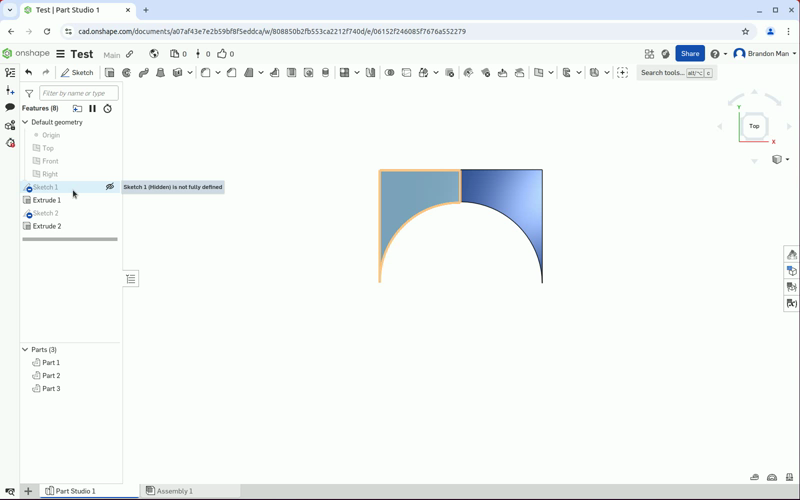
click(73, 189)
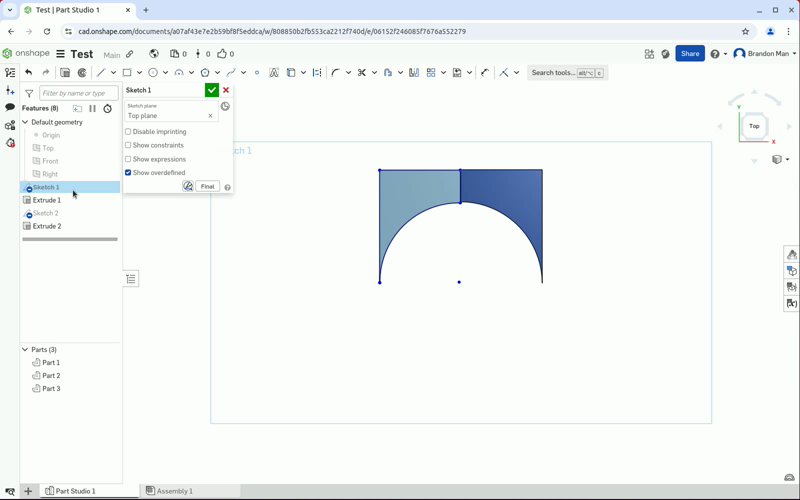
mouse_move(229, 92)
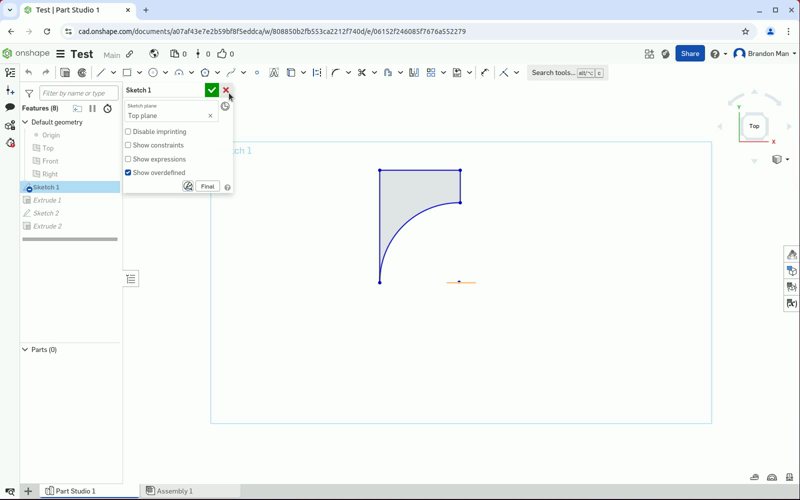
click(229, 92)
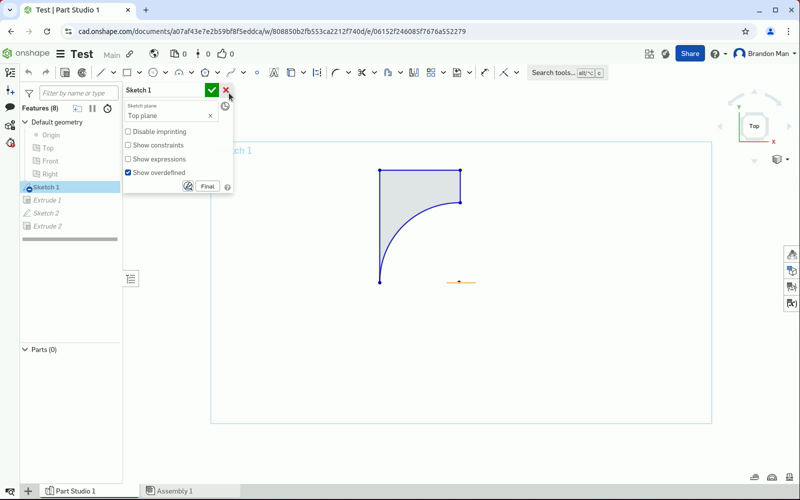
key(shift+s)
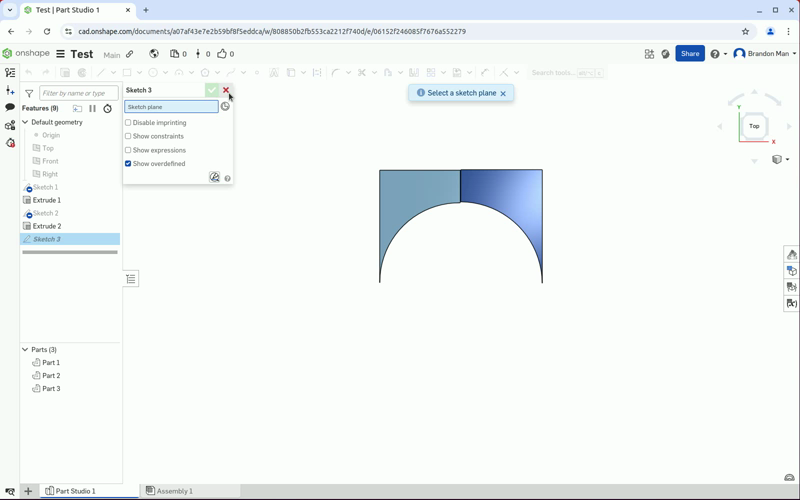
mouse_move(73, 150)
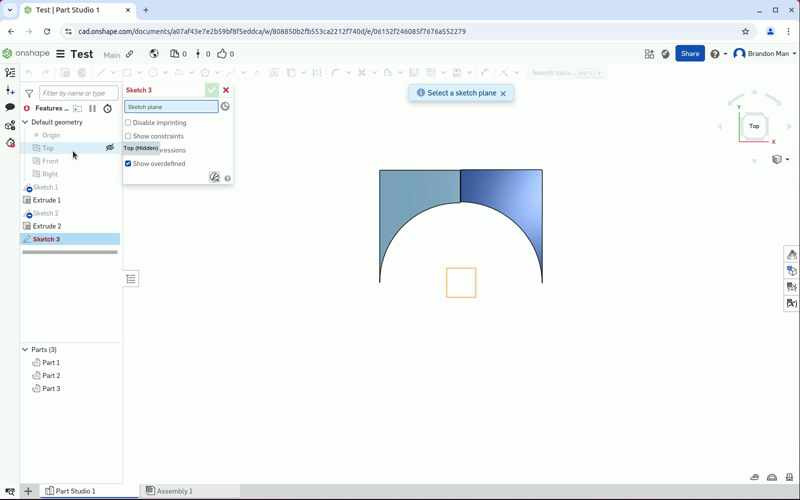
click(73, 150)
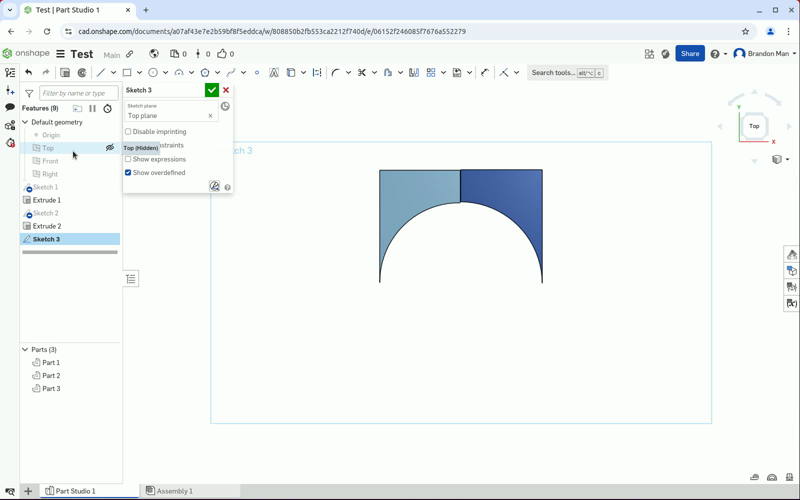
mouse_move(73, 352)
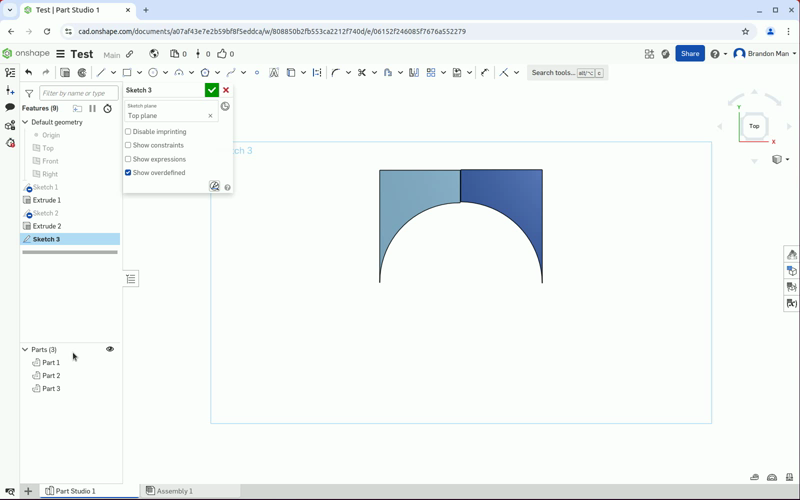
key(y)
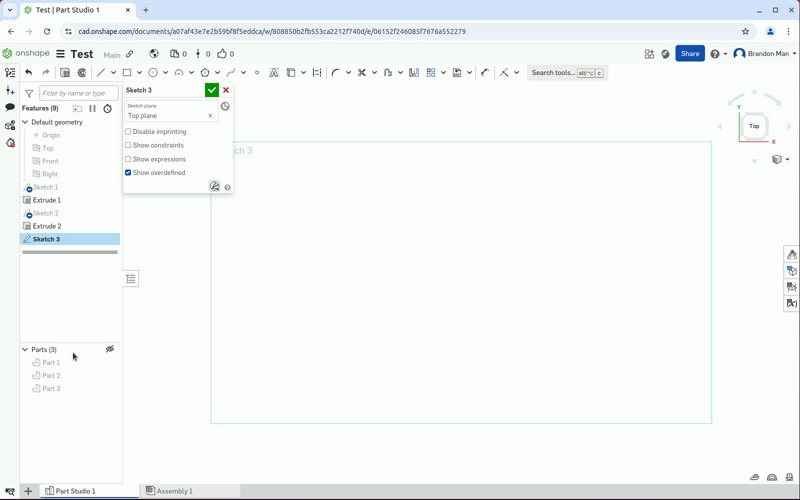
key(l)
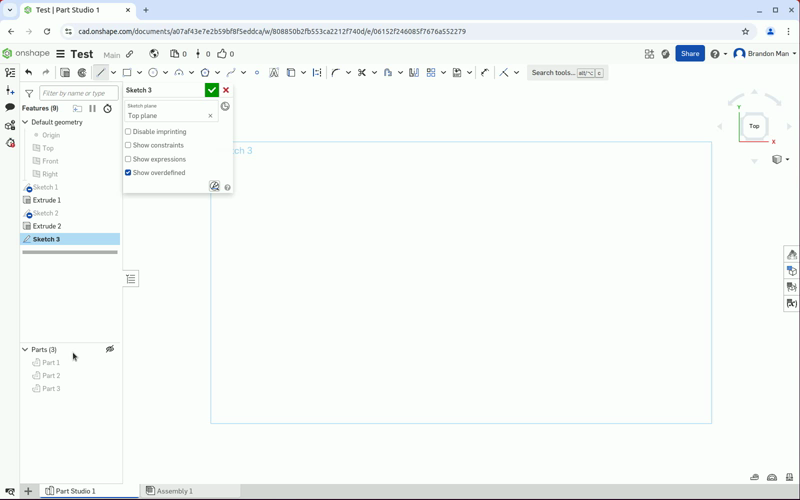
key_down(shift)
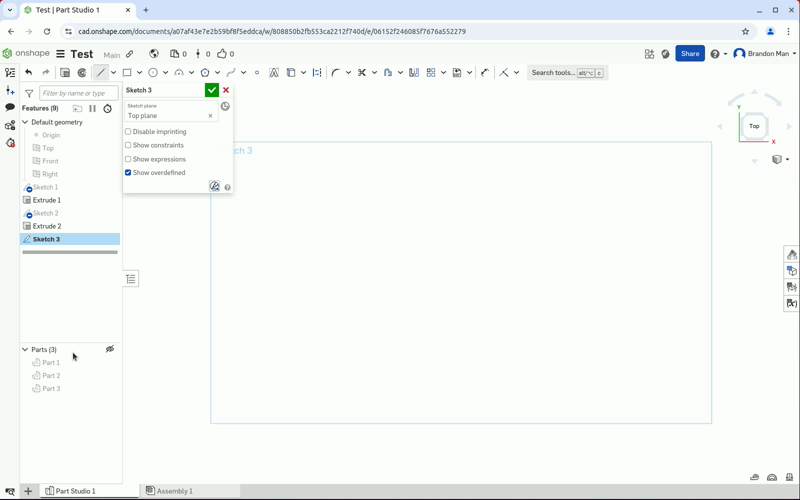
mouse_move(379, 282)
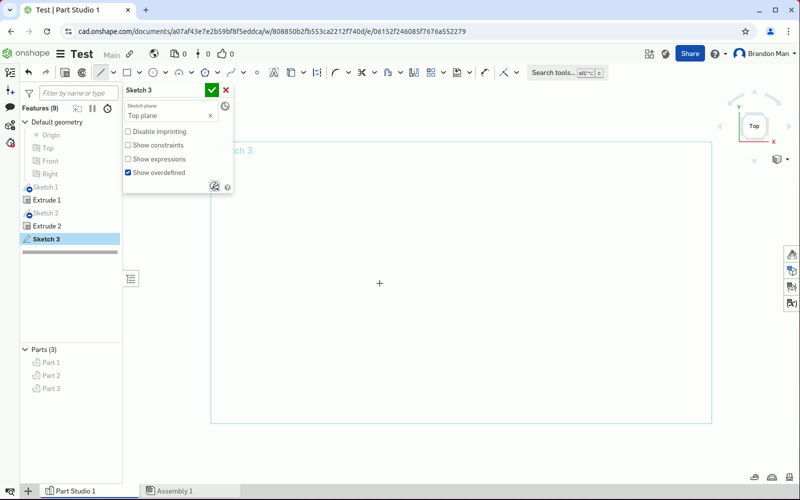
click(379, 282)
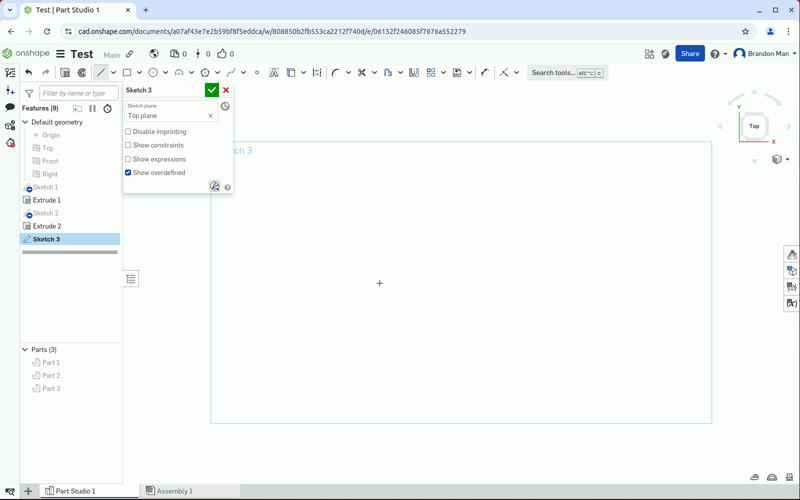
key_up(shift)
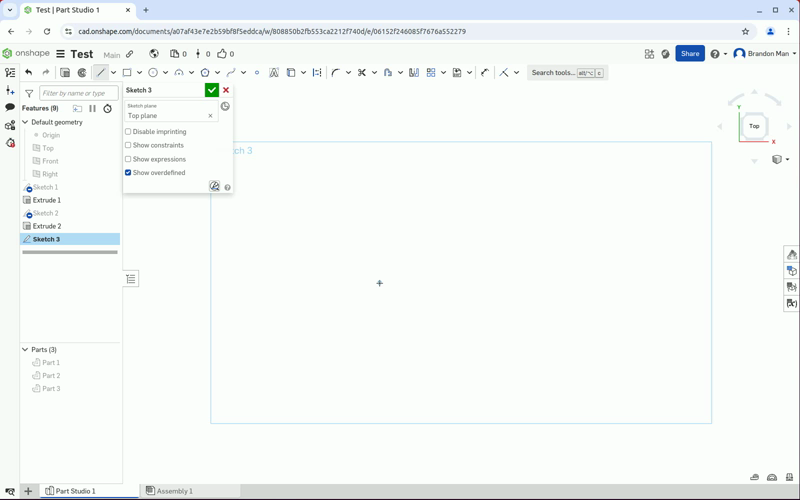
key_down(shift)
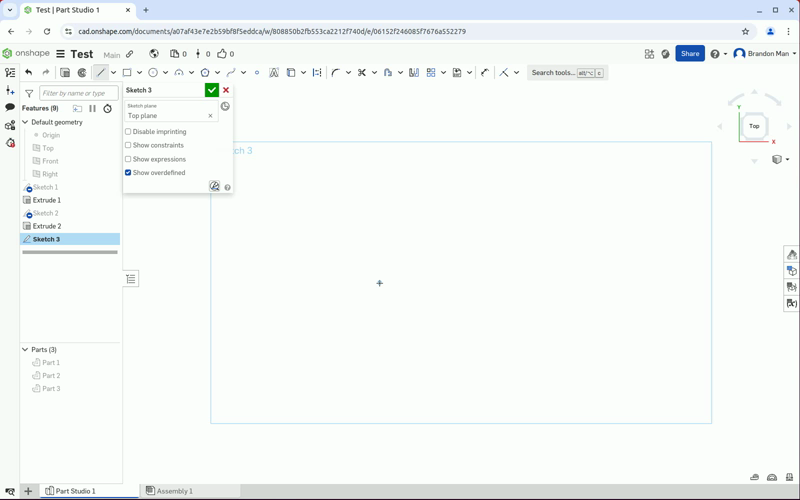
mouse_move(461, 282)
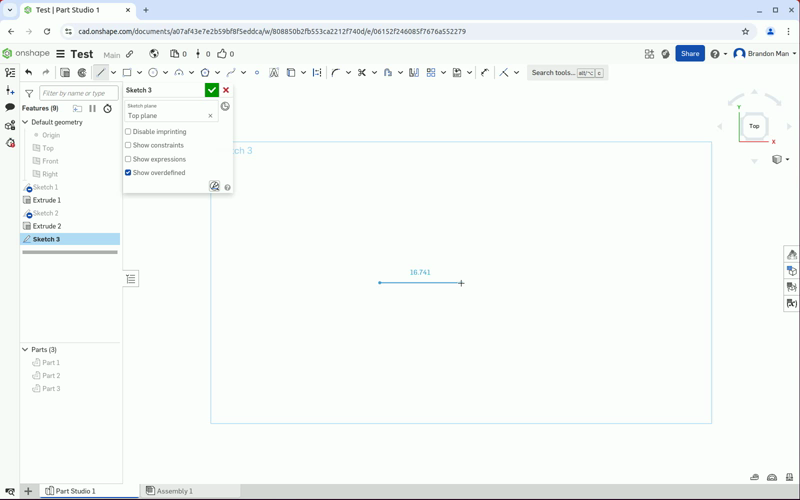
click(461, 282)
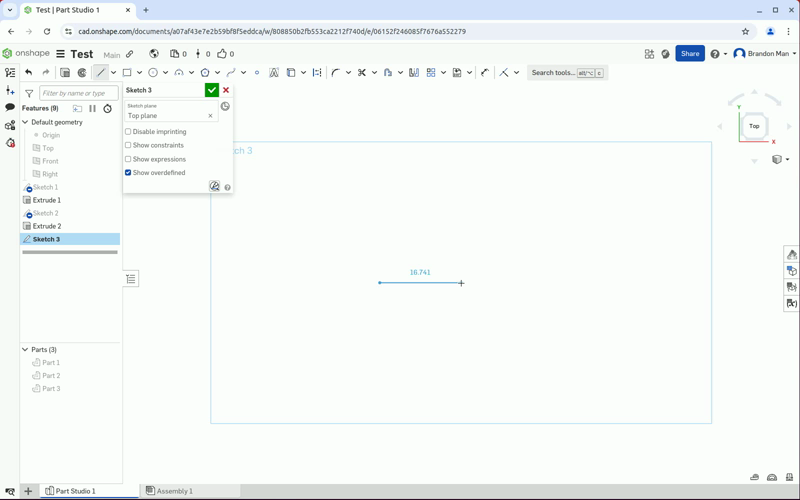
key_up(shift)
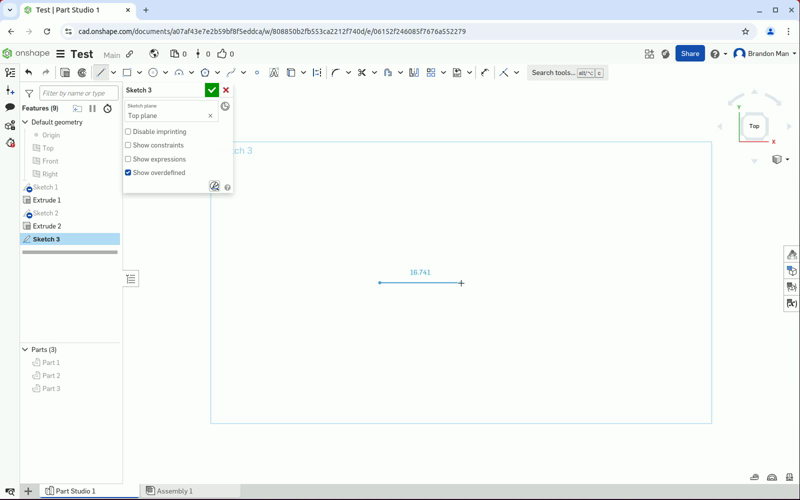
key_down(shift)
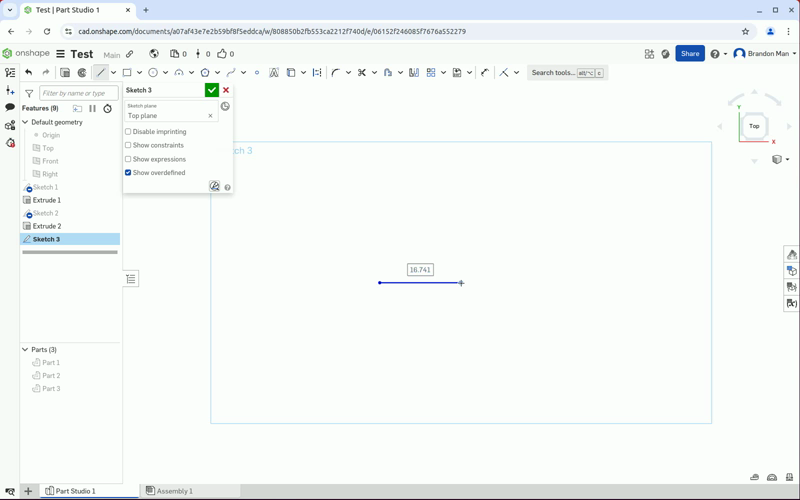
mouse_move(461, 201)
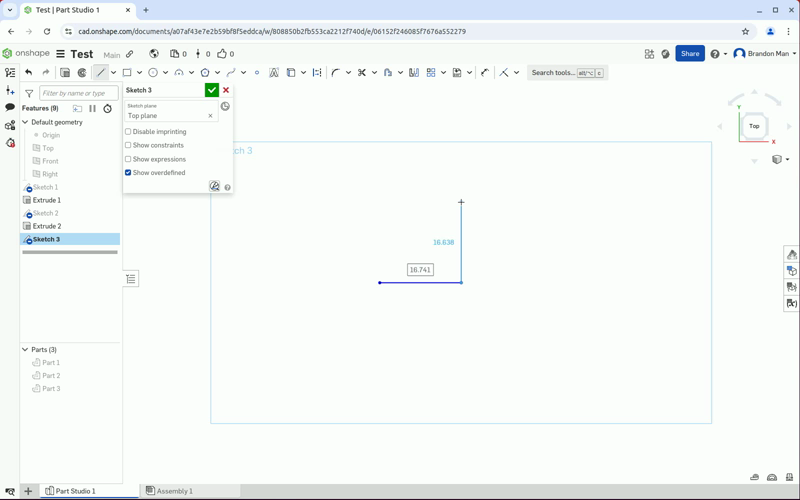
click(461, 201)
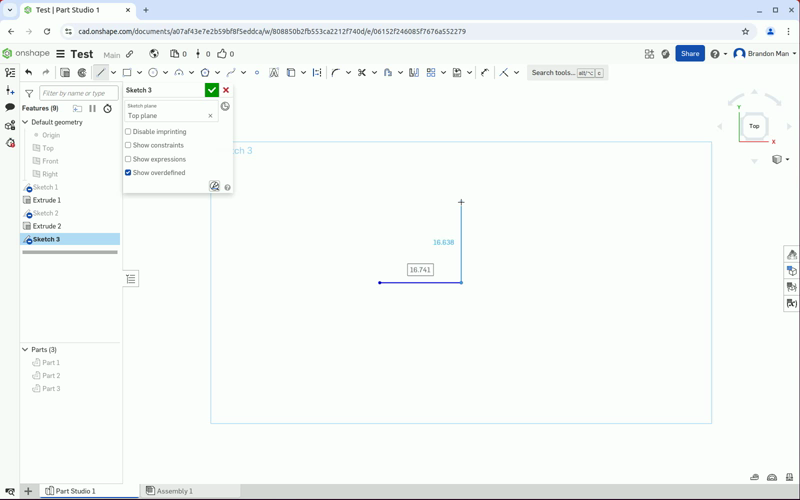
key_up(shift)
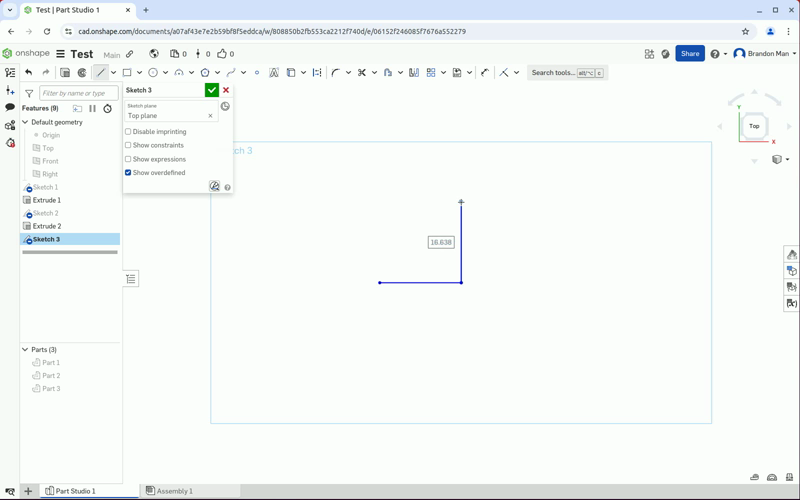
key(esc)
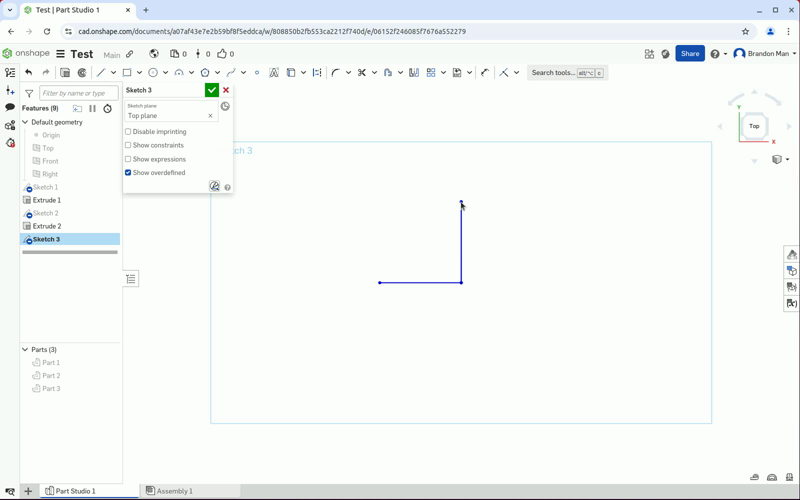
key(a)
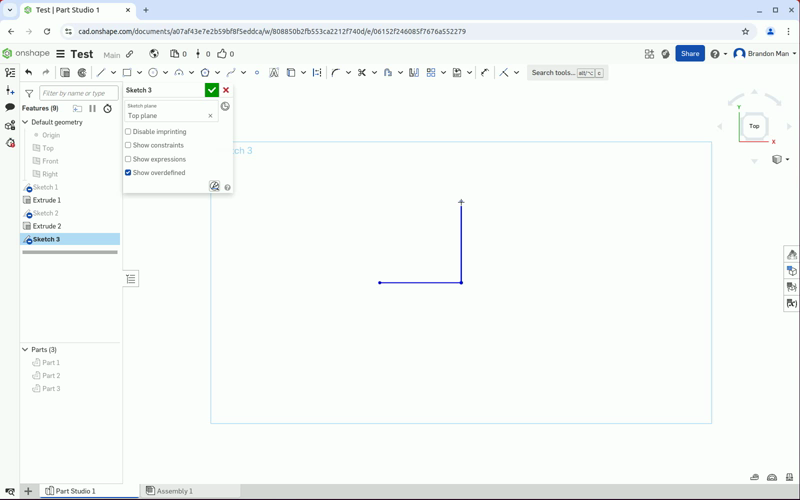
mouse_move(461, 201)
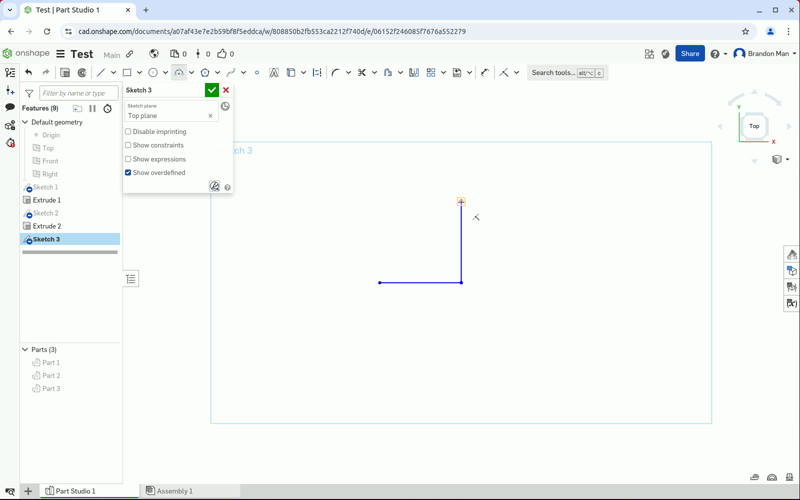
click(461, 201)
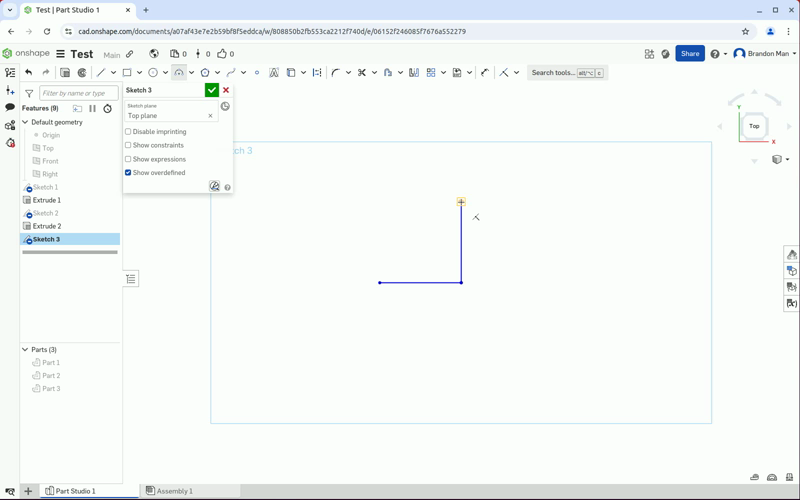
mouse_move(379, 282)
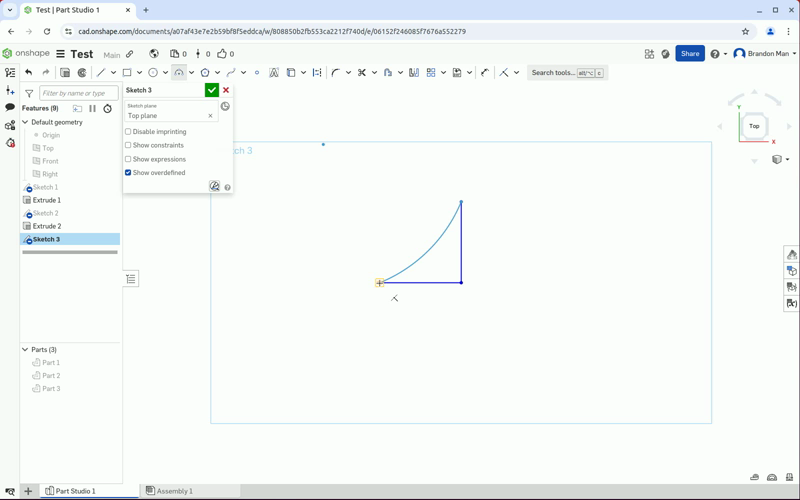
click(379, 282)
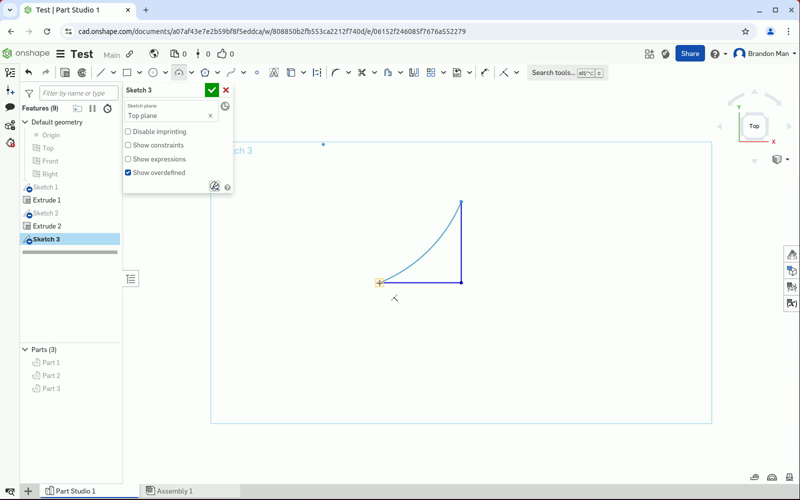
key_down(shift)
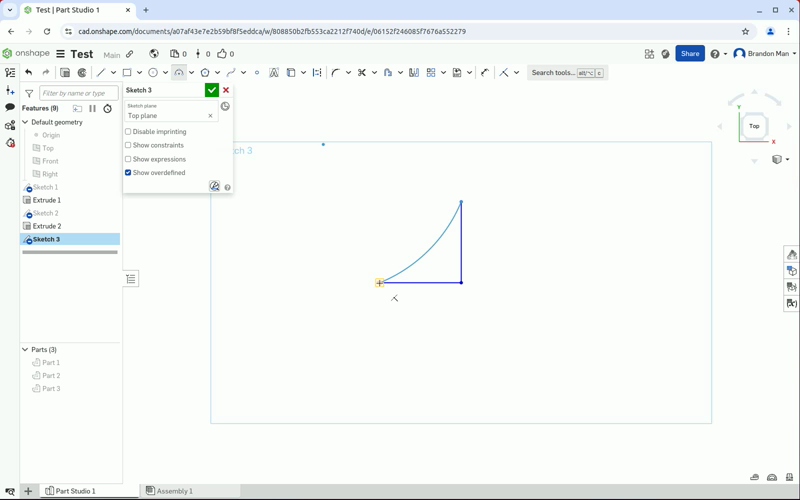
mouse_move(403, 225)
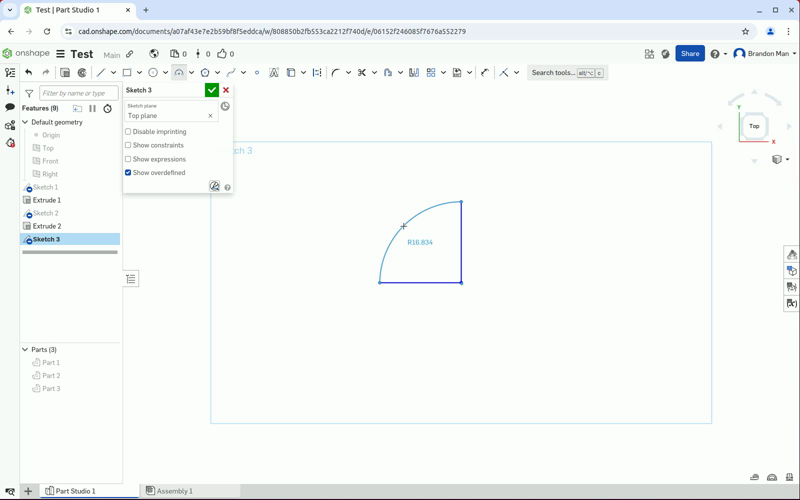
click(403, 225)
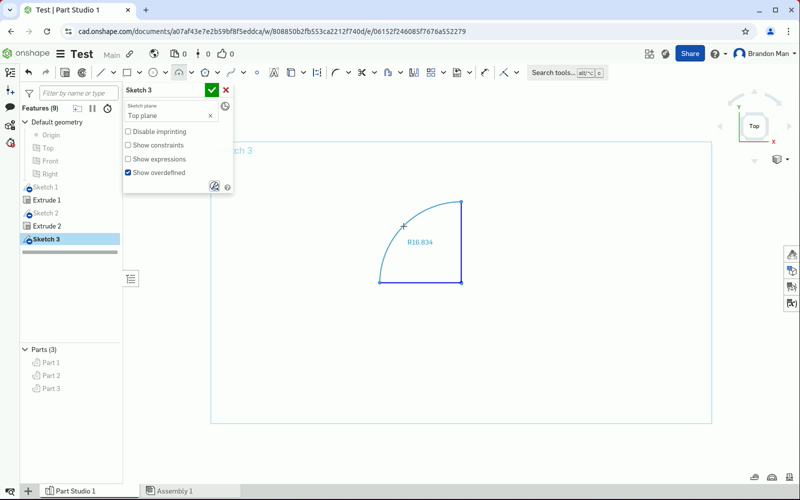
key_up(shift)
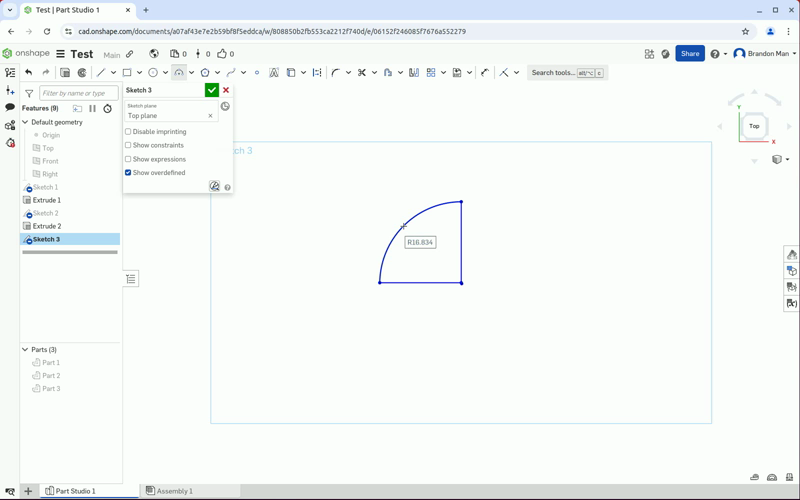
key(esc)
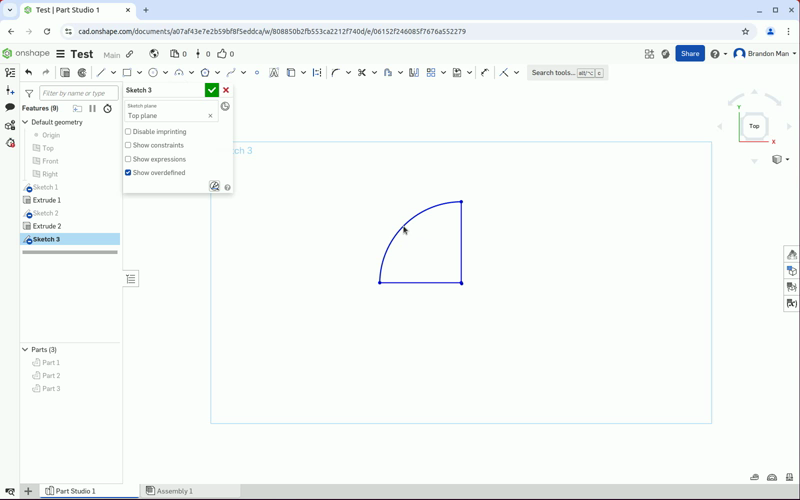
mouse_move(417, 232)
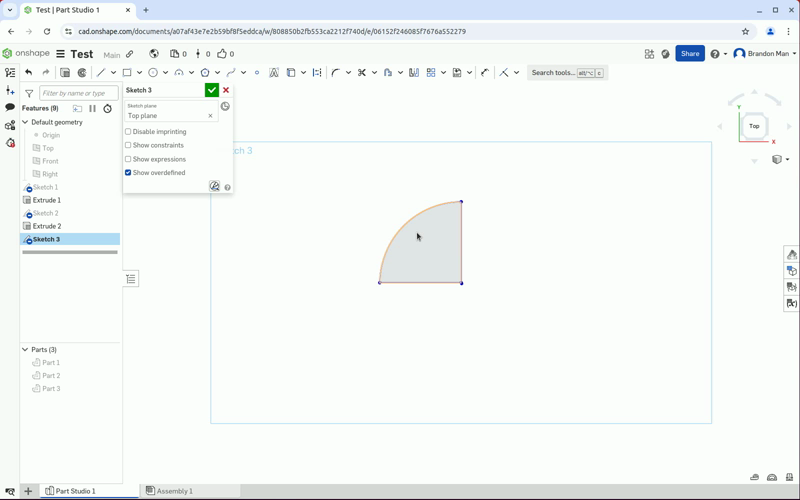
scroll(6)
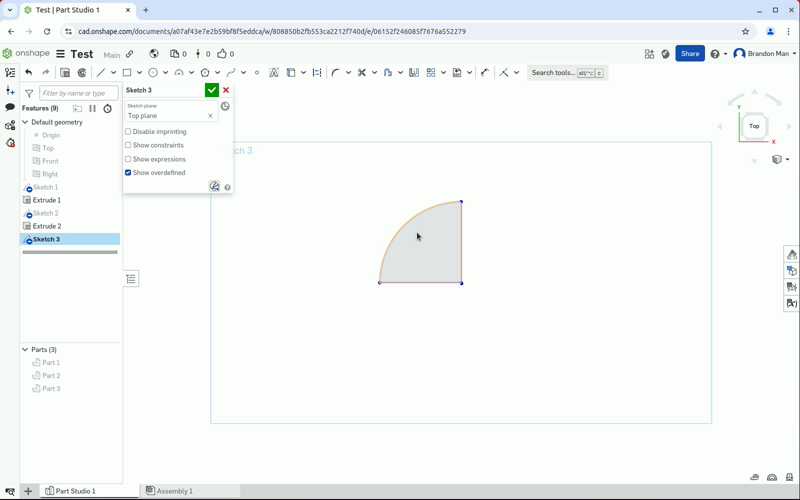
scroll(6)
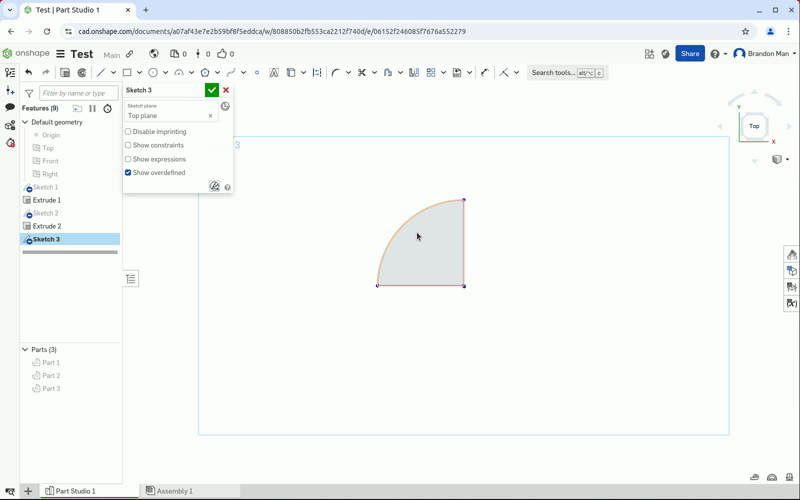
scroll(6)
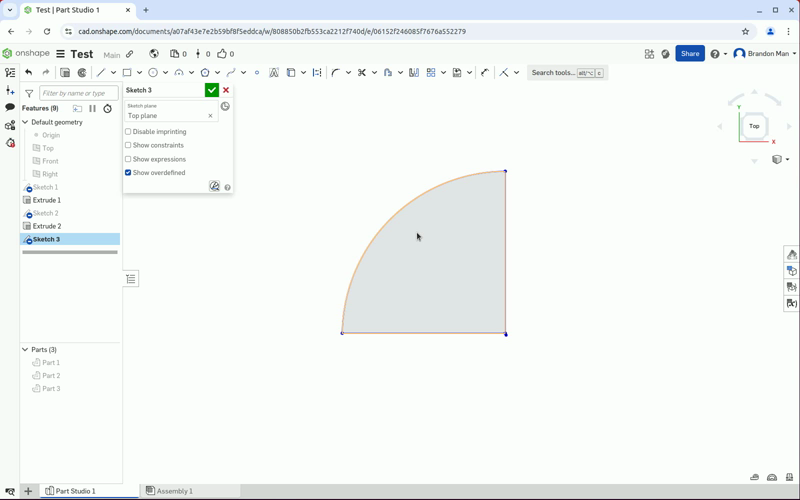
scroll(6)
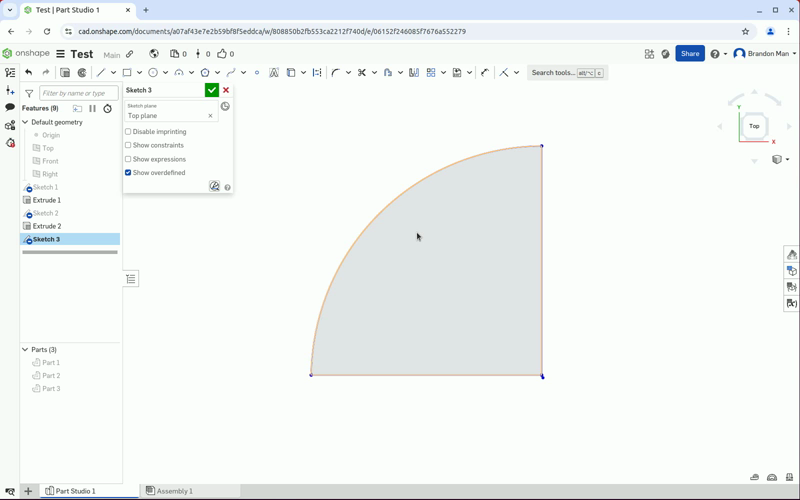
scroll(6)
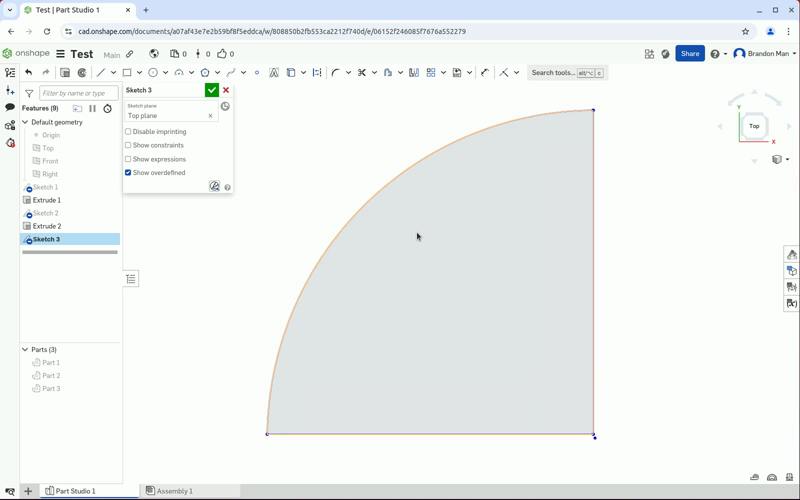
scroll(6)
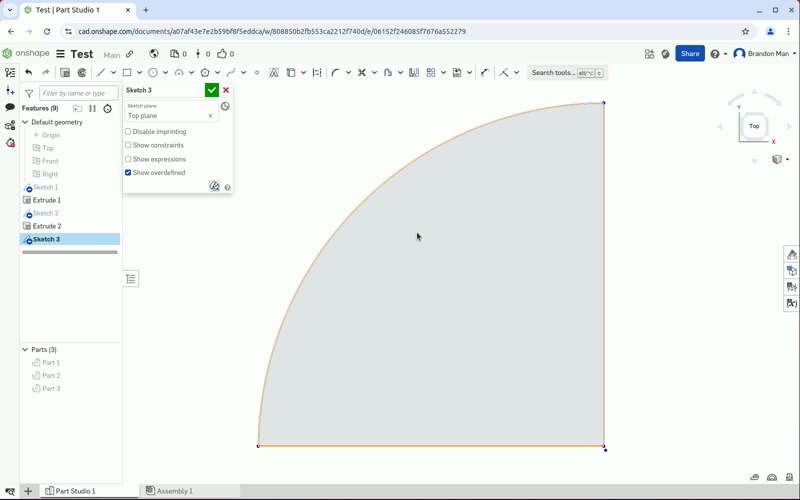
scroll(6)
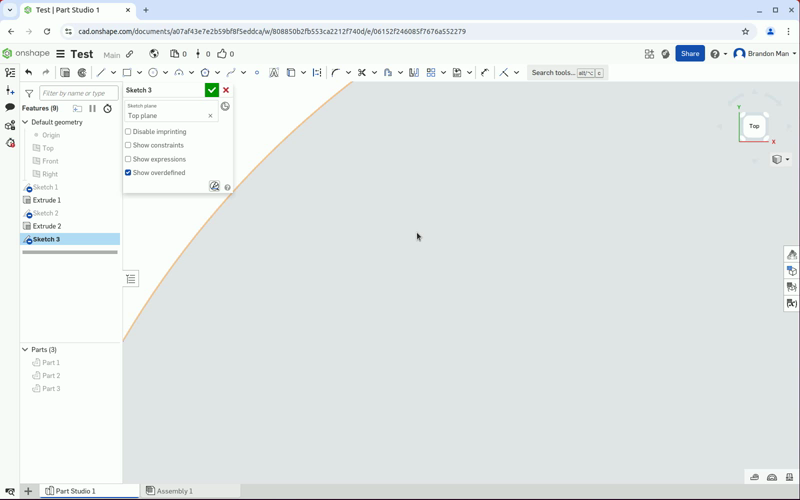
click(417, 232)
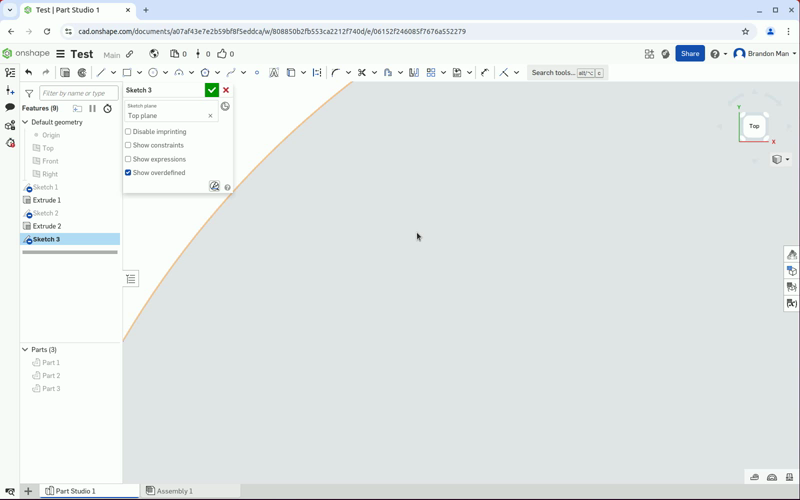
scroll(-6)
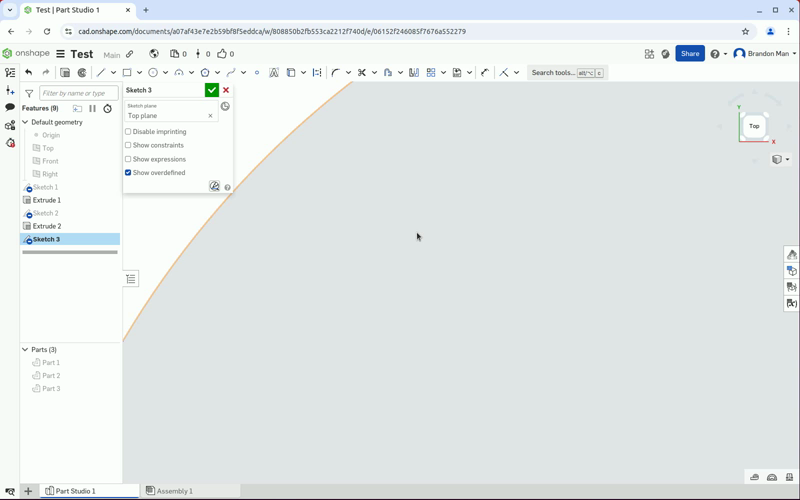
scroll(-6)
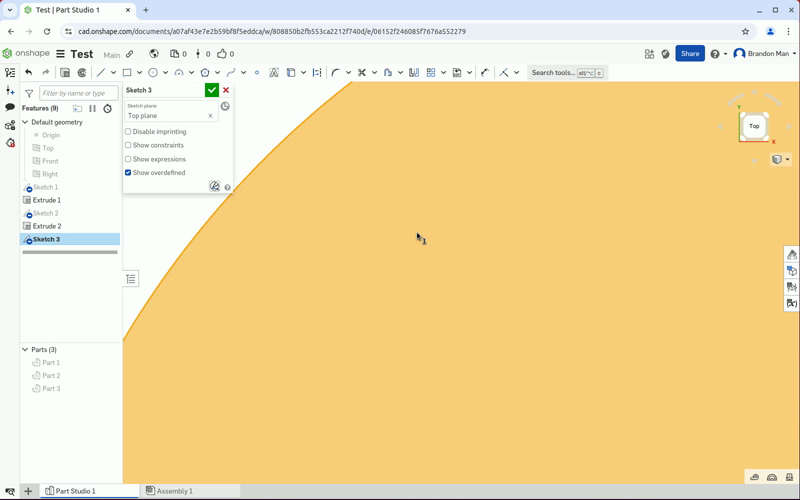
scroll(-6)
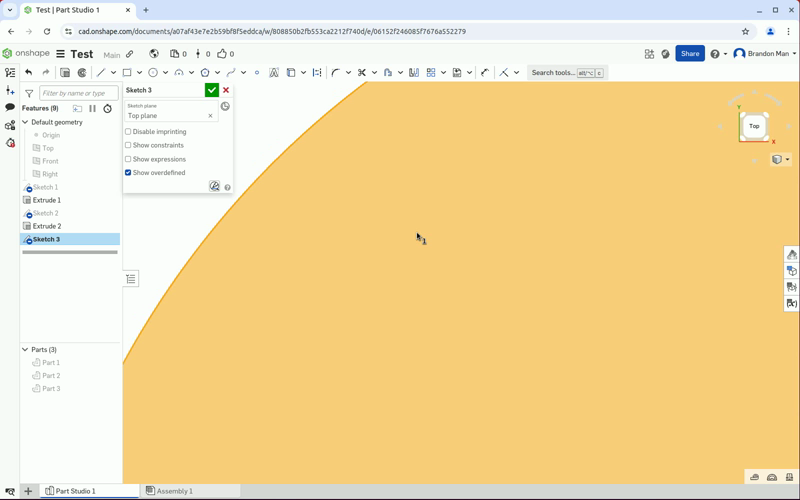
scroll(-6)
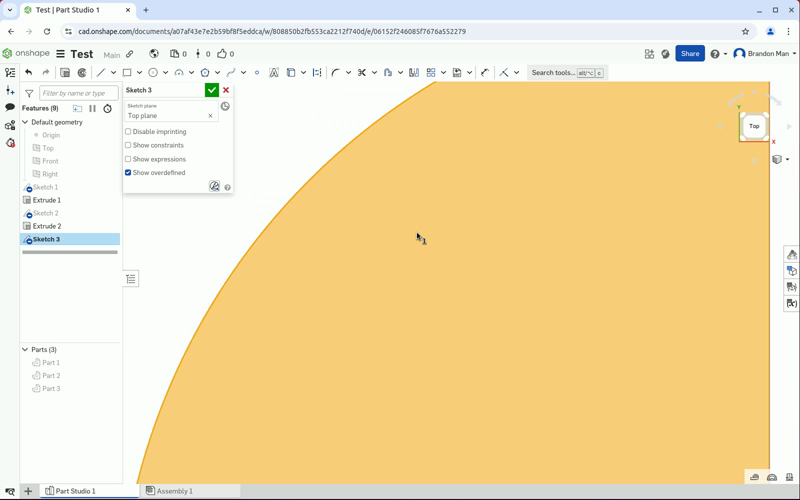
scroll(-6)
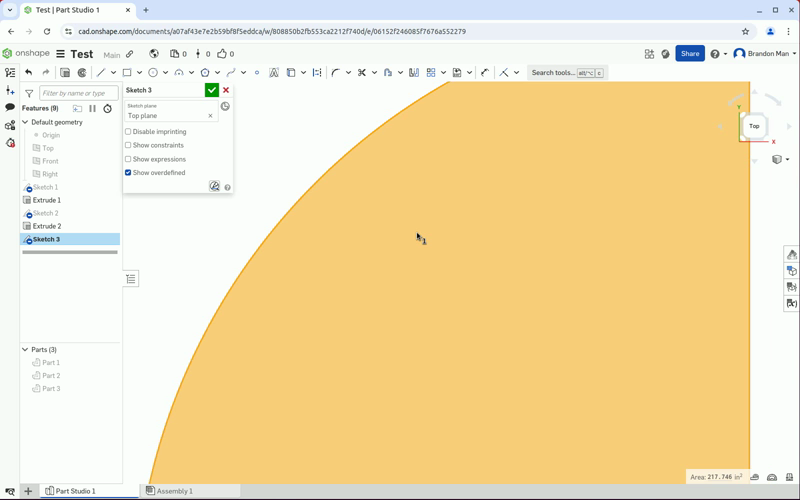
scroll(-6)
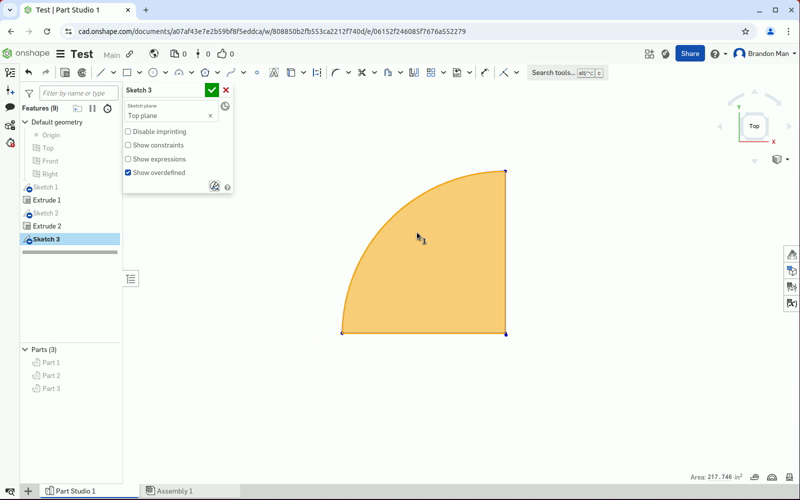
scroll(-6)
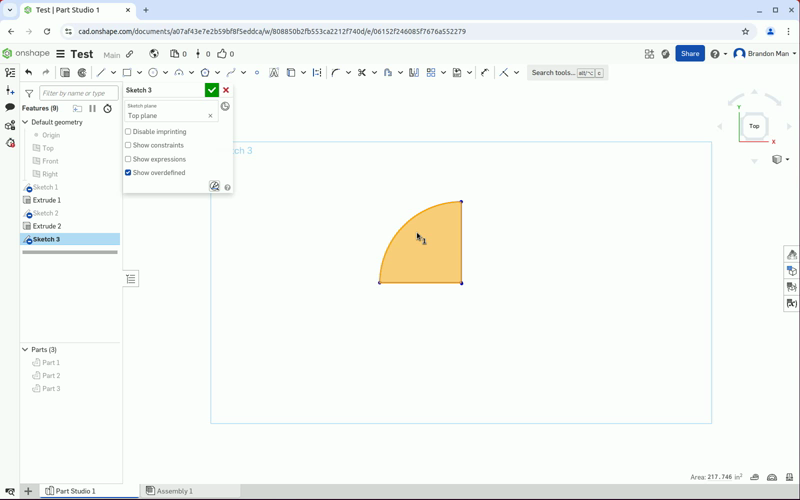
mouse_move(73, 352)
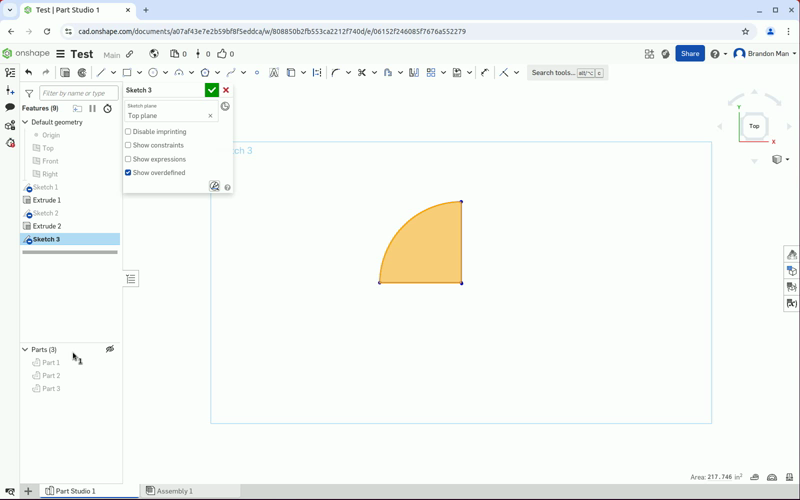
key(shift+y)
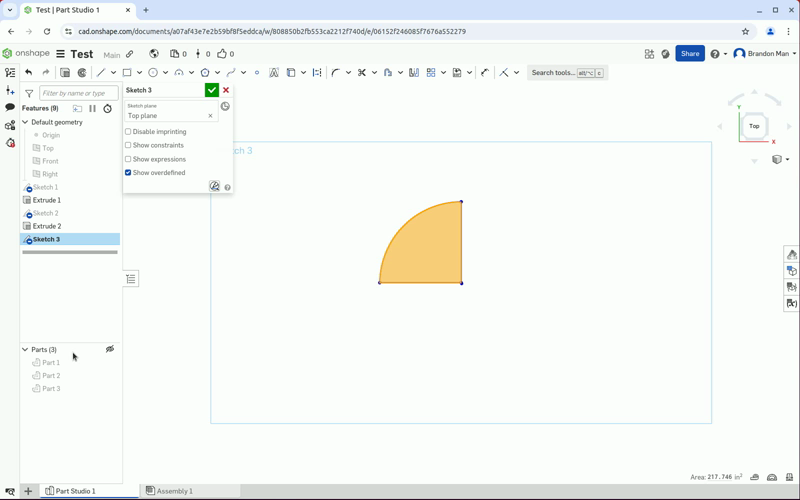
key(shift+e)
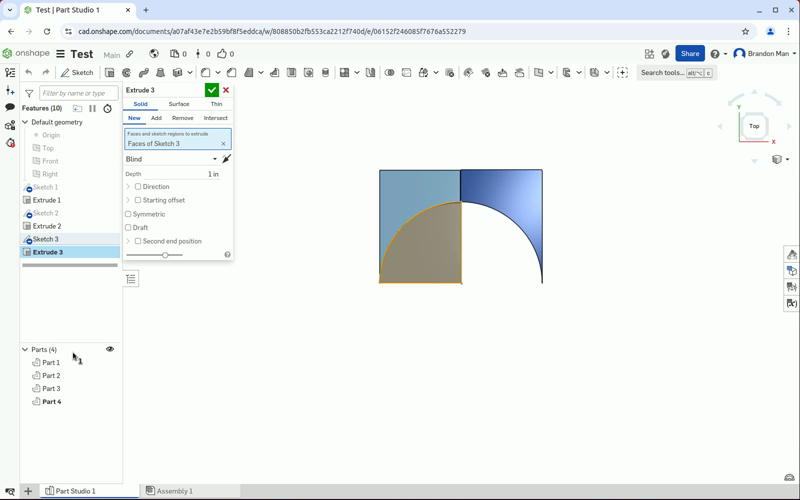
mouse_move(143, 106)
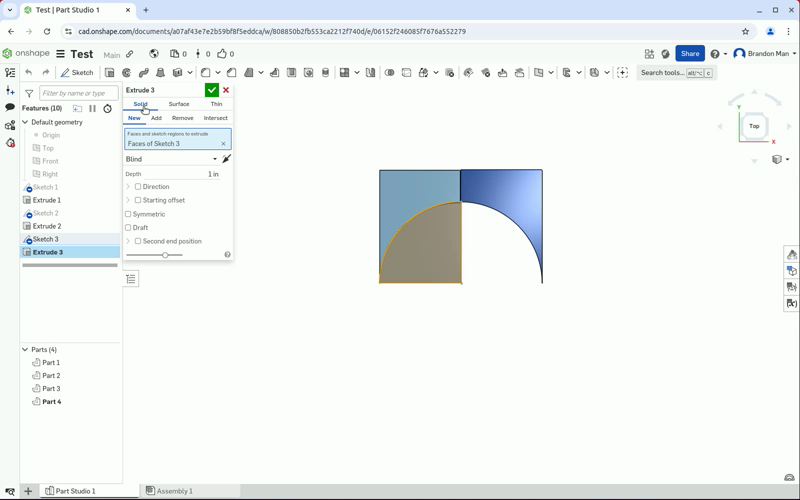
click(143, 106)
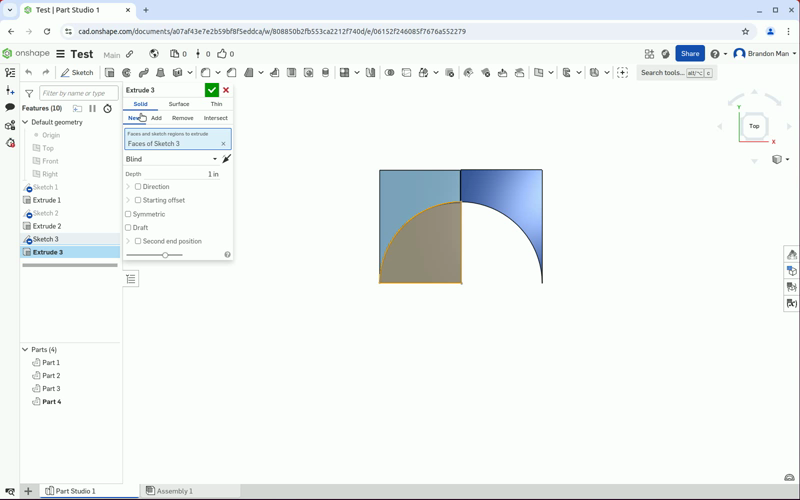
mouse_move(137, 120)
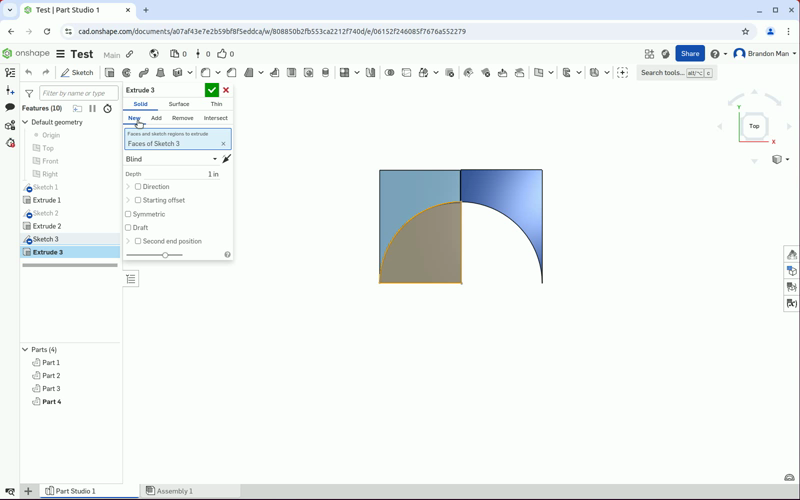
click(137, 120)
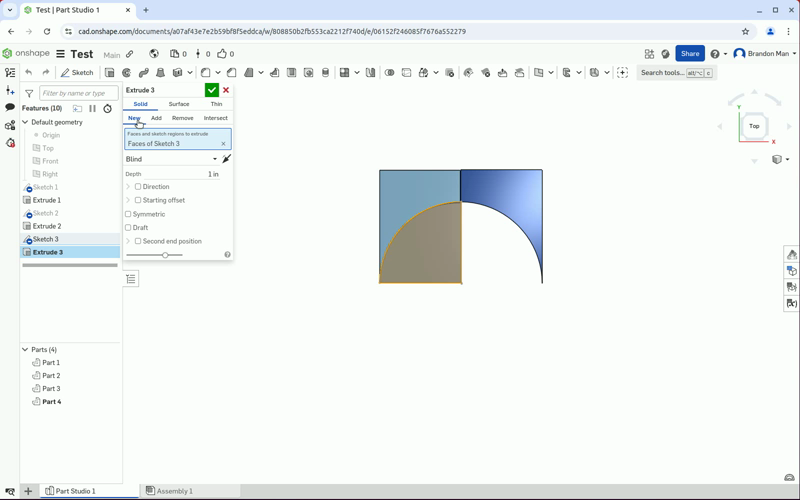
key(tab, 4)
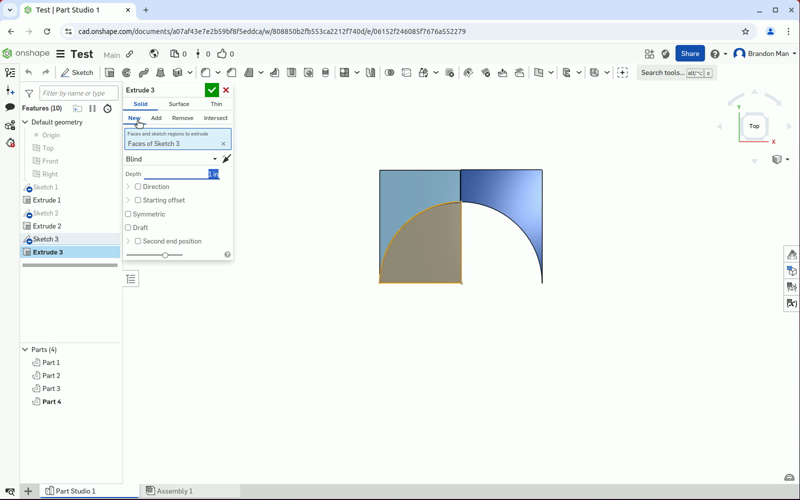
text(2.166)
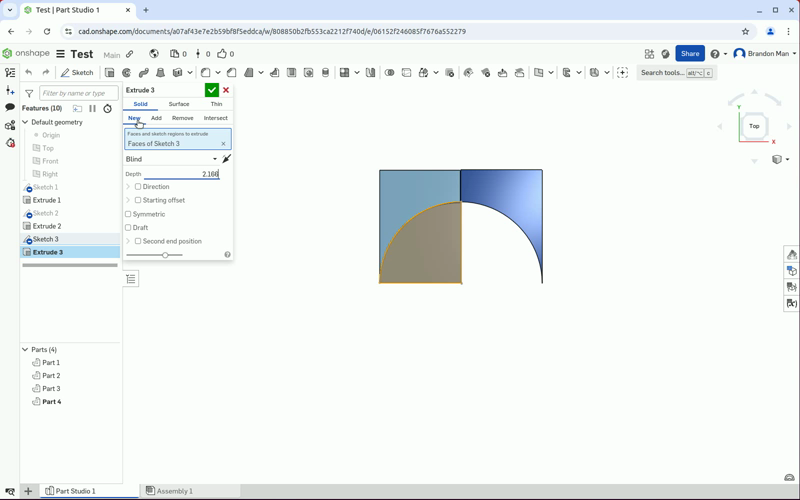
key(enter)
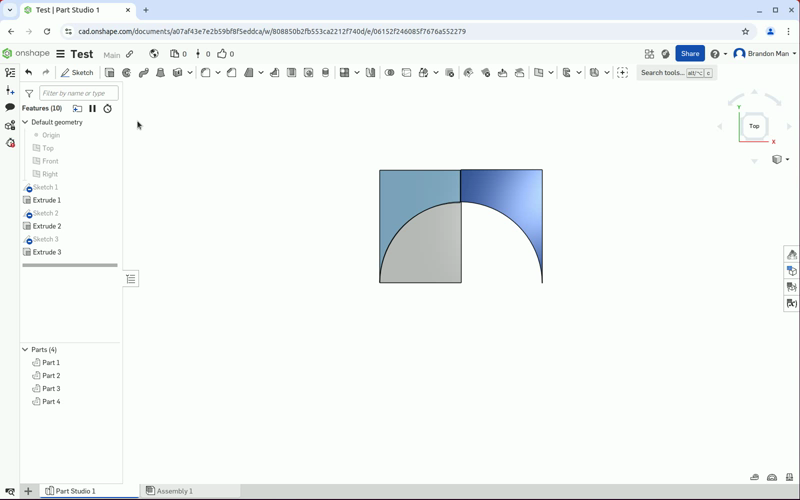
key(shift+h)
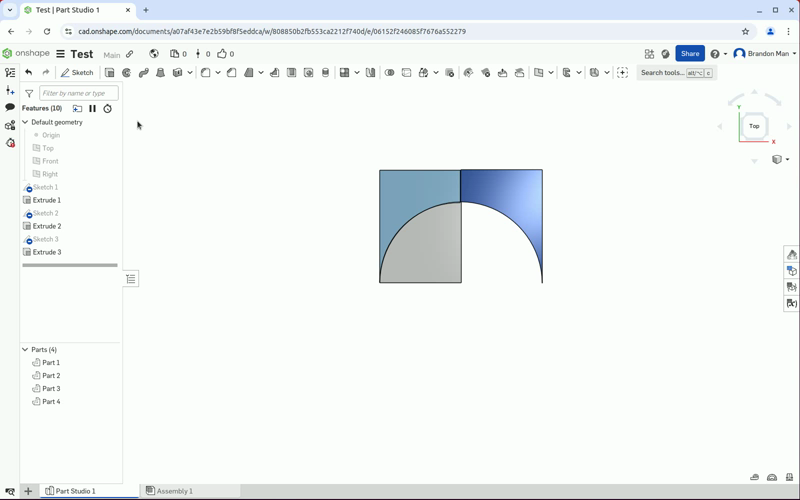
key(shift+h)
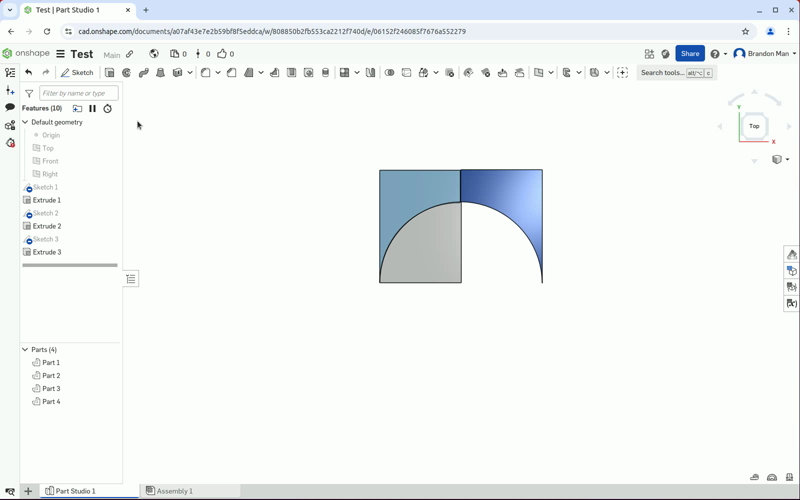
mouse_move(73, 189)
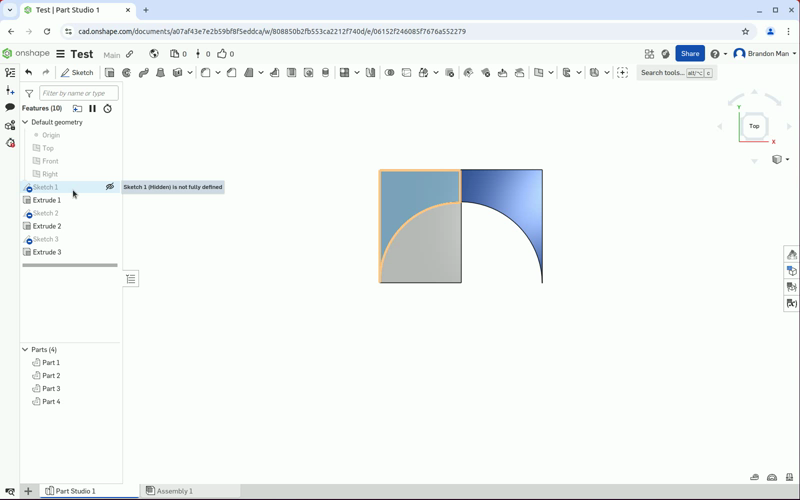
click(73, 189)
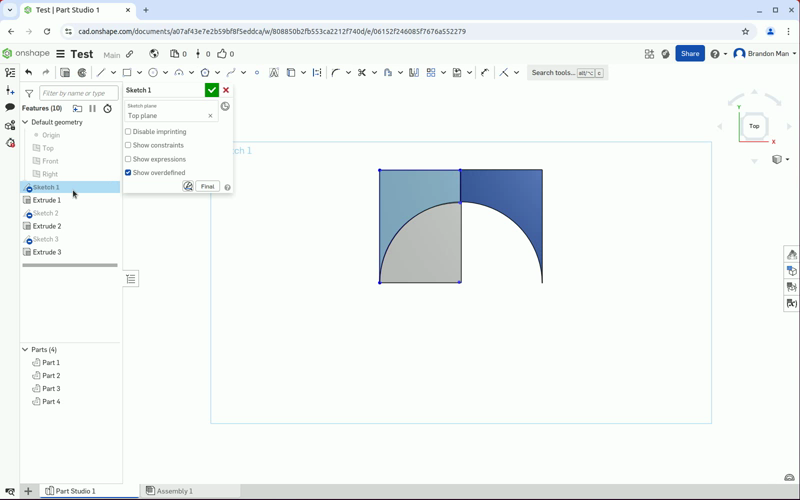
mouse_move(229, 92)
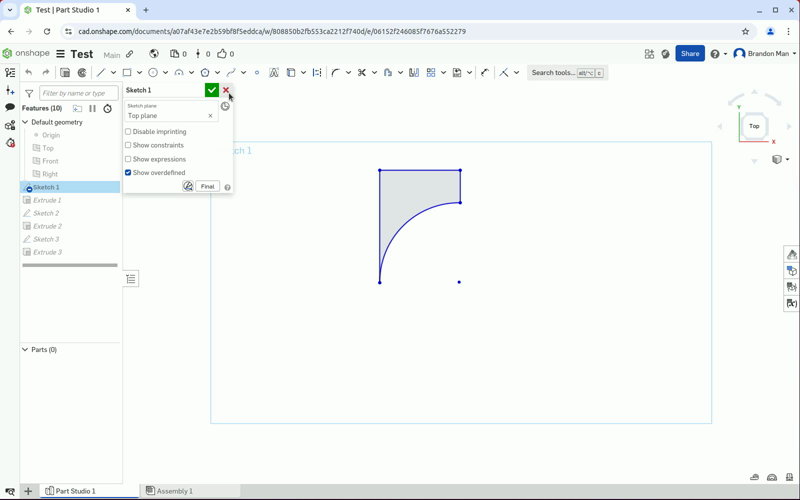
click(229, 92)
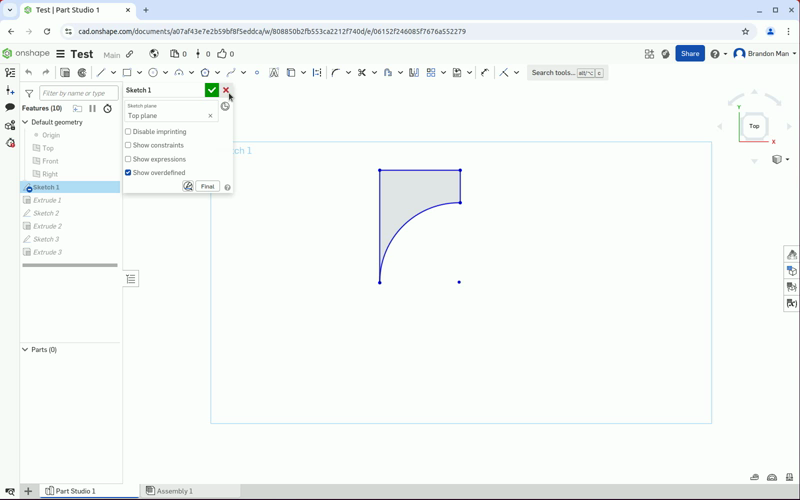
key(shift+s)
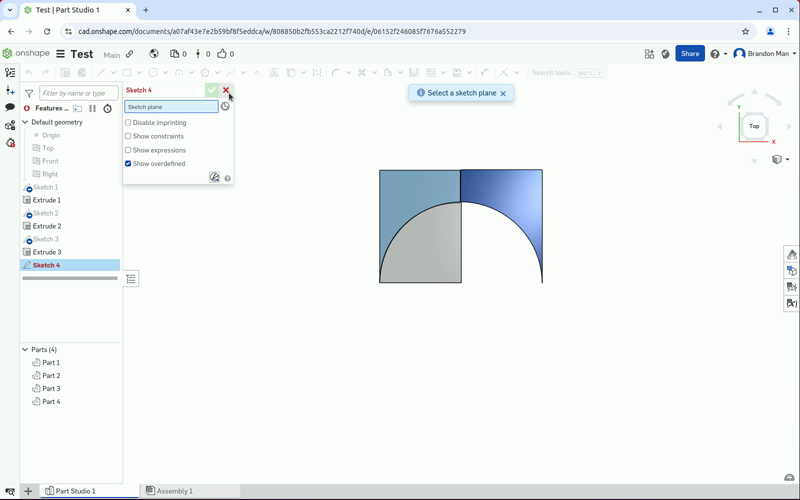
mouse_move(73, 150)
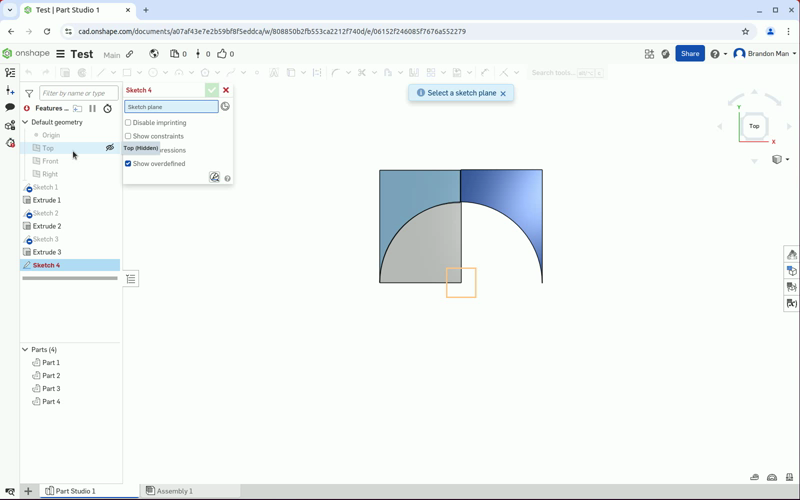
click(73, 150)
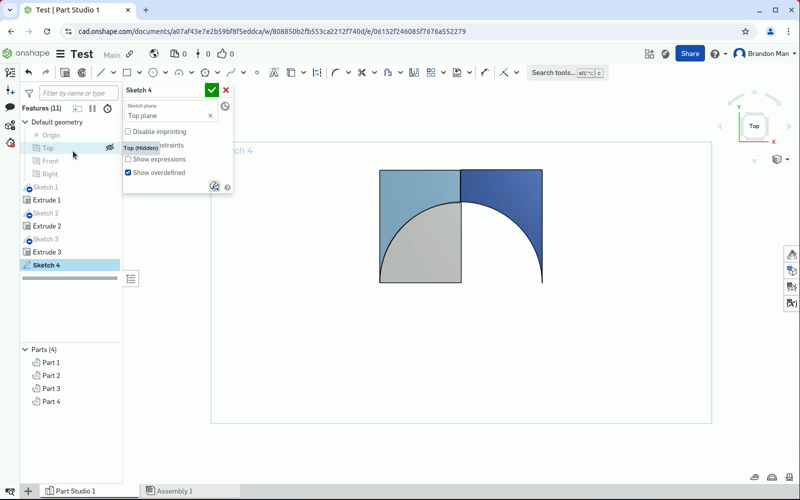
mouse_move(73, 352)
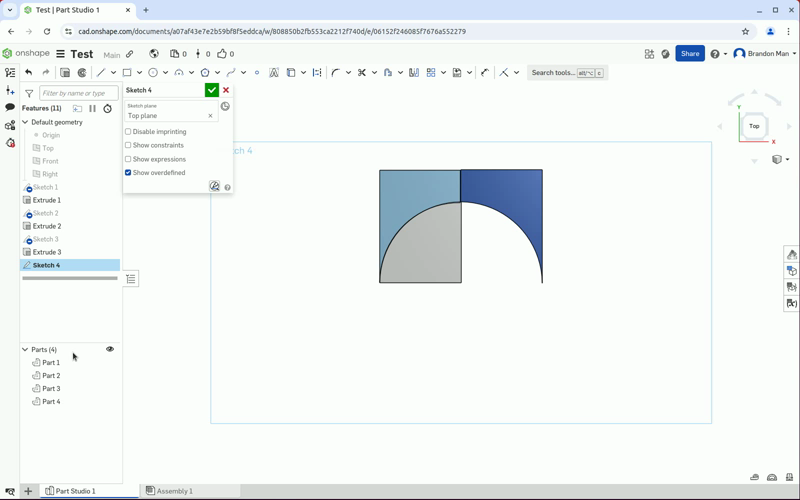
key(y)
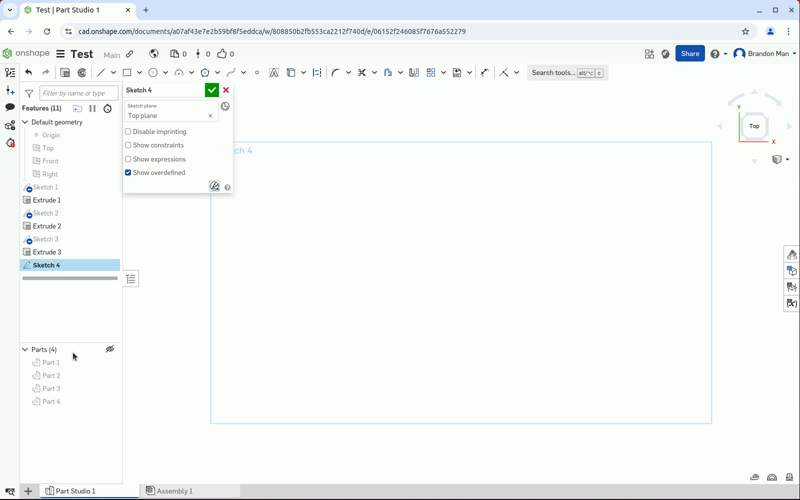
key(a)
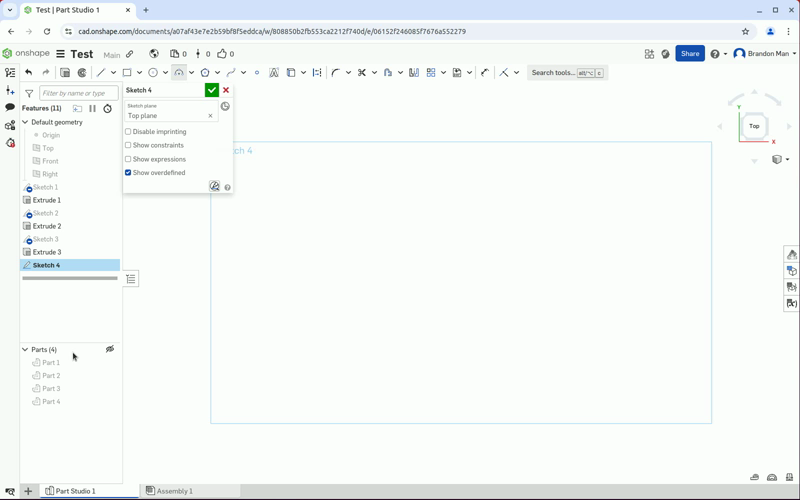
key_down(shift)
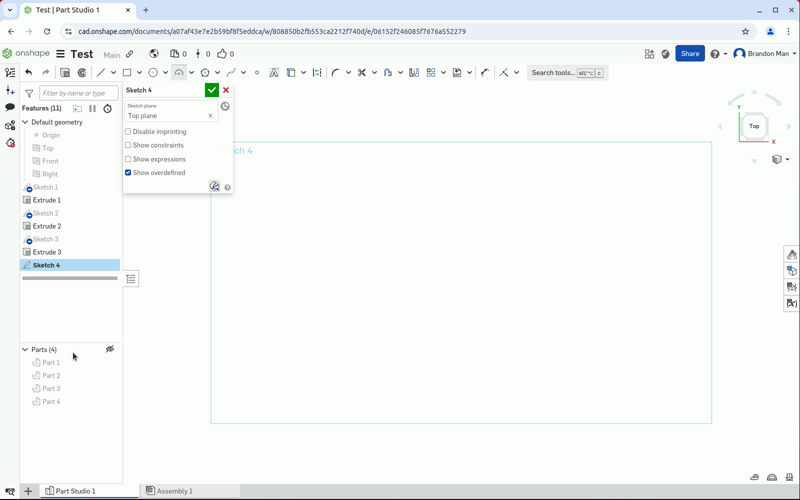
mouse_move(379, 282)
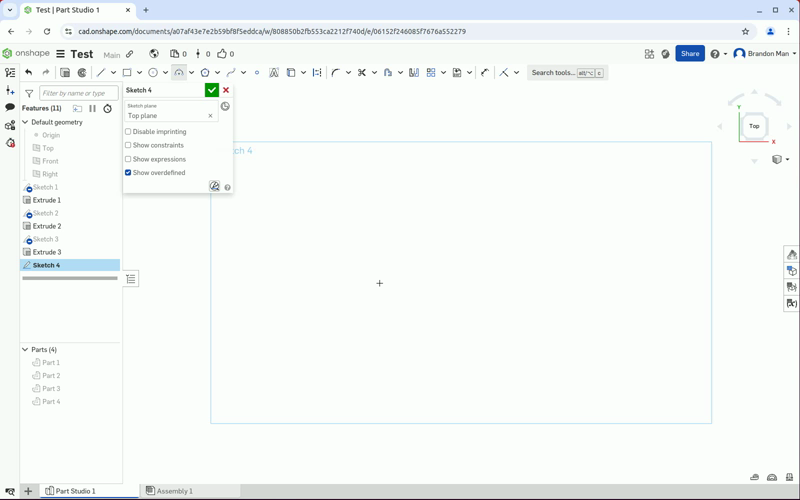
click(379, 282)
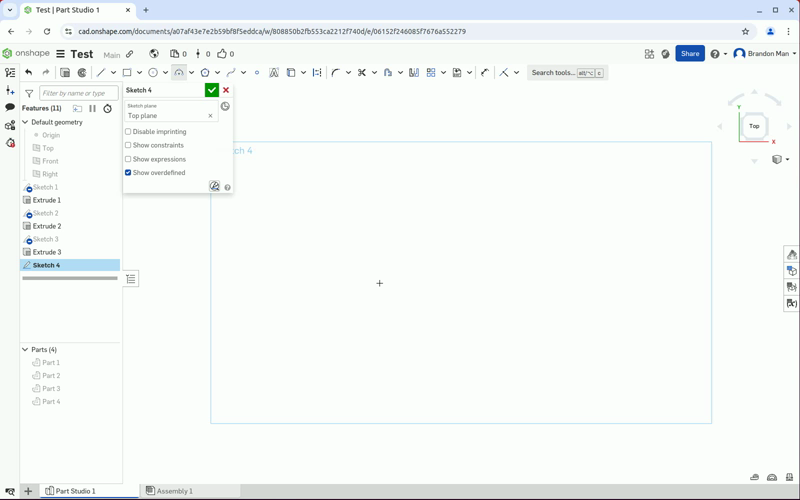
key_up(shift)
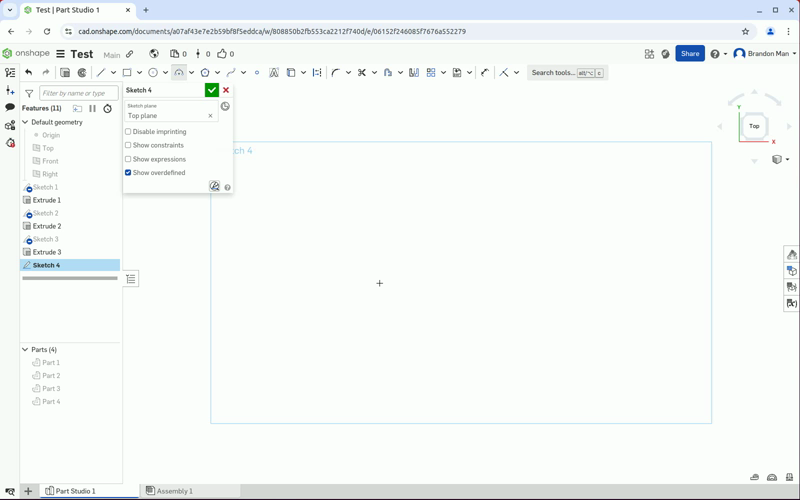
key_down(shift)
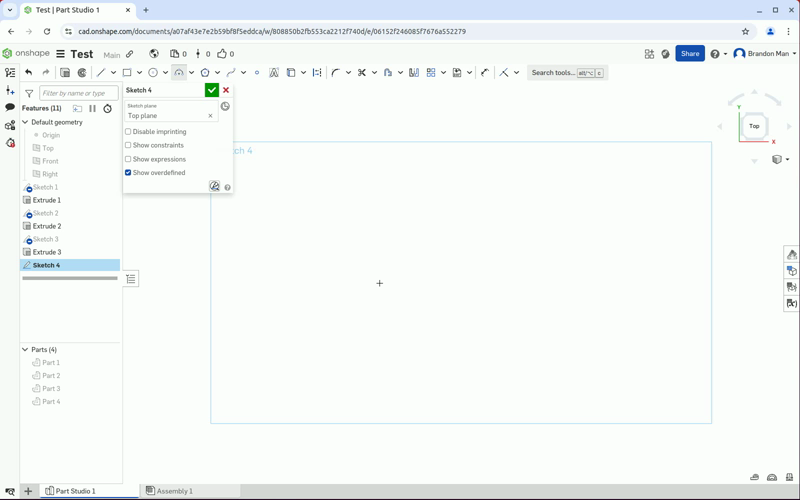
mouse_move(460, 201)
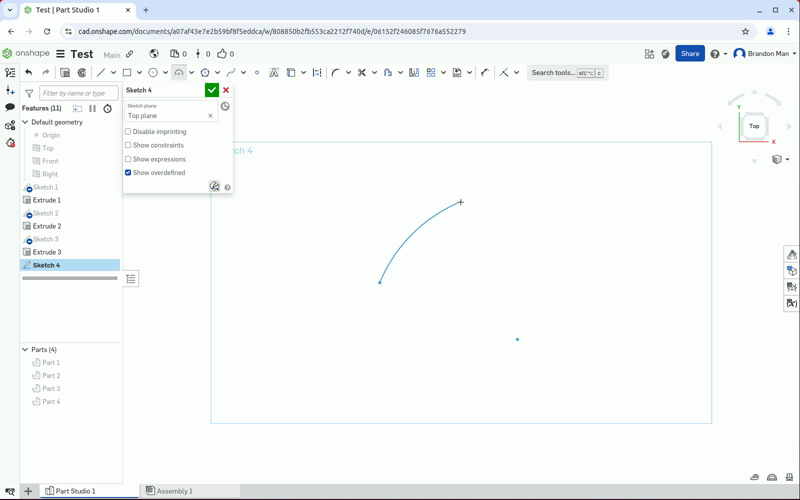
click(460, 201)
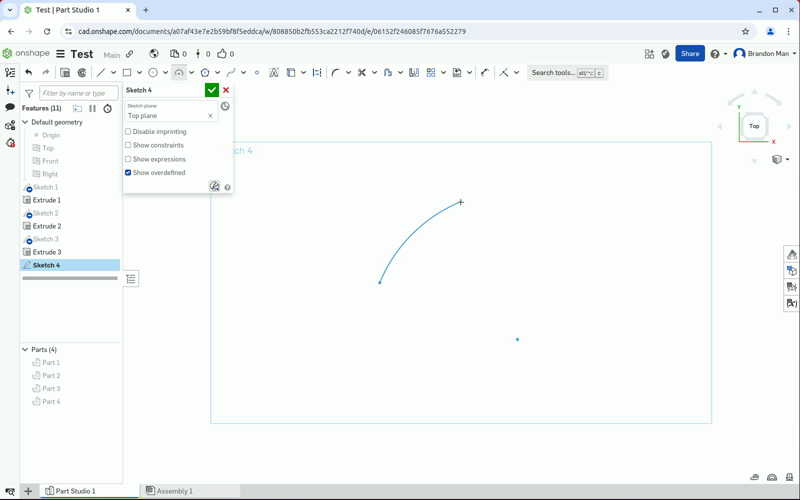
mouse_move(518, 340)
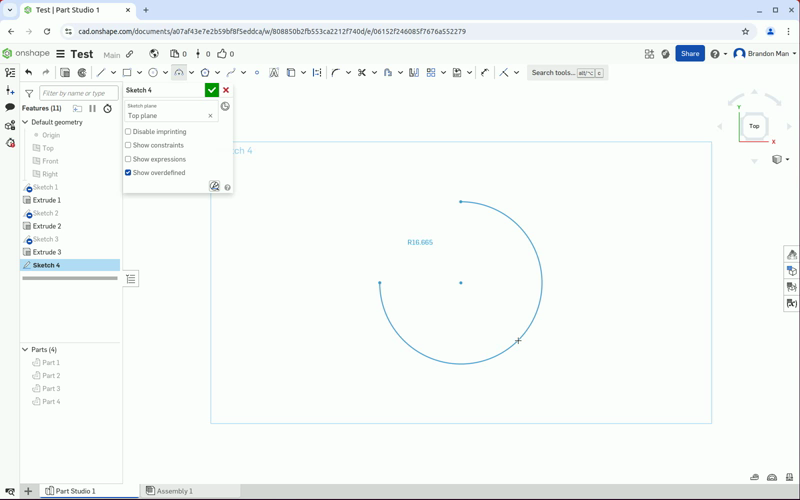
click(518, 340)
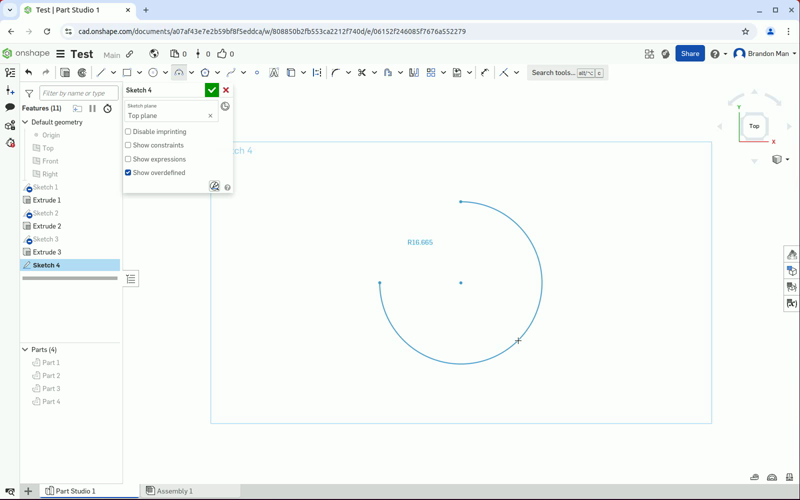
key_up(shift)
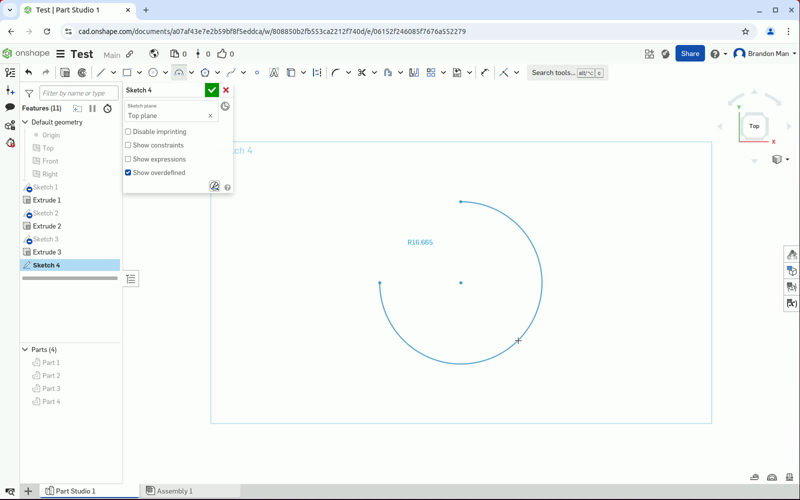
key(esc)
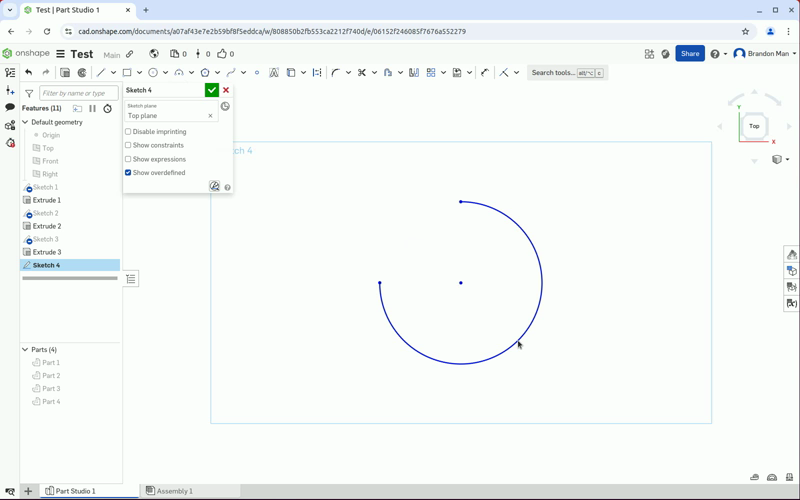
key(l)
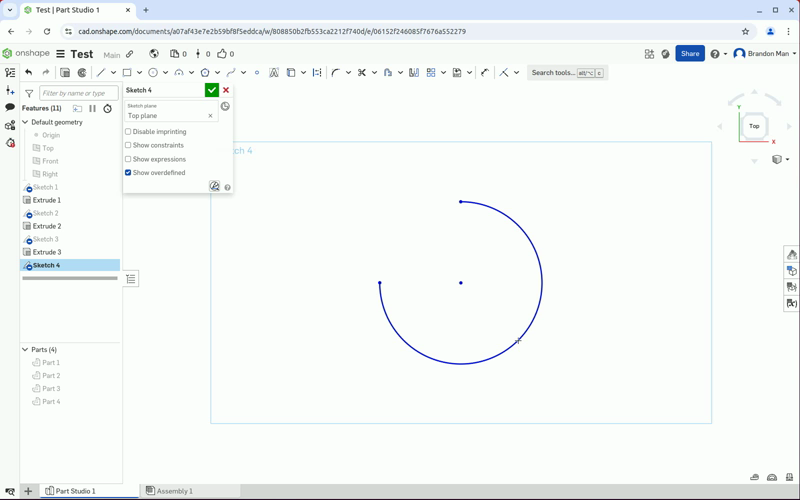
mouse_move(460, 201)
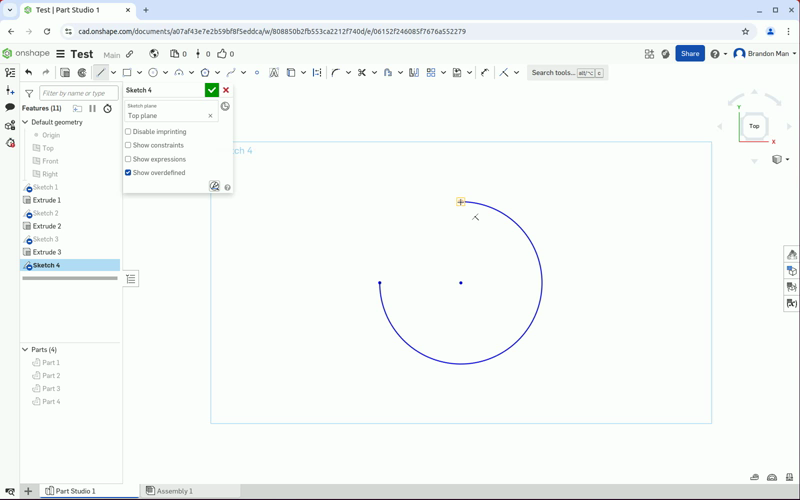
click(460, 201)
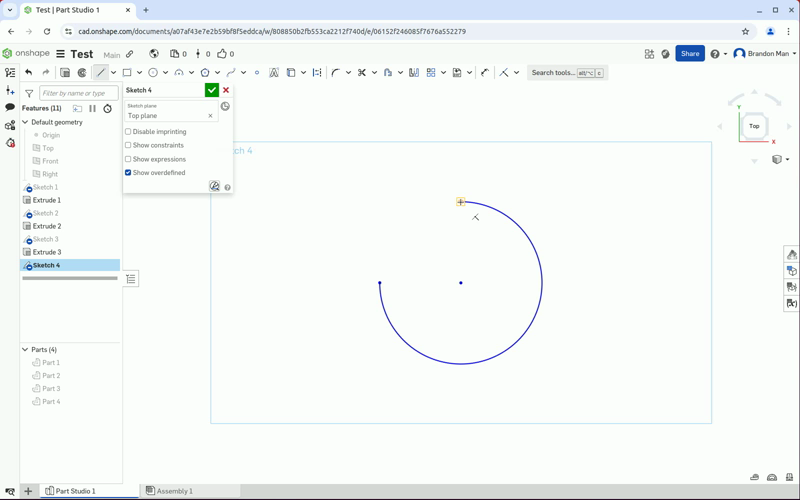
key_down(shift)
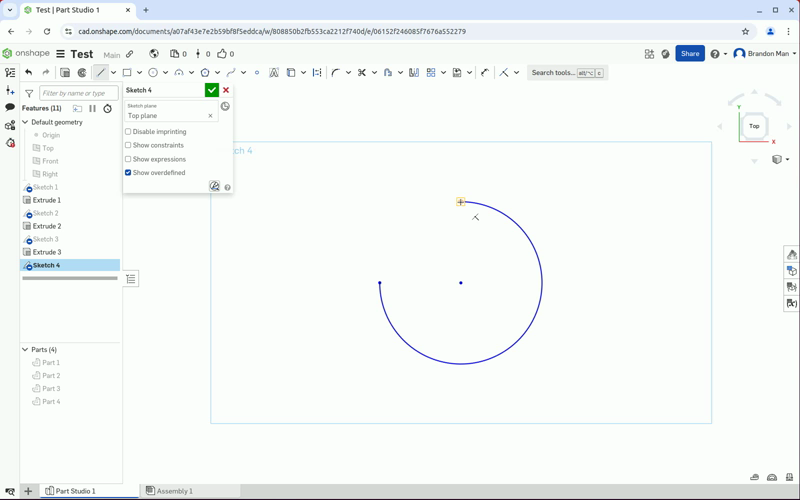
mouse_move(460, 282)
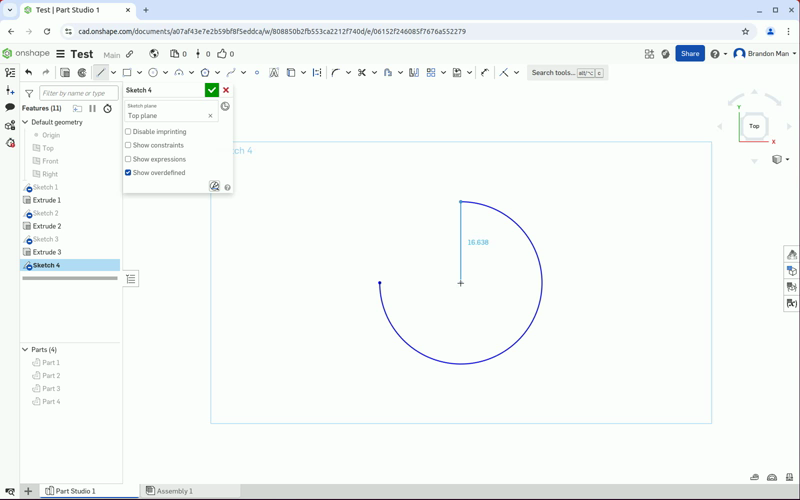
click(460, 282)
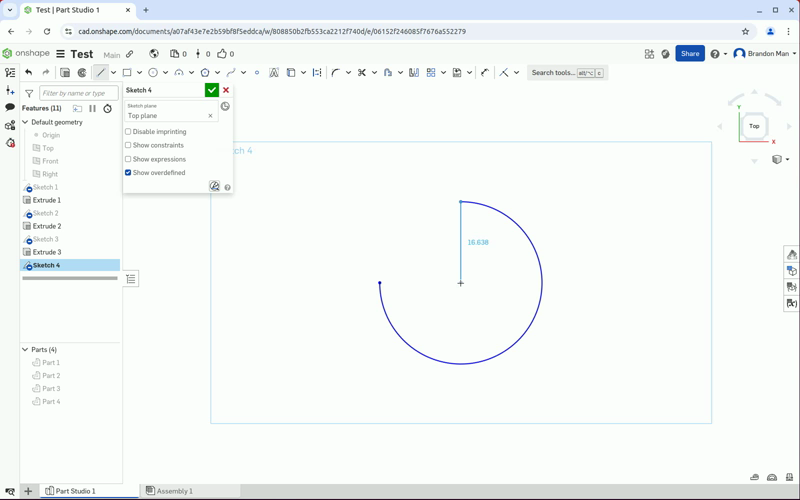
key_up(shift)
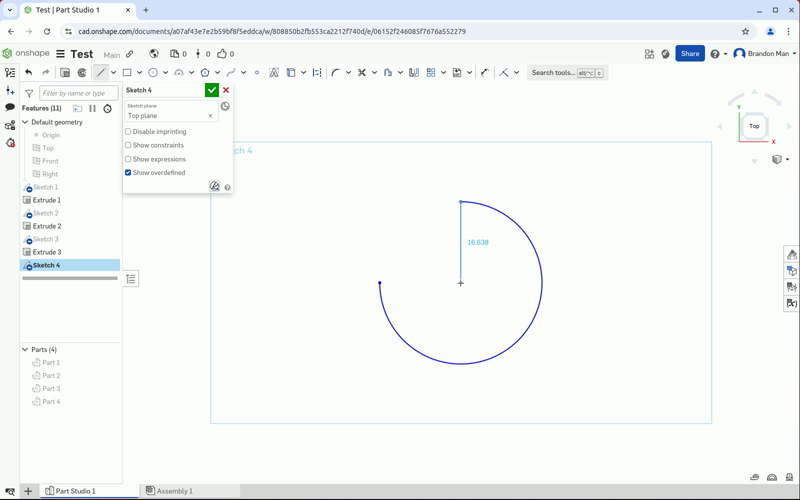
key_down(shift)
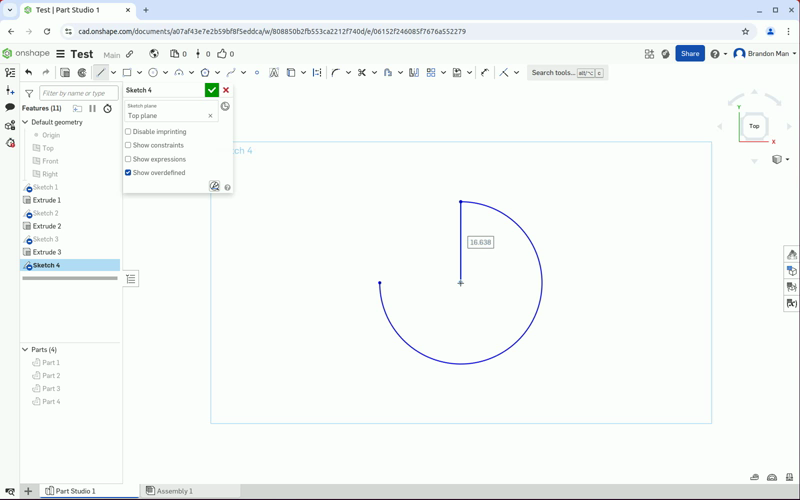
mouse_move(379, 282)
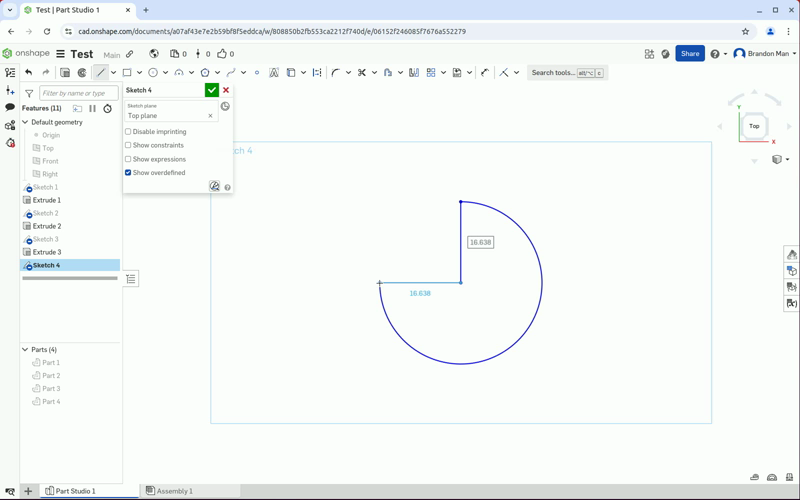
key_up(shift)
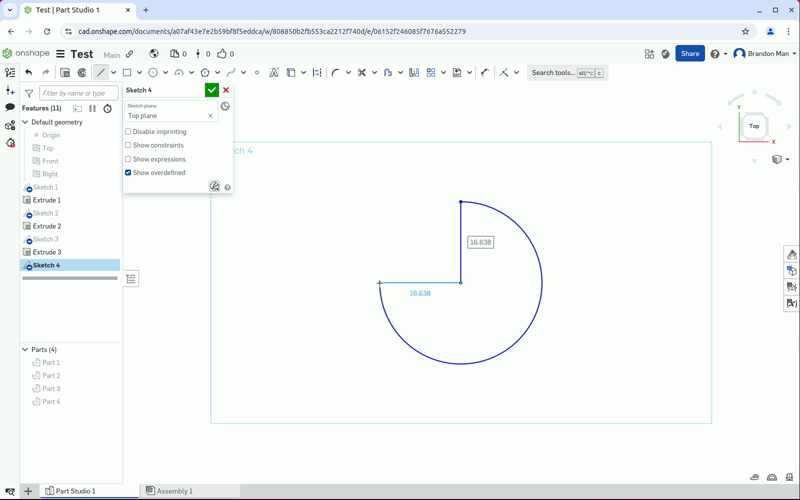
click(379, 282)
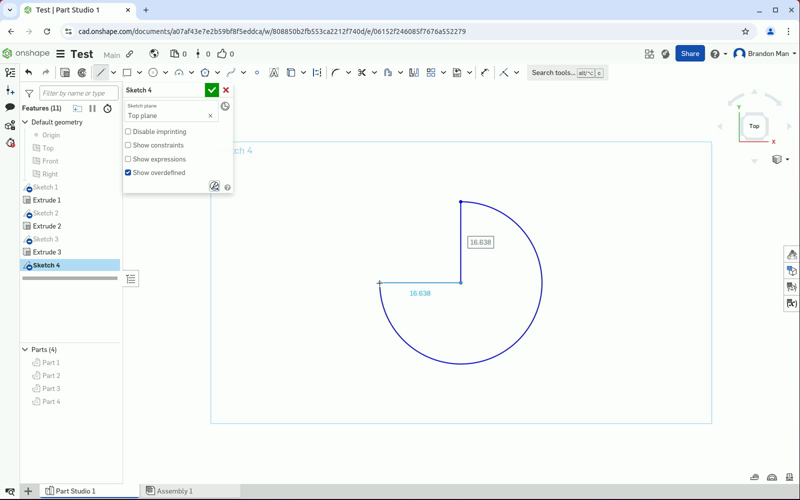
key(esc)
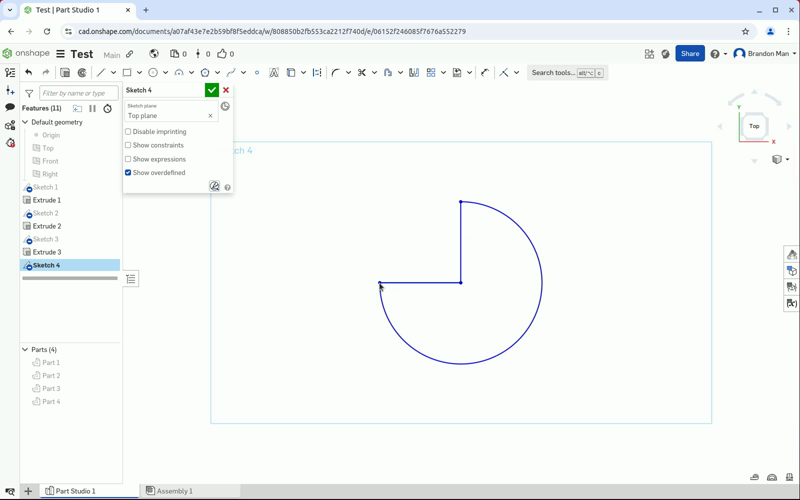
mouse_move(501, 314)
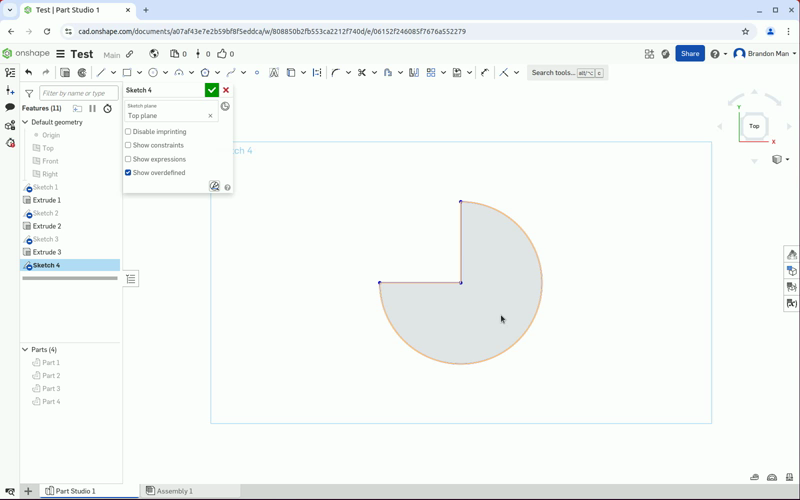
scroll(6)
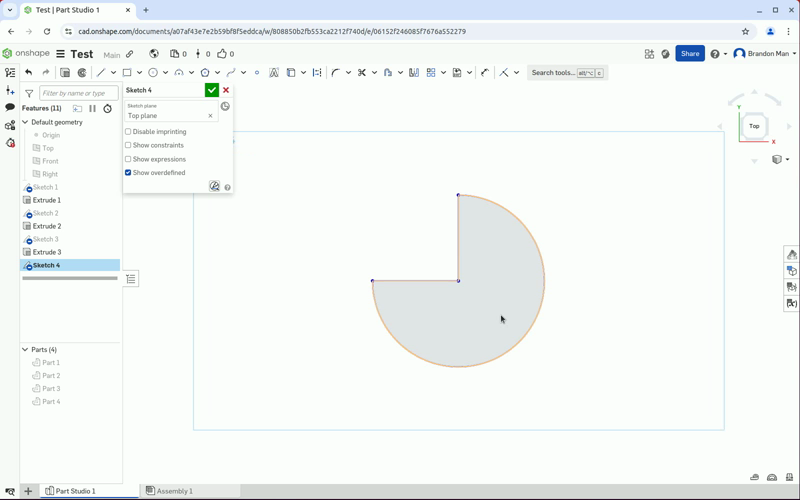
scroll(6)
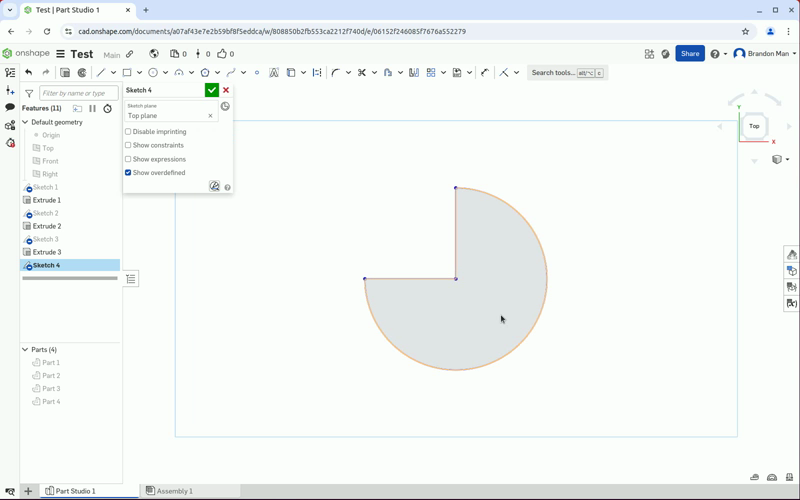
scroll(6)
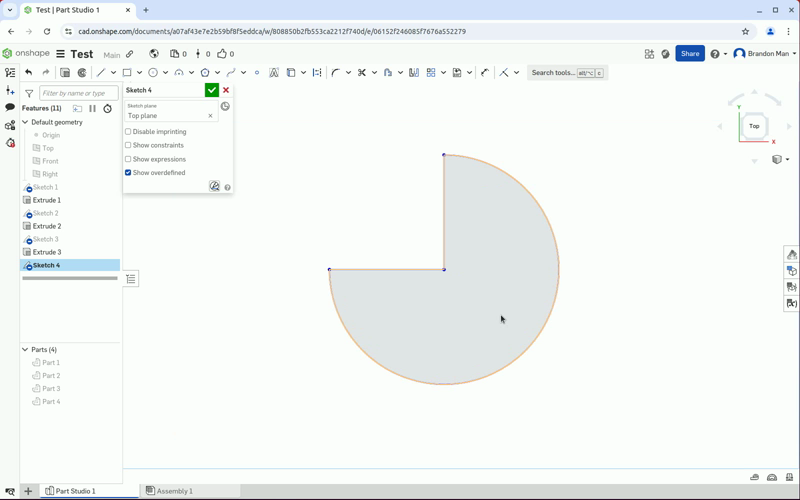
scroll(6)
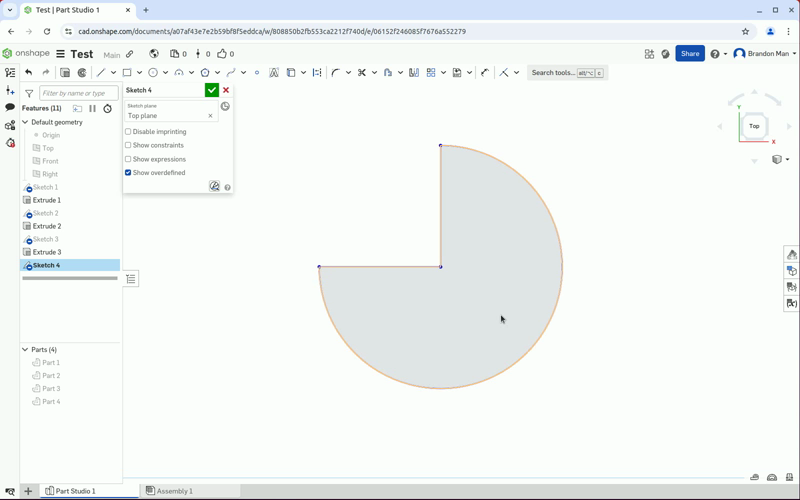
scroll(6)
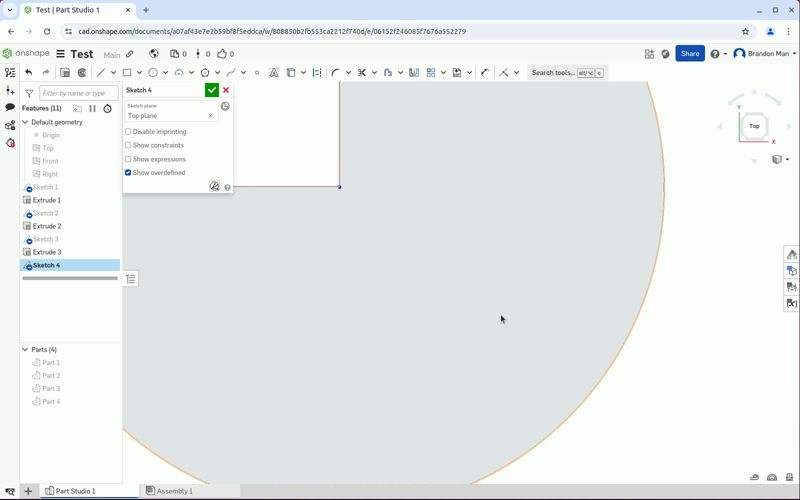
scroll(6)
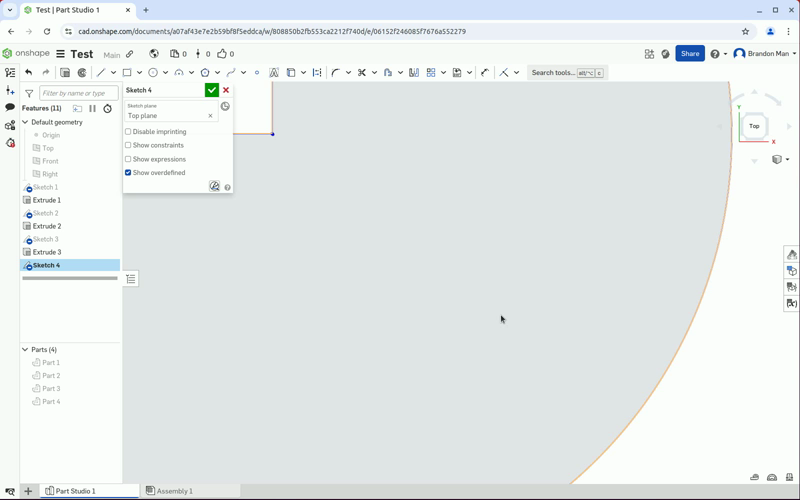
scroll(6)
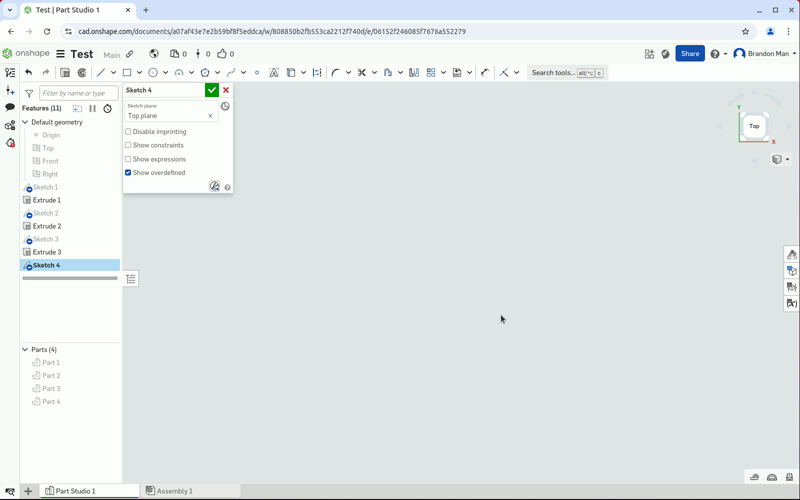
click(501, 314)
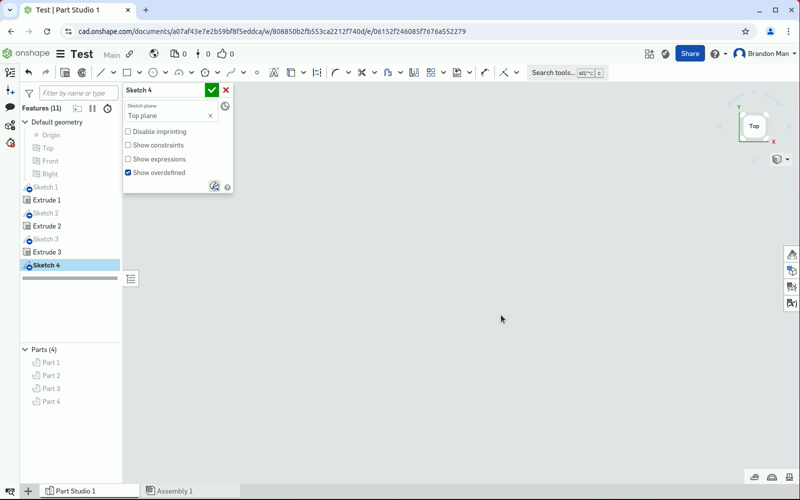
scroll(-6)
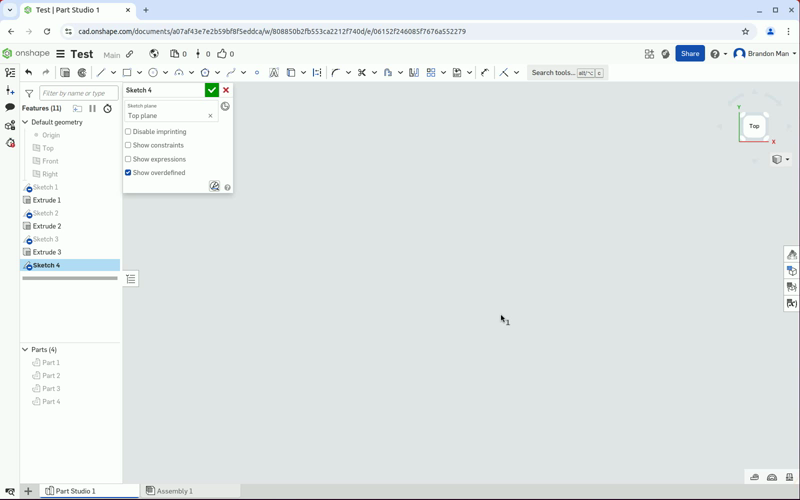
scroll(-6)
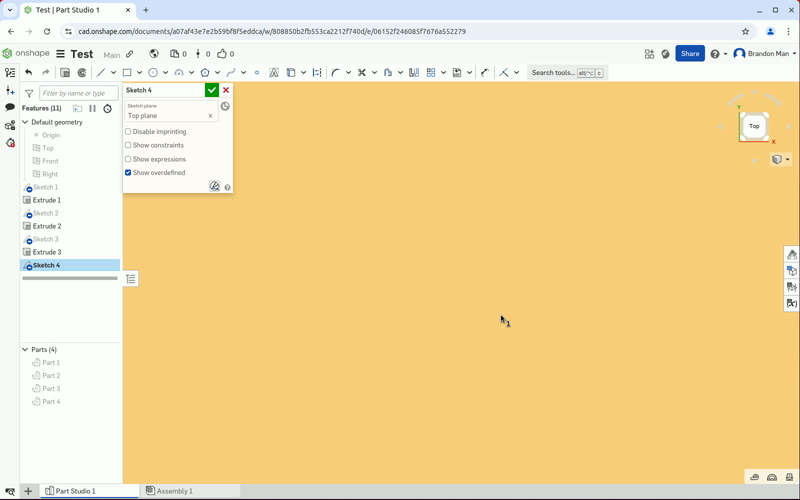
scroll(-6)
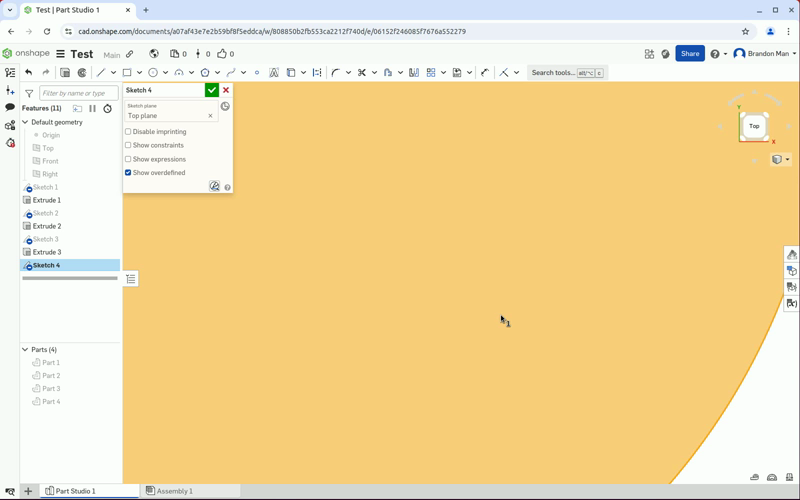
scroll(-6)
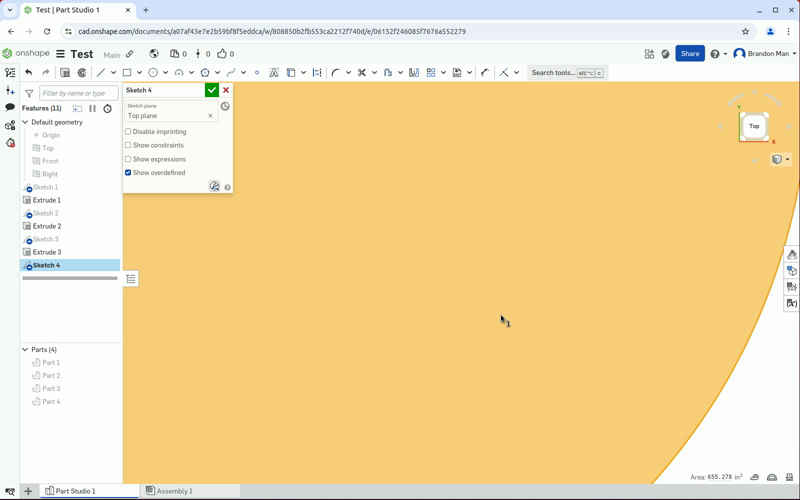
scroll(-6)
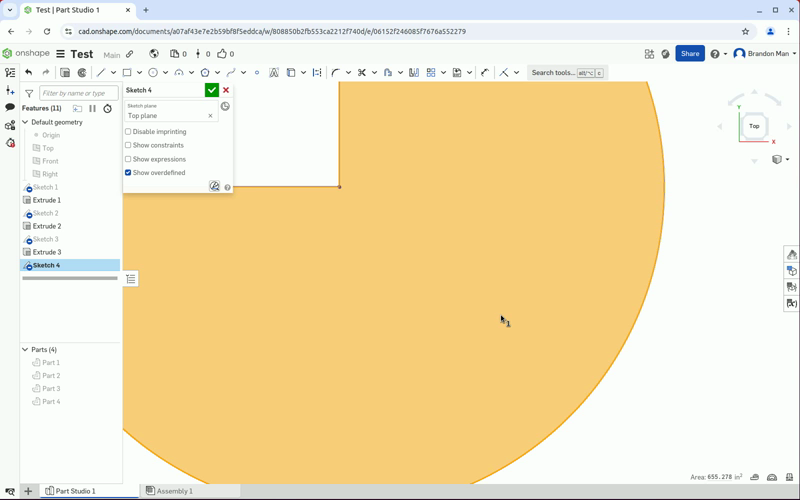
scroll(-6)
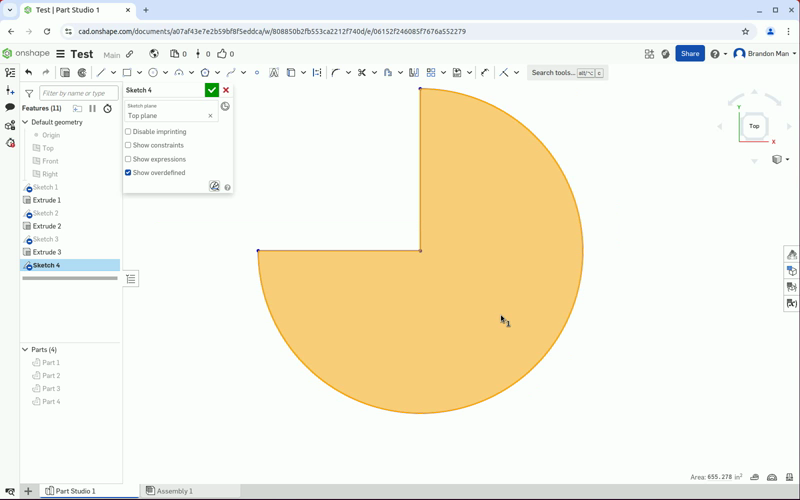
scroll(-6)
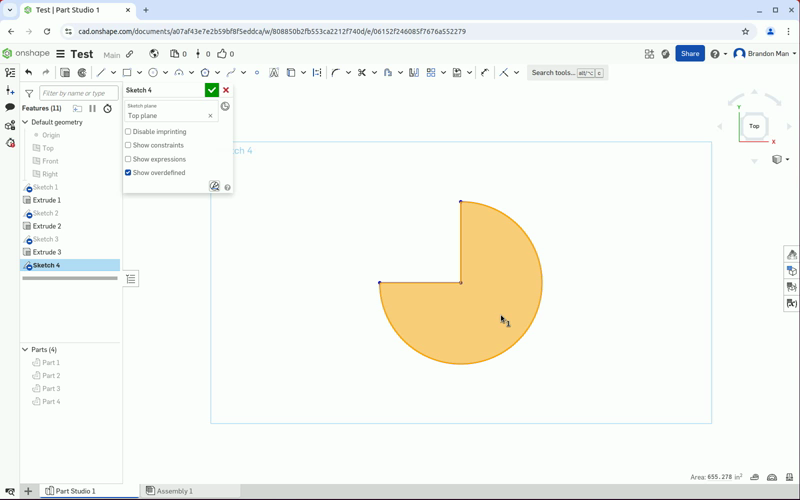
mouse_move(73, 352)
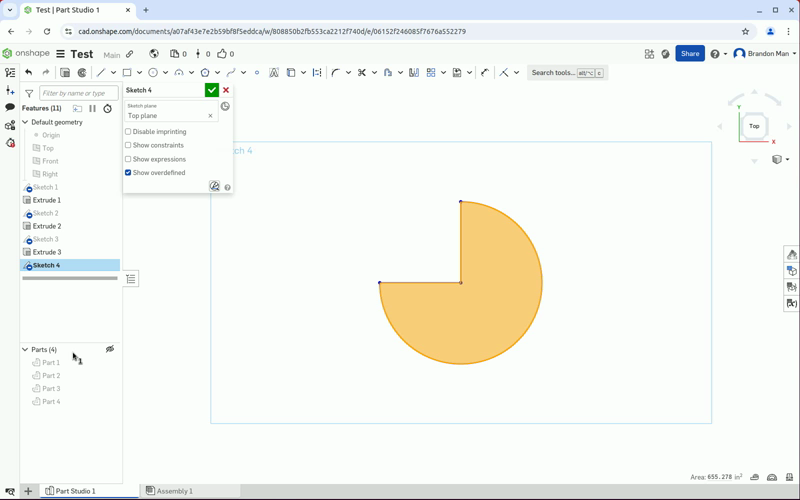
key(shift+y)
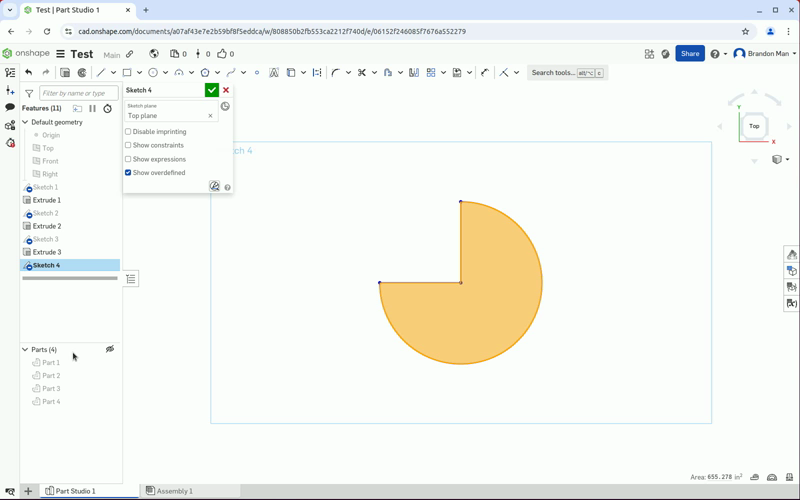
key(shift+e)
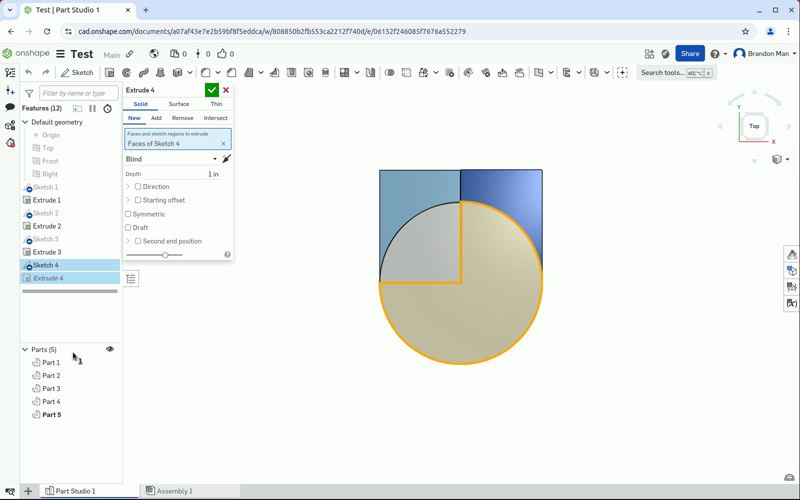
mouse_move(143, 106)
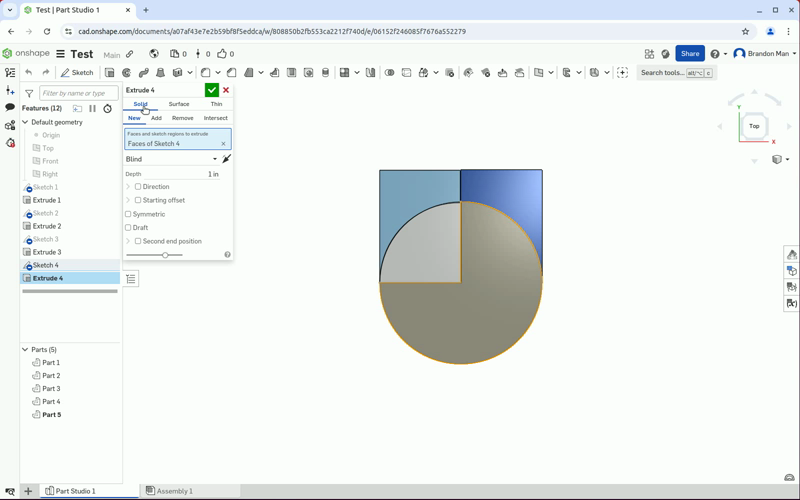
click(143, 106)
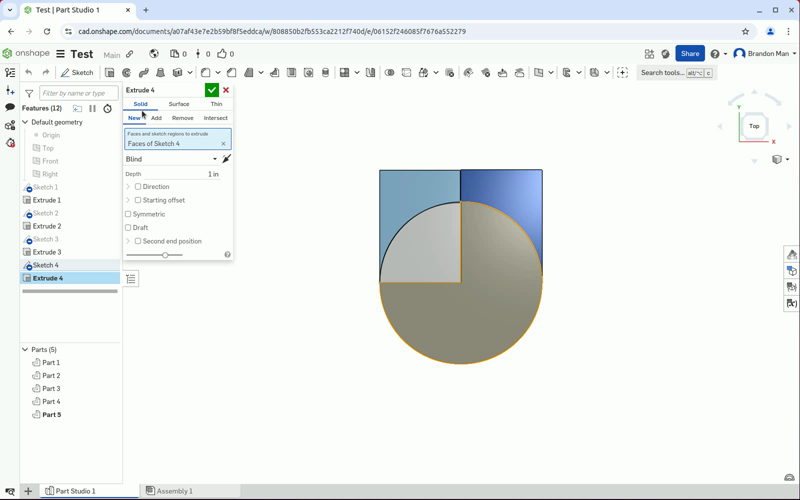
mouse_move(137, 120)
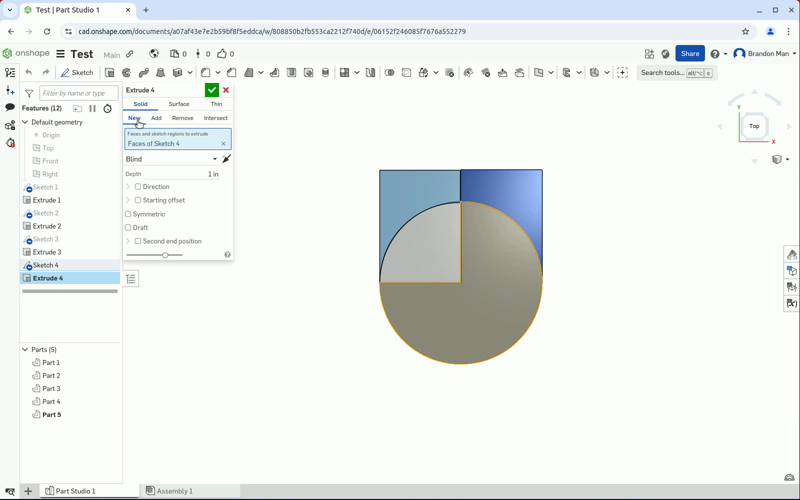
click(137, 120)
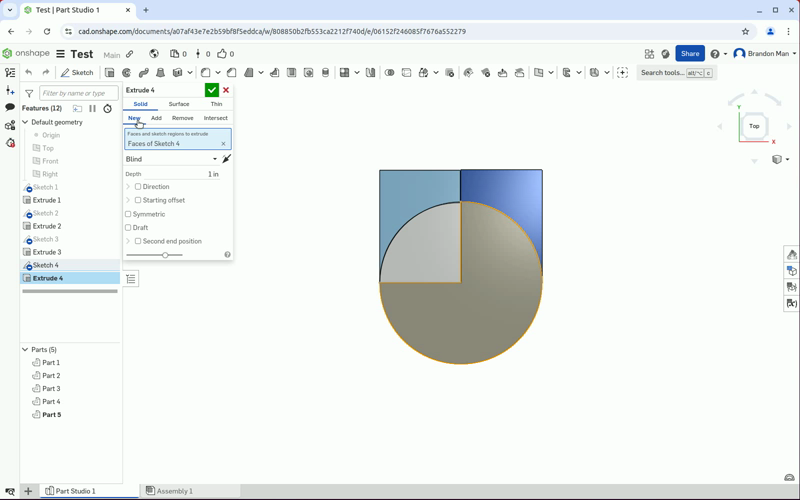
key(tab, 4)
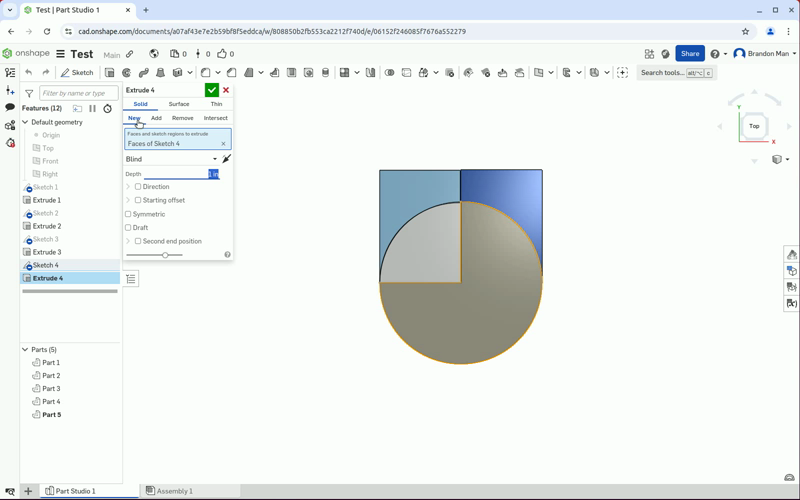
text(2.166)
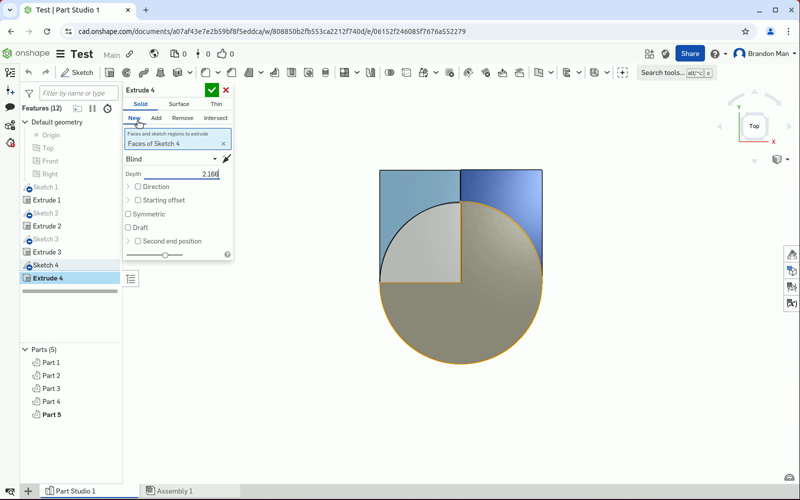
key(enter)
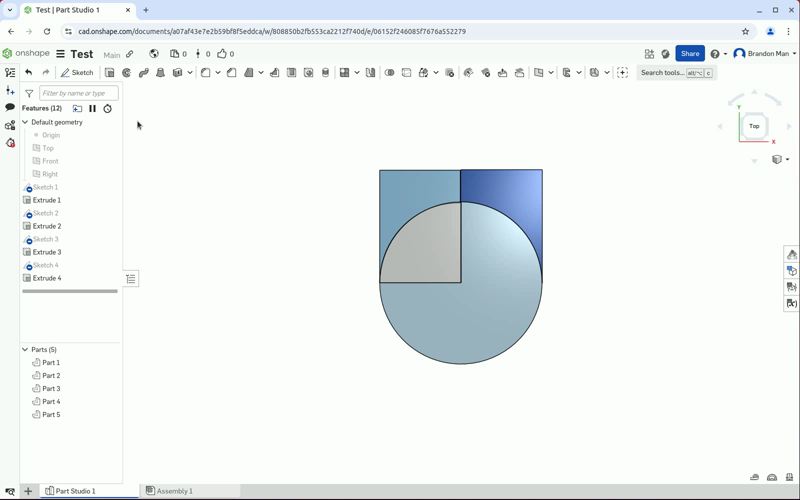
key(shift+h)
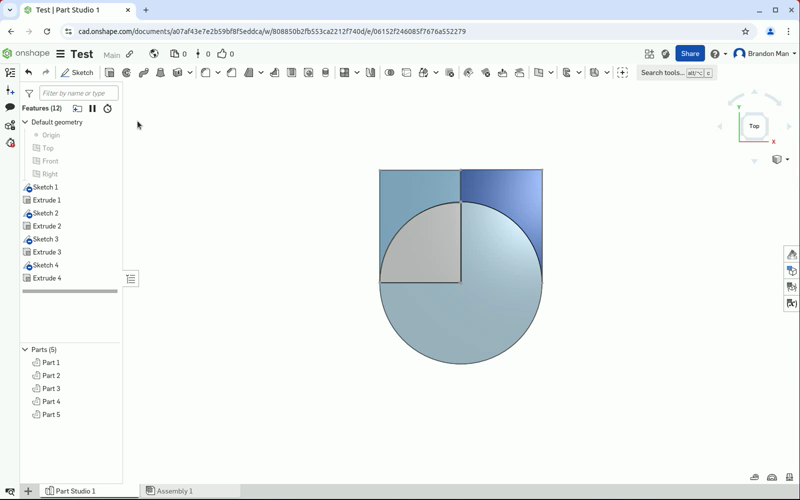
key(shift+h)
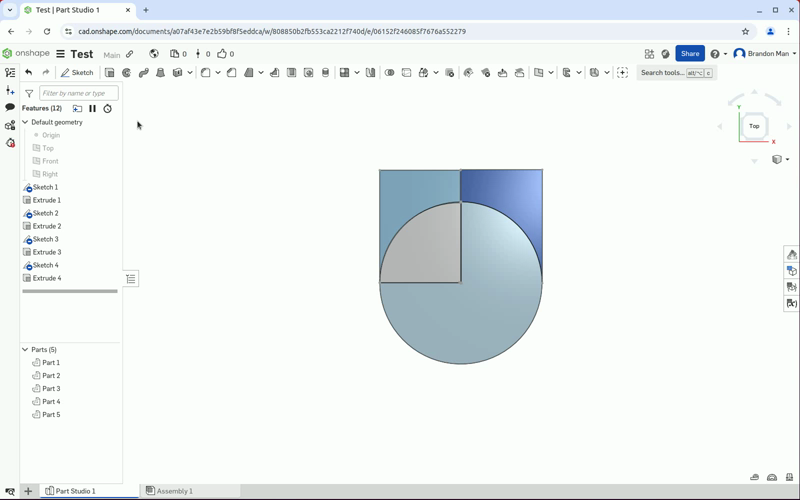
key(shift+7)
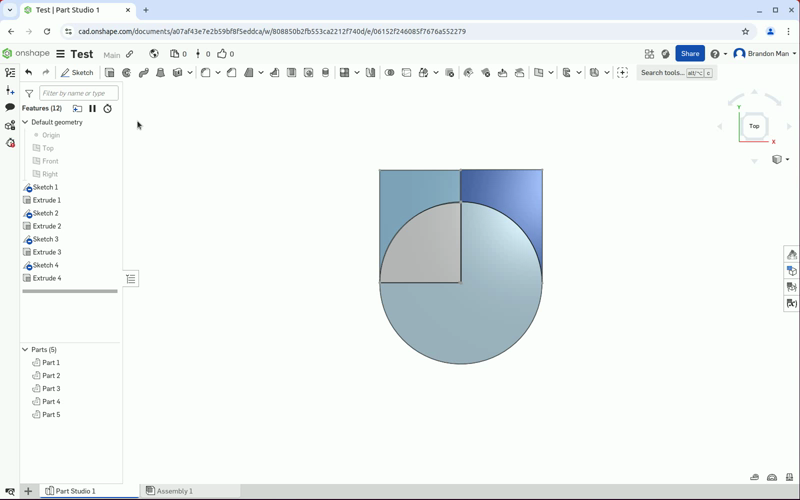
key(up, 3)
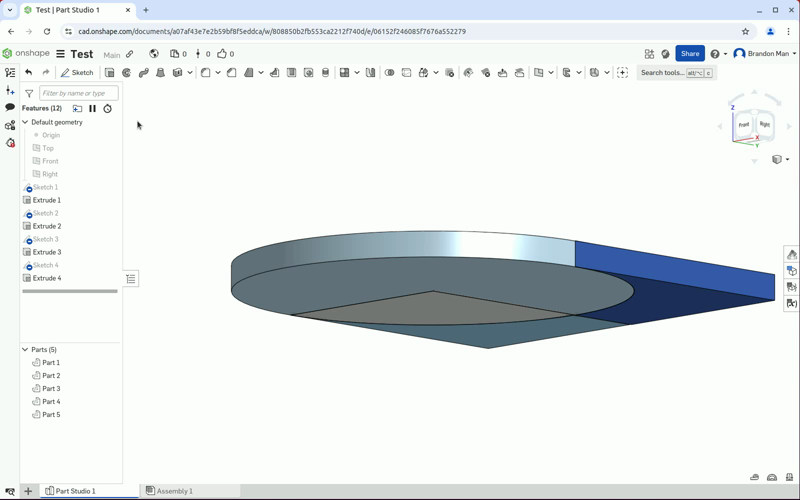
key(left, 3)
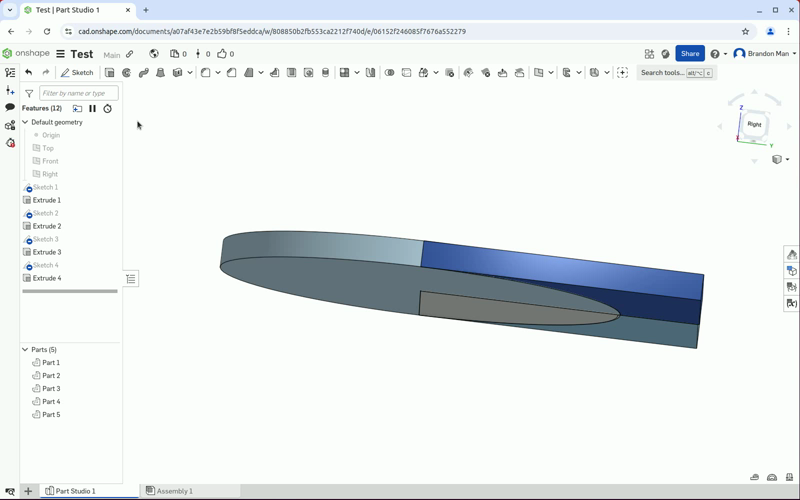
key(right, 3)
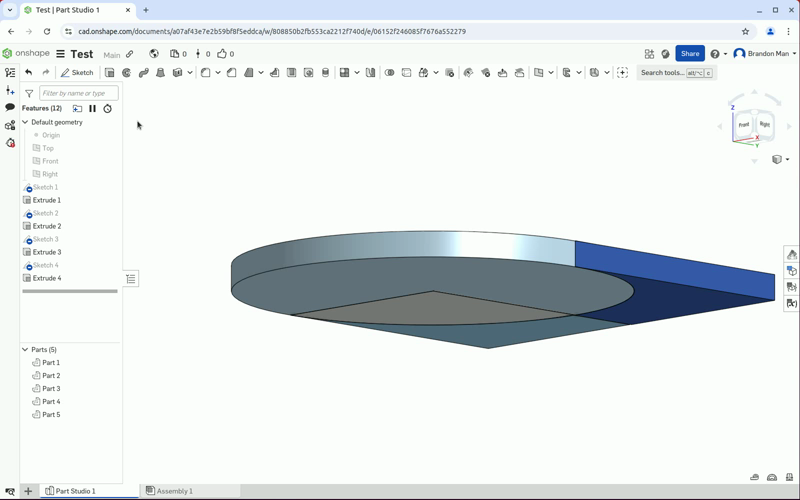
key(down, 3)
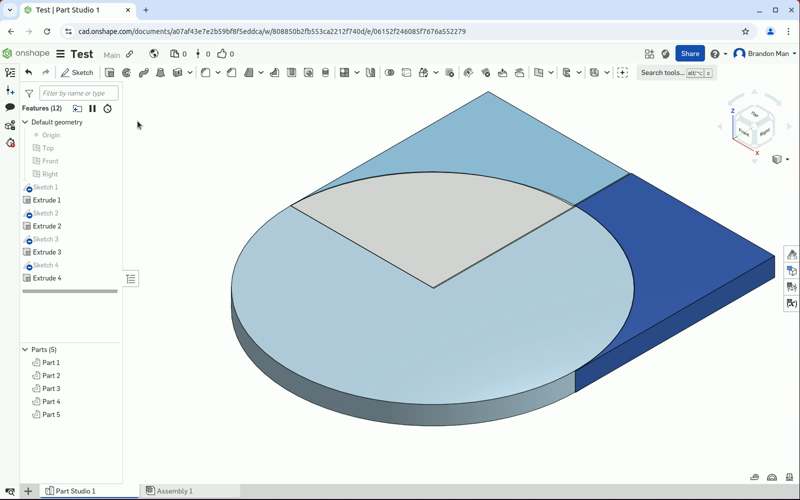
mouse_move(73, 189)
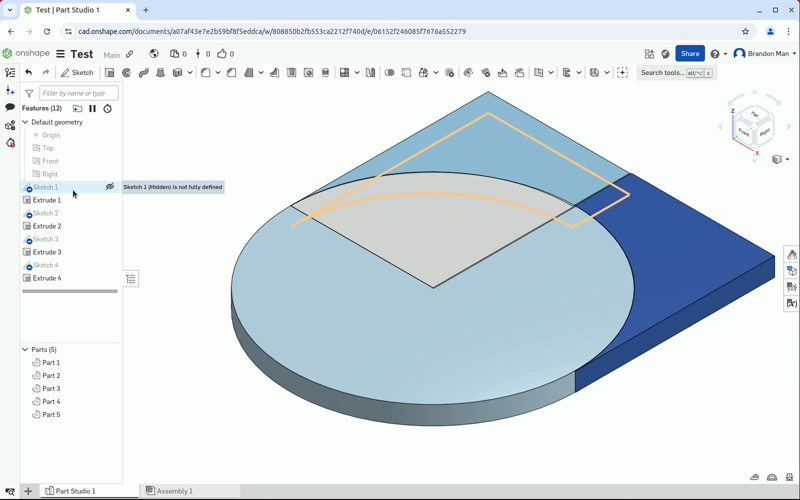
click(73, 189)